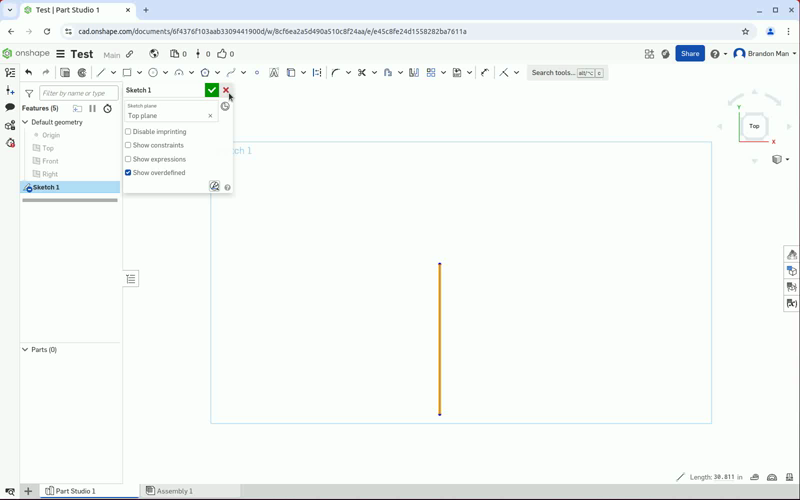
key(shift+h)
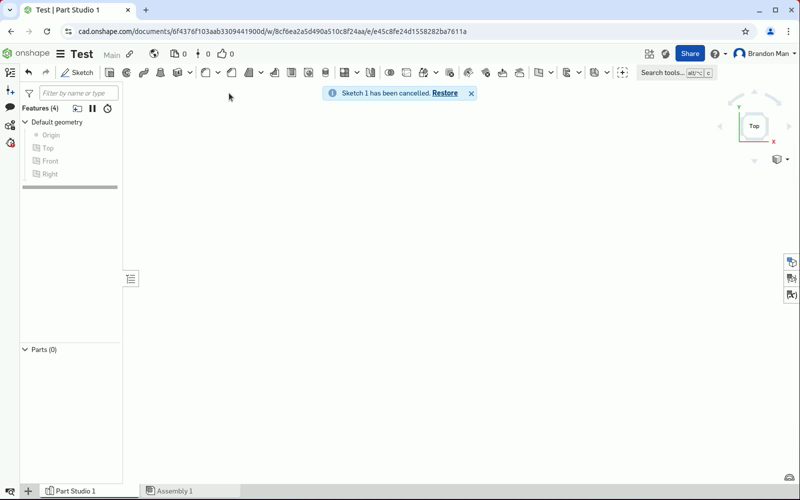
mouse_move(73, 352)
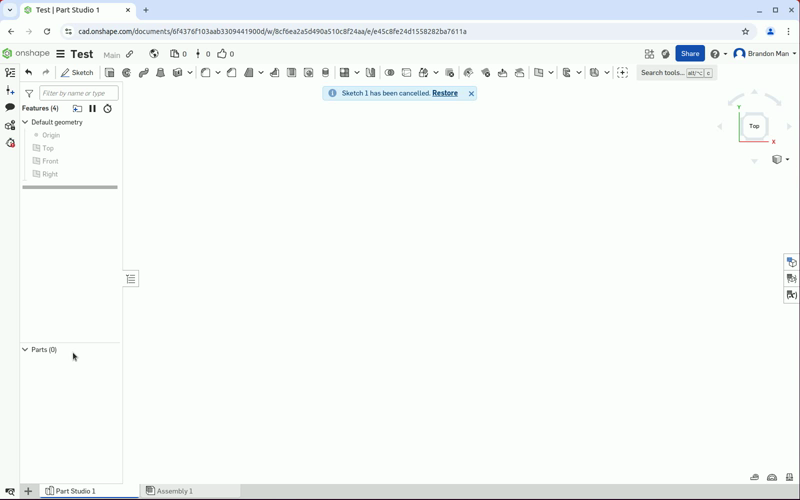
key(y)
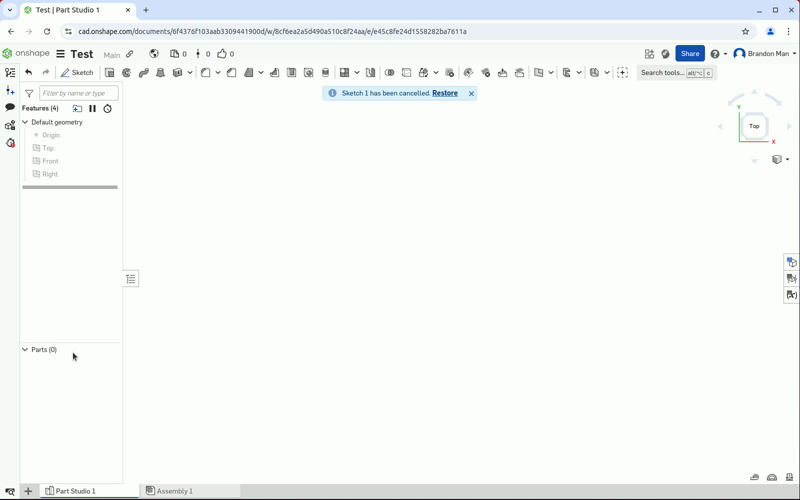
key(shift+p)
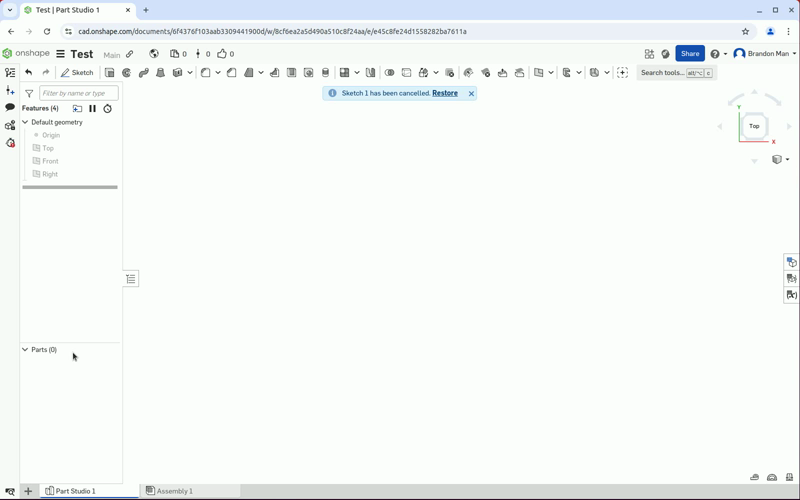
key(space)
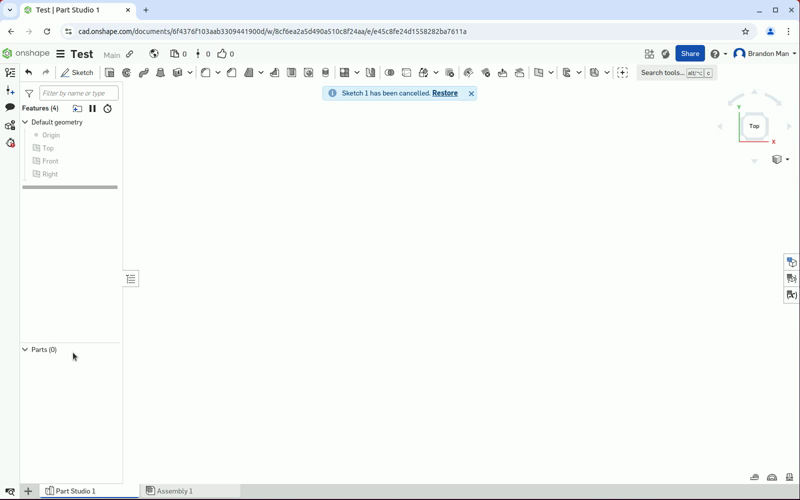
key_down(shift)
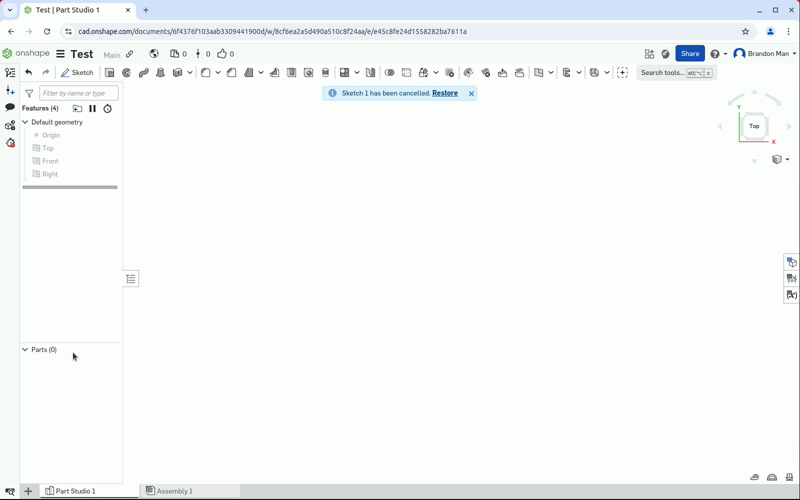
key(up)
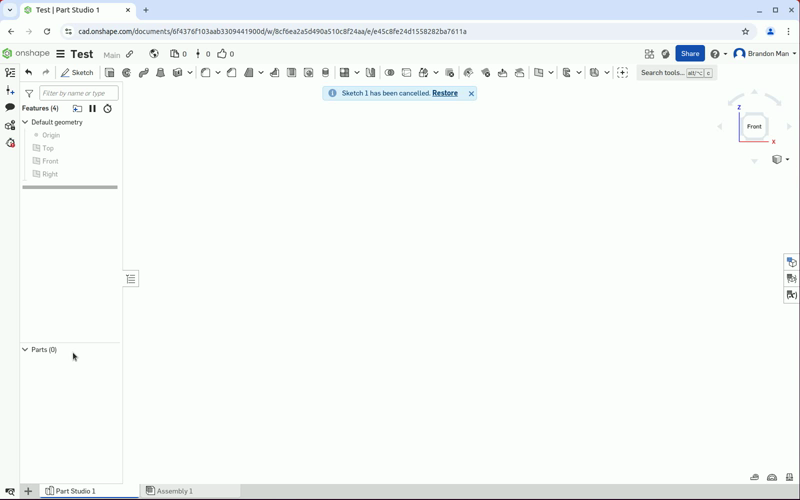
key_up(shift)
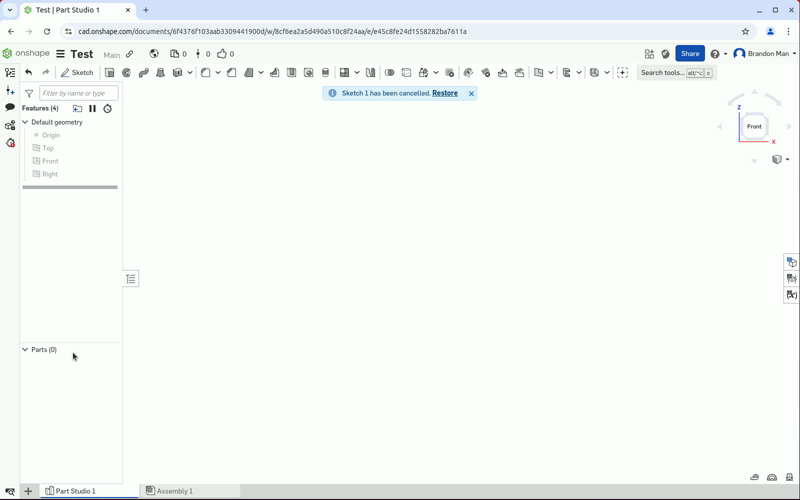
mouse_move(73, 352)
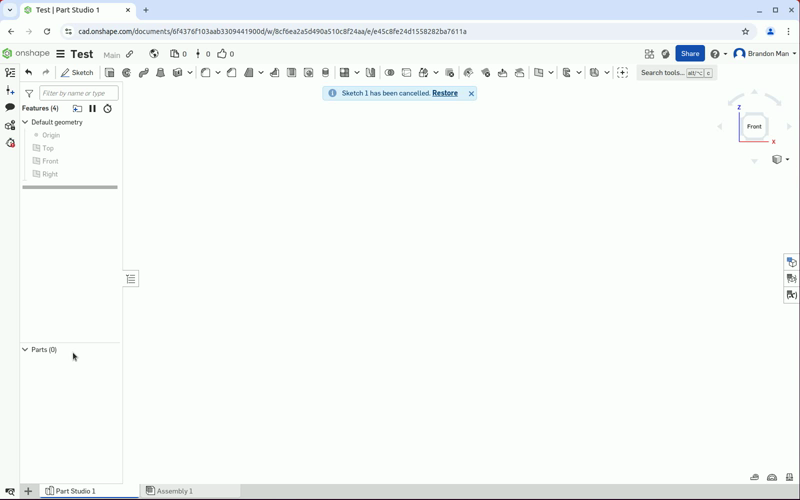
key(shift+y)
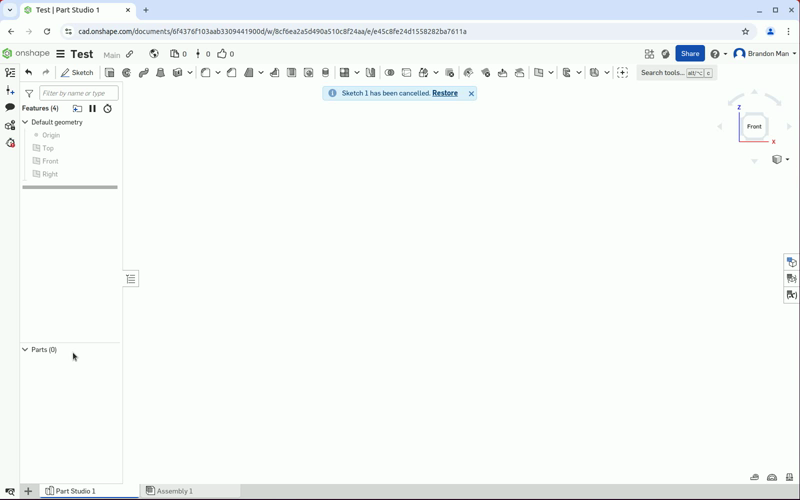
key(shift+s)
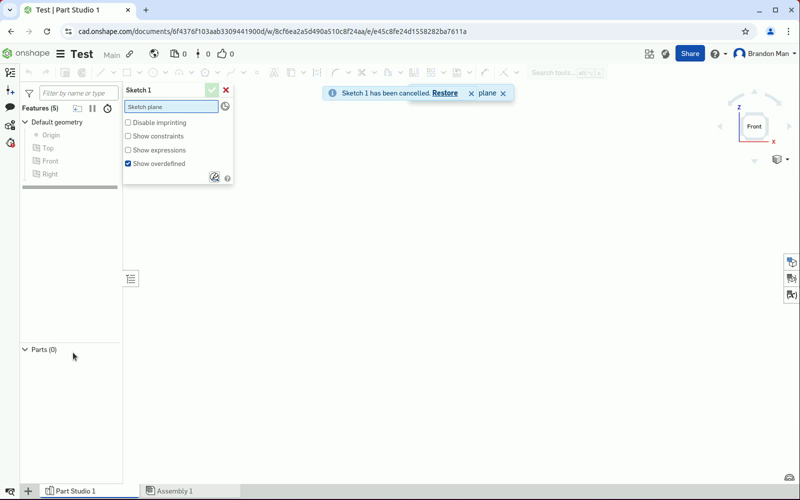
mouse_move(73, 163)
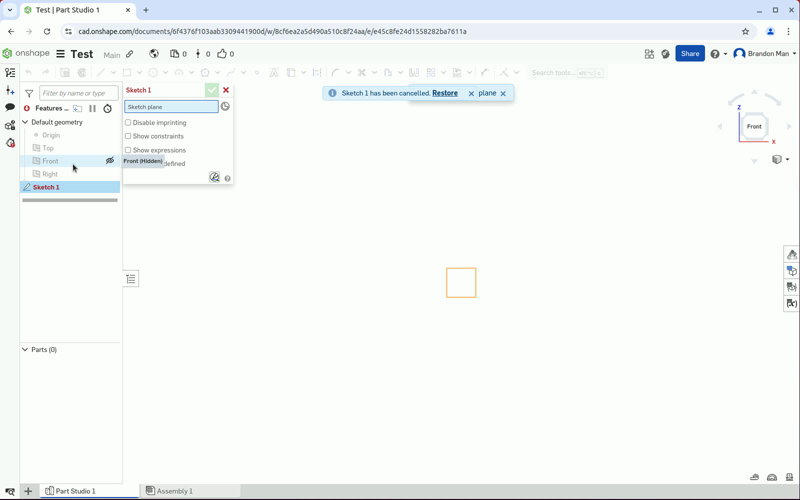
click(73, 163)
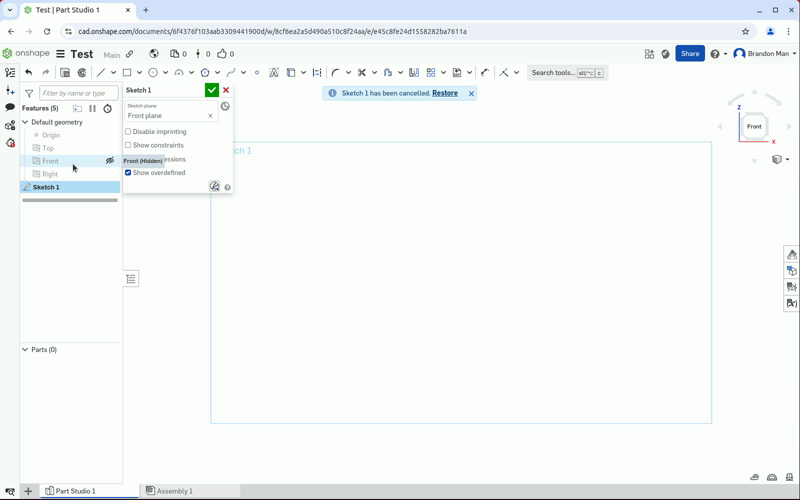
mouse_move(73, 352)
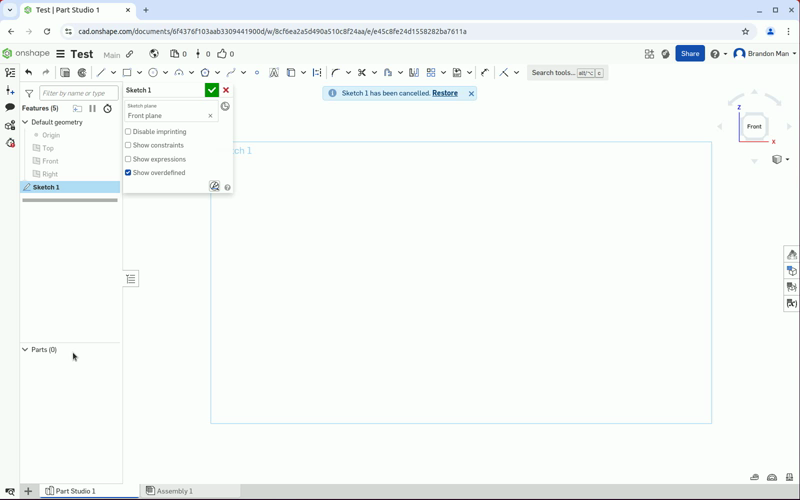
key(y)
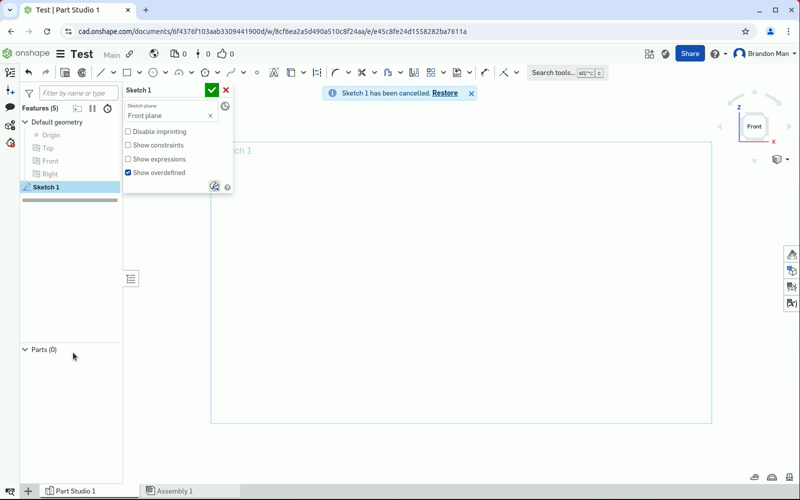
key(l)
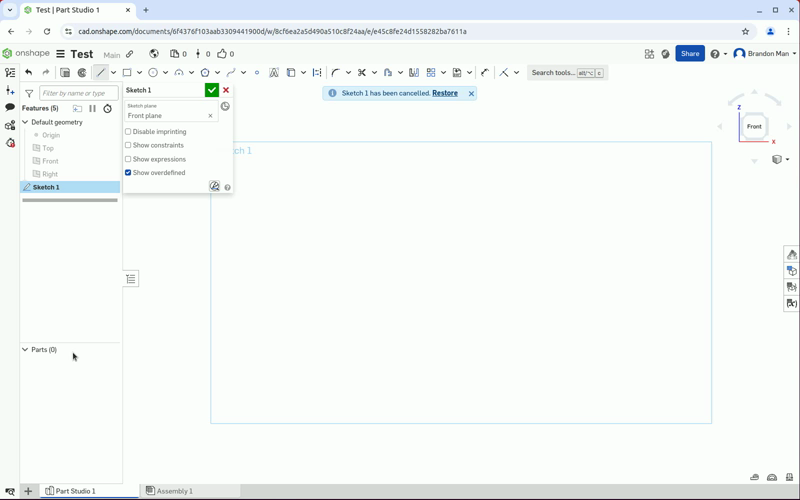
key_down(shift)
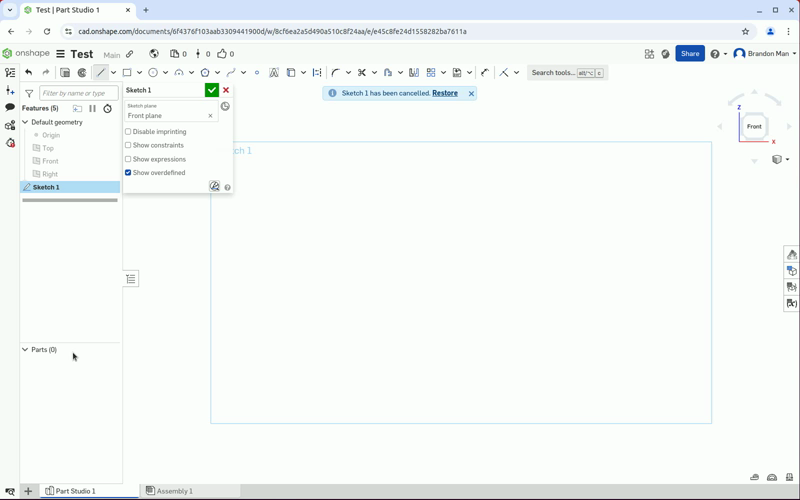
mouse_move(348, 282)
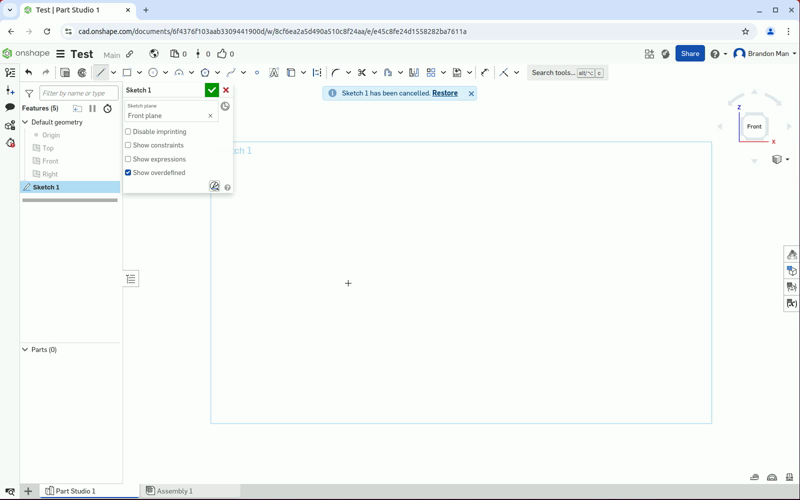
click(348, 282)
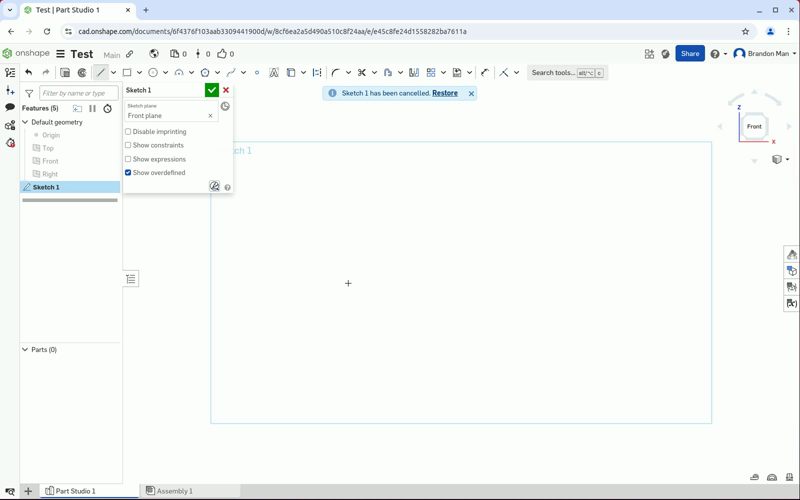
key_up(shift)
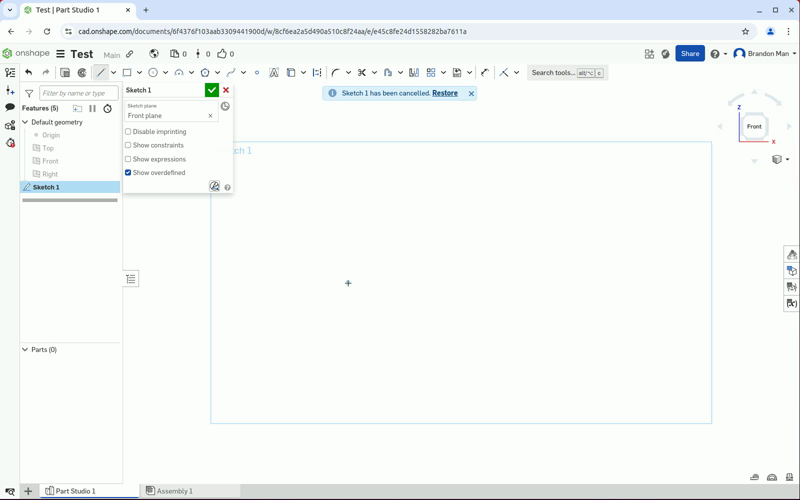
key_down(shift)
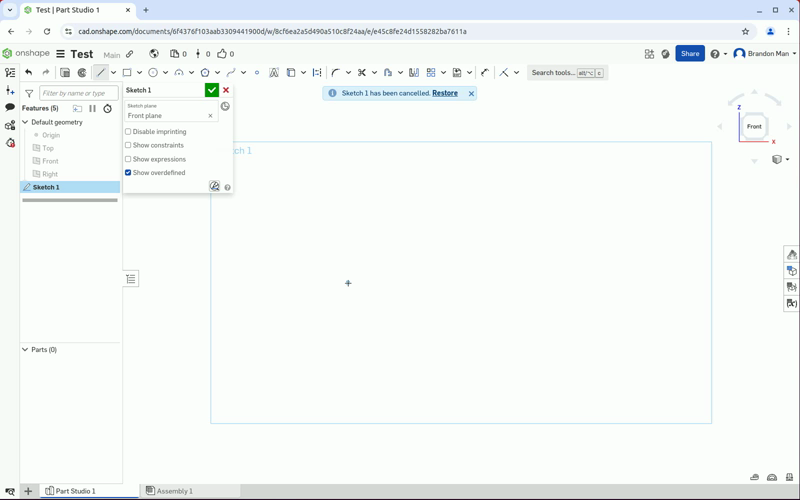
mouse_move(460, 282)
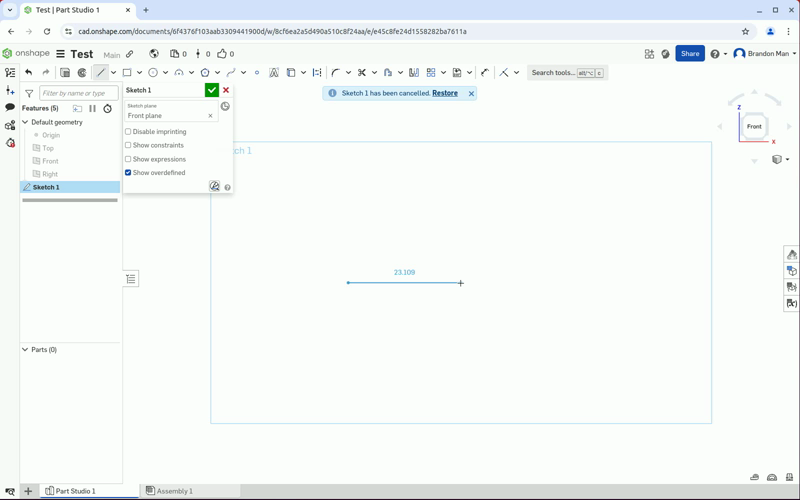
click(460, 282)
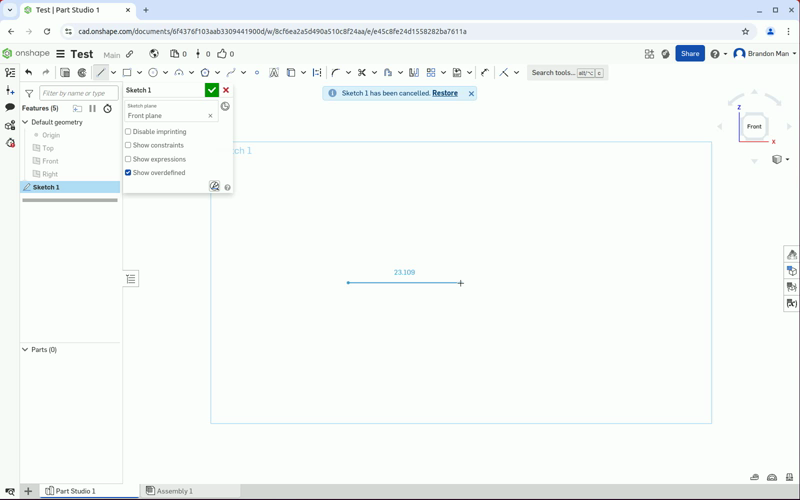
key_up(shift)
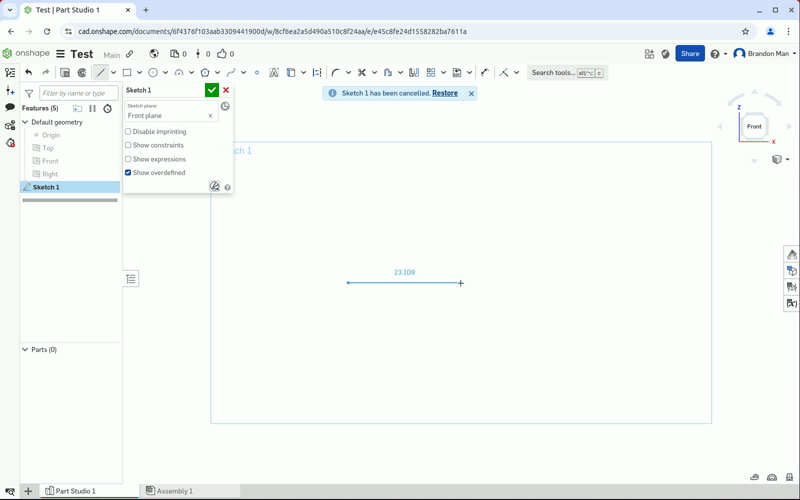
key_down(shift)
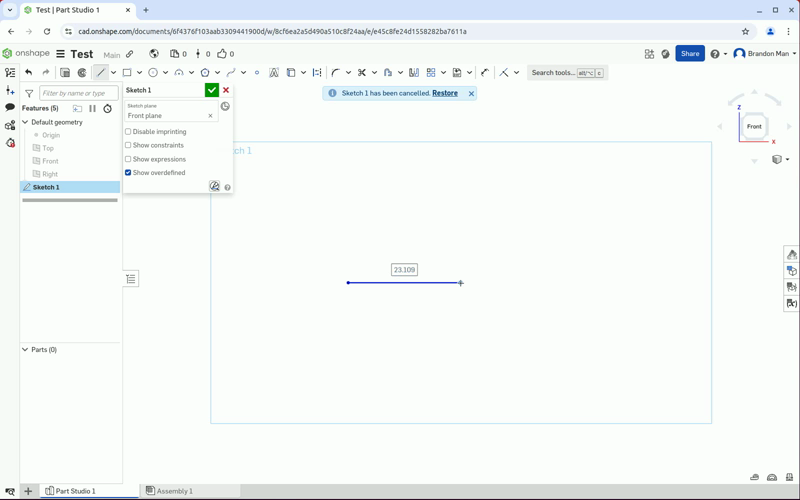
mouse_move(490, 282)
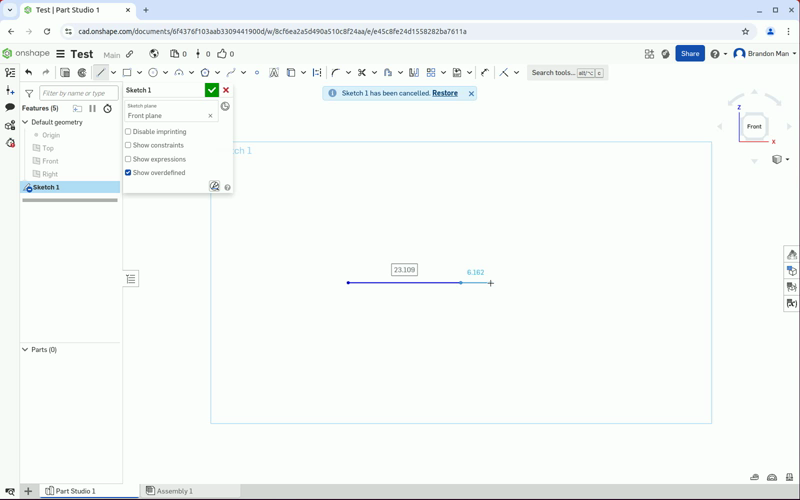
mouse_move(460, 254)
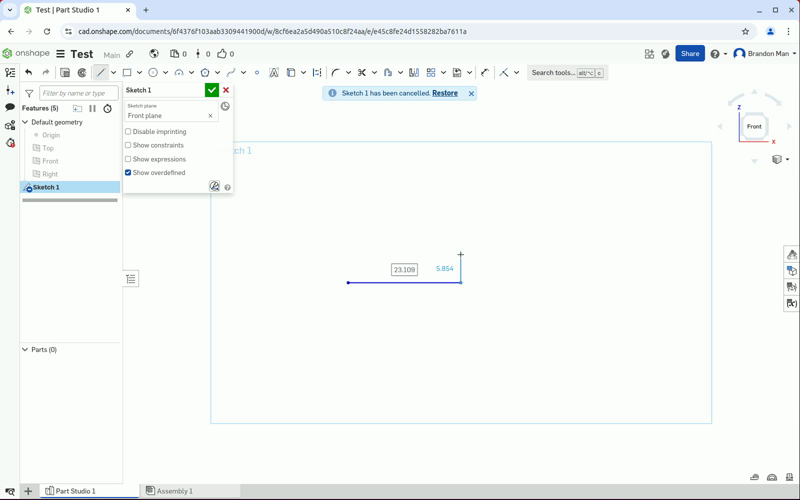
click(460, 254)
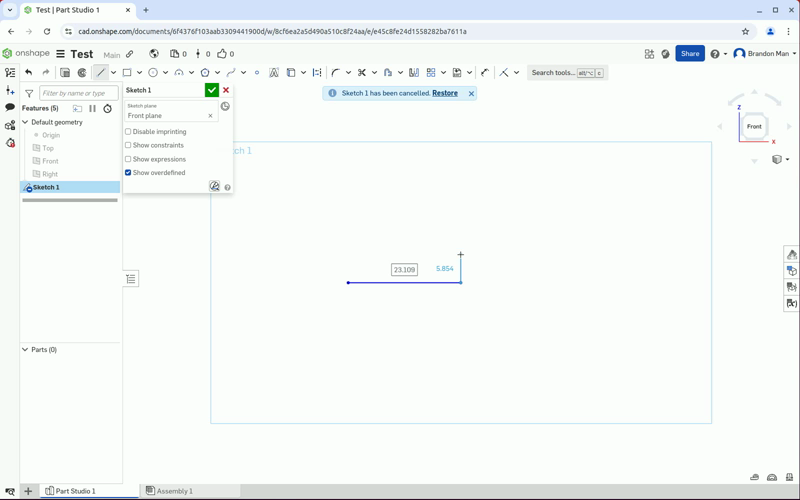
key_up(shift)
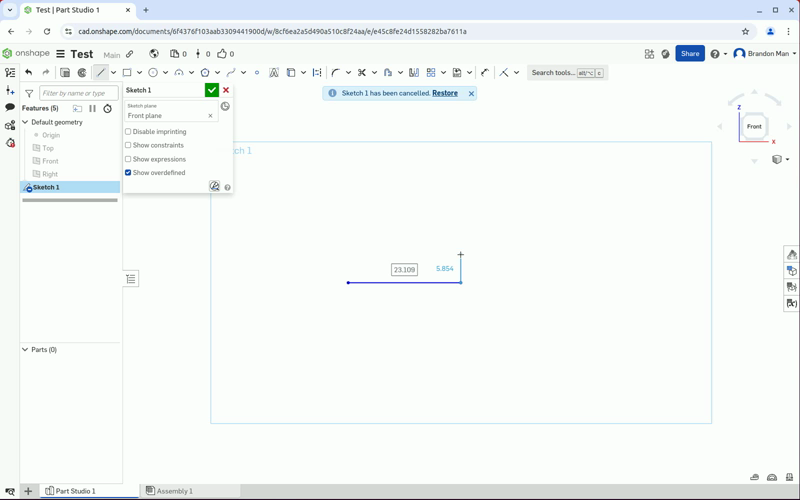
key_down(shift)
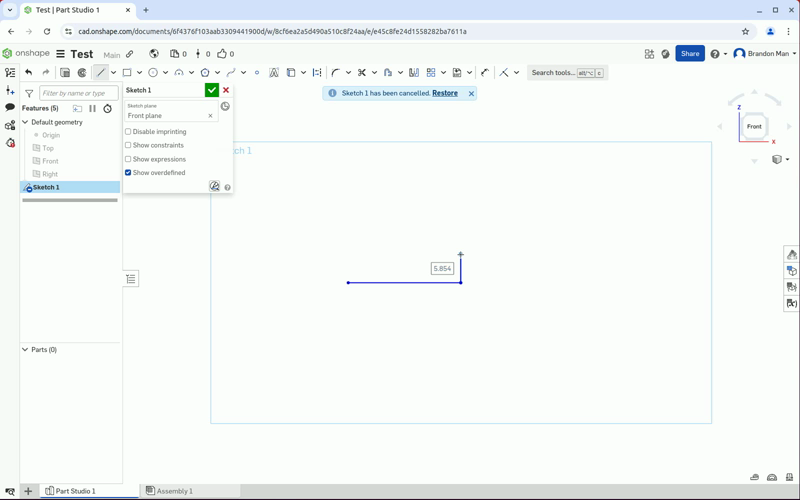
mouse_move(490, 254)
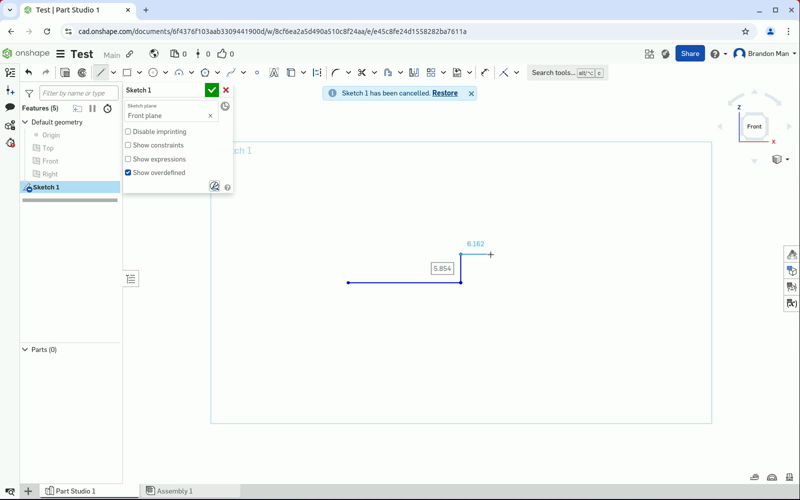
mouse_move(408, 254)
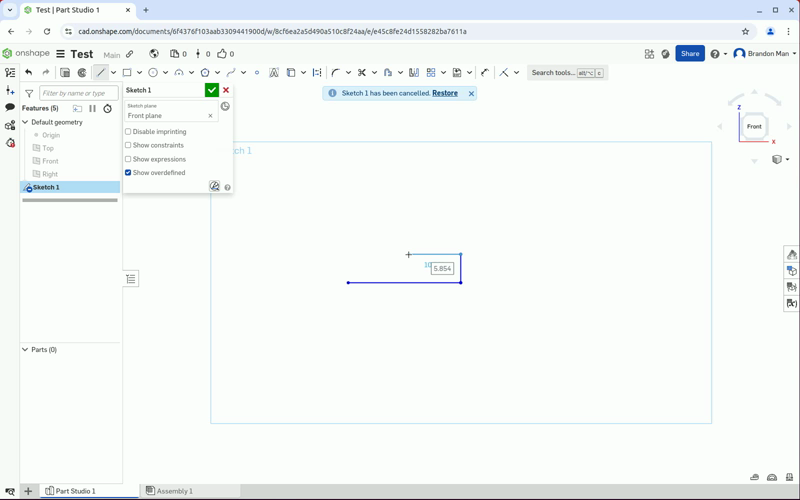
click(408, 254)
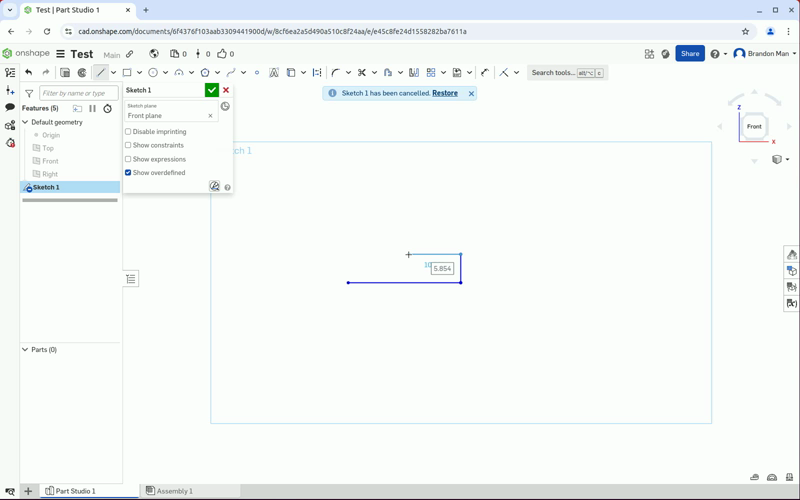
key_up(shift)
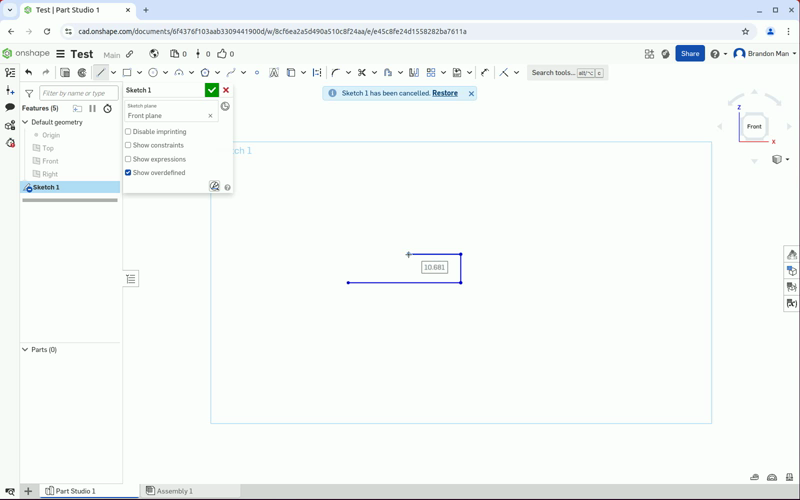
key_down(shift)
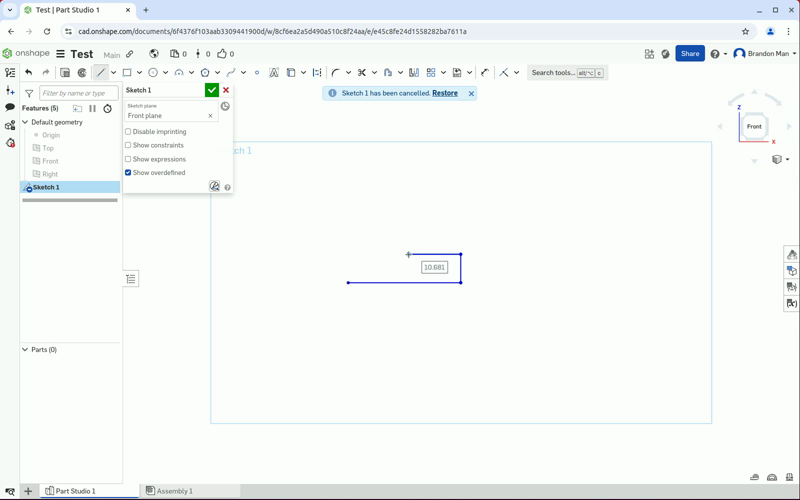
mouse_move(438, 254)
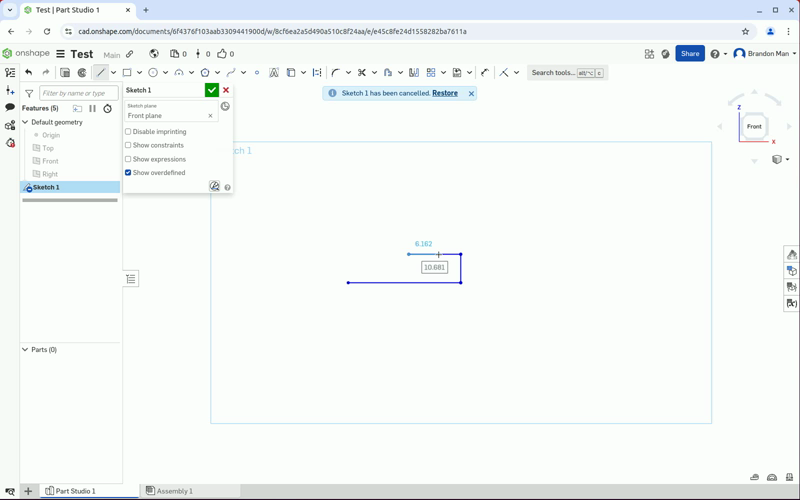
mouse_move(404, 245)
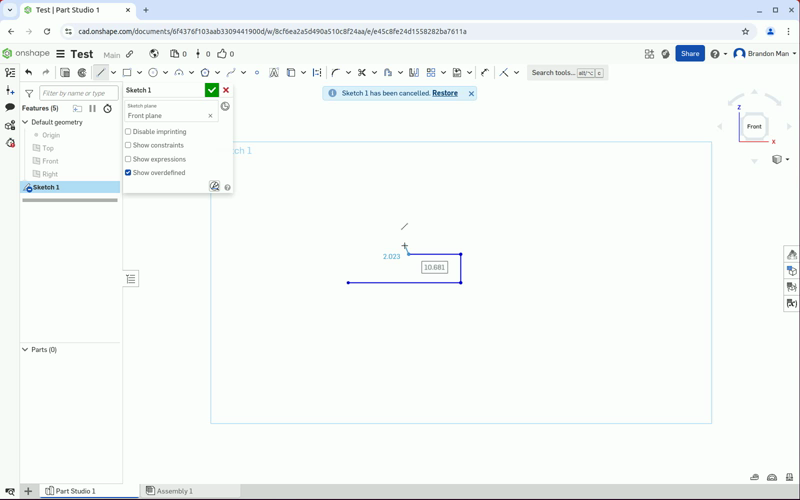
click(404, 245)
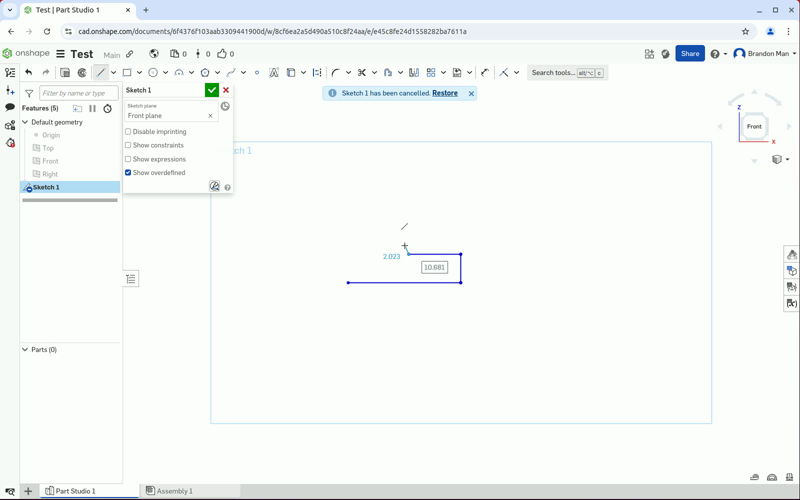
key_up(shift)
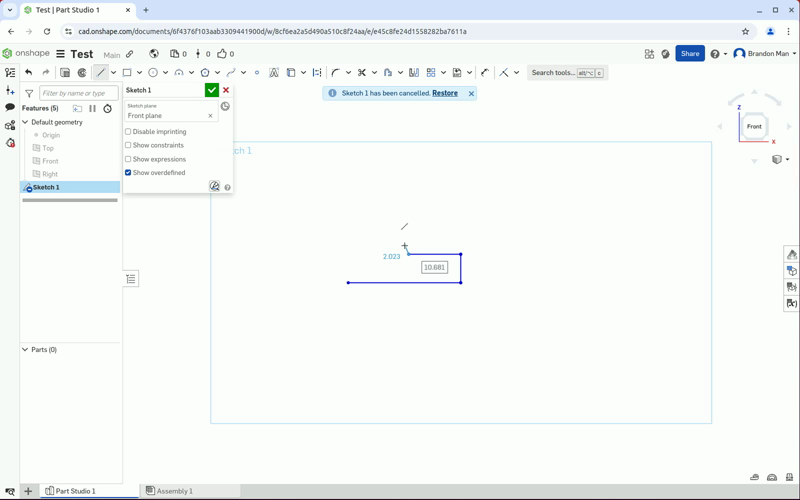
key_down(shift)
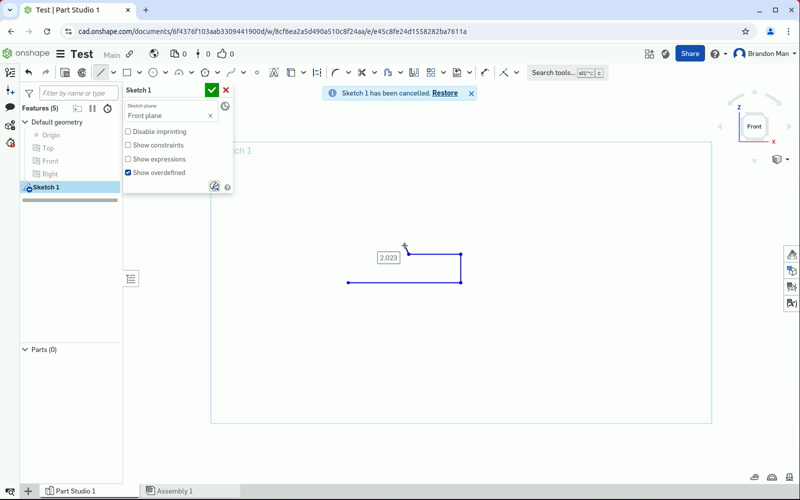
mouse_move(434, 245)
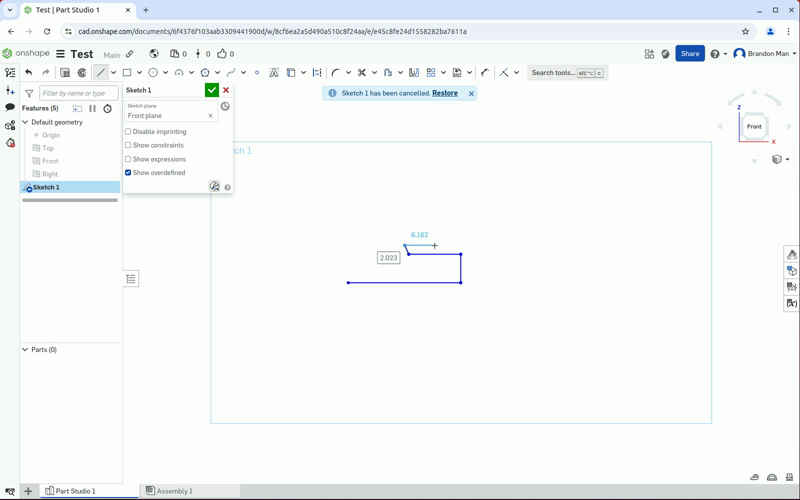
mouse_move(373, 245)
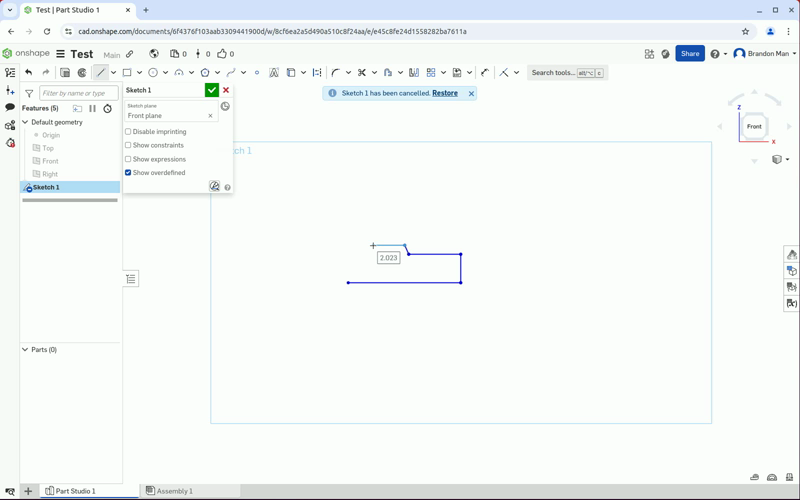
click(373, 245)
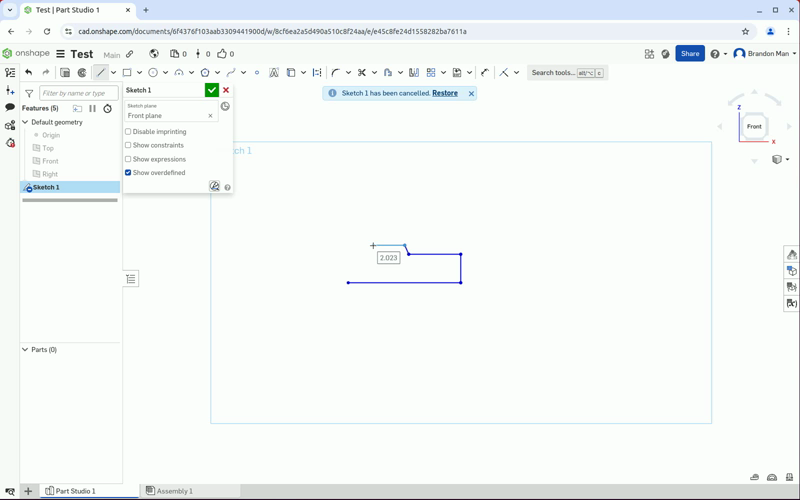
key_up(shift)
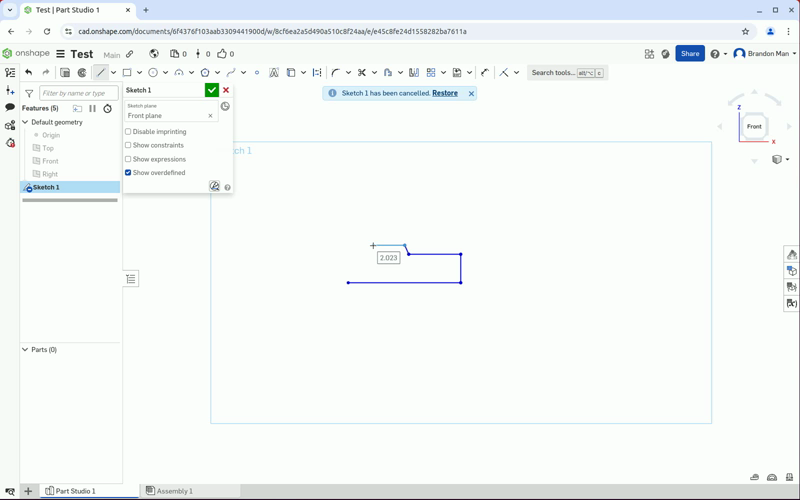
key_down(shift)
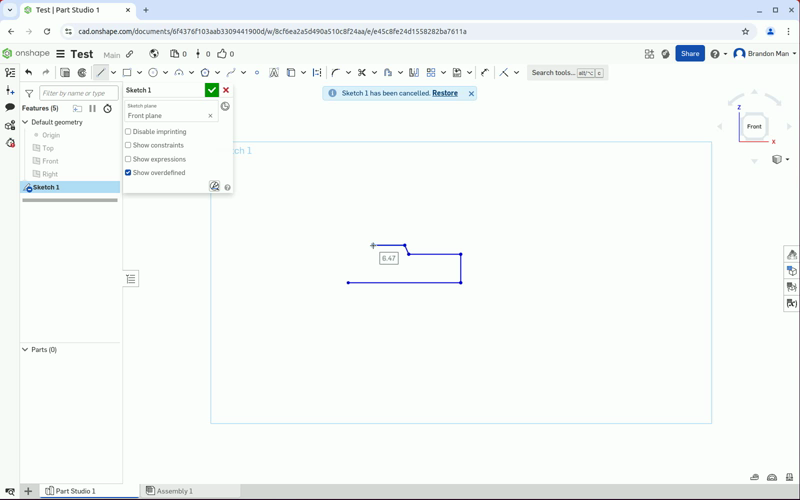
mouse_move(403, 245)
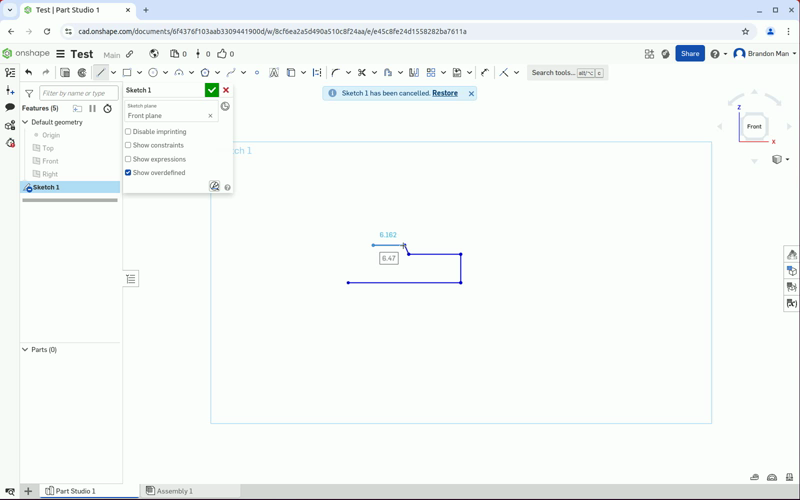
mouse_move(373, 252)
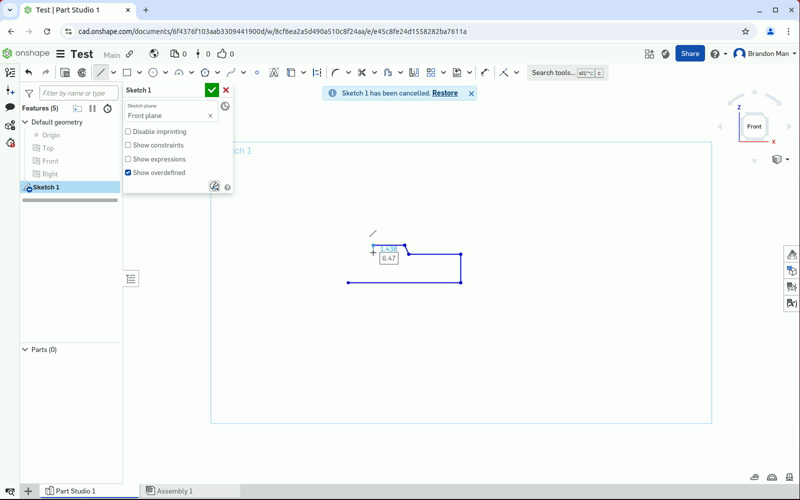
scroll(6)
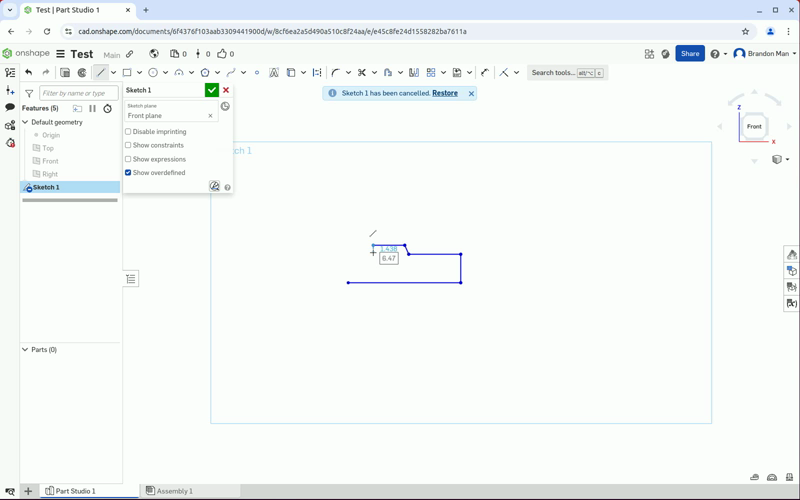
scroll(6)
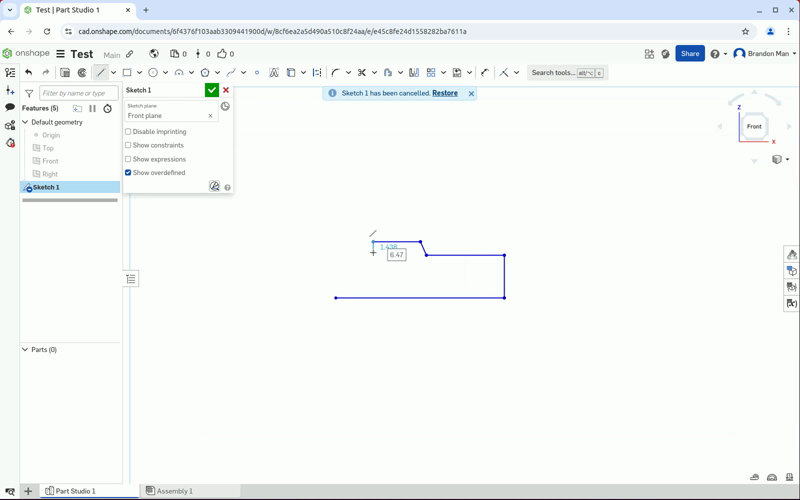
scroll(6)
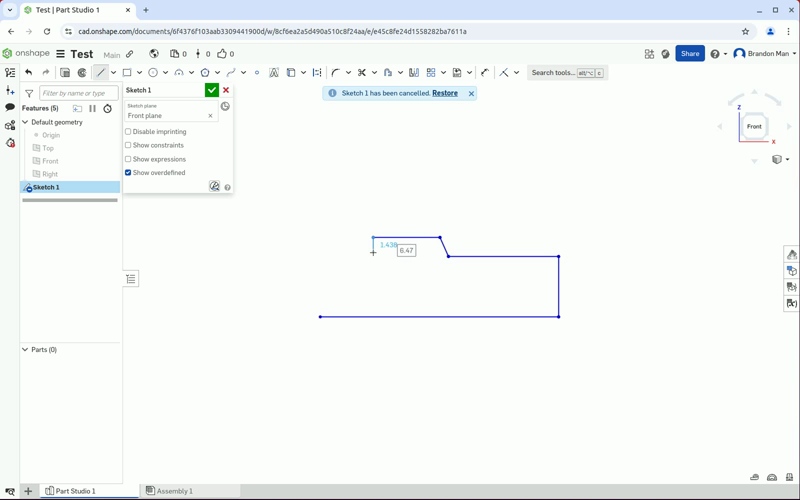
scroll(6)
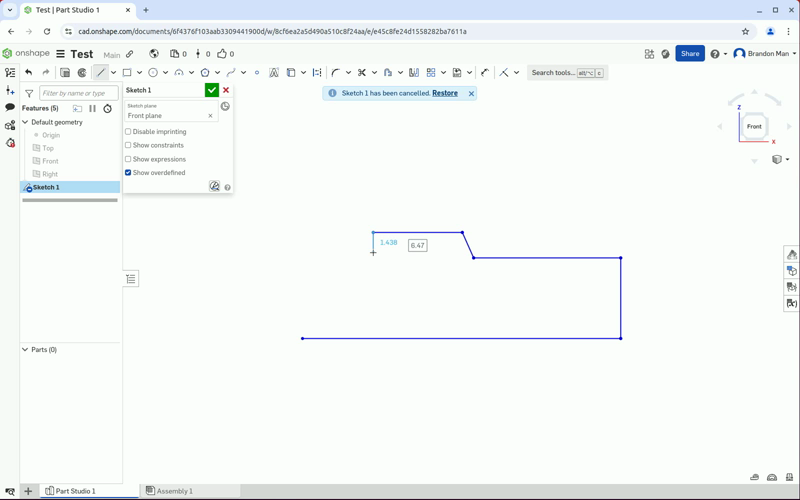
scroll(6)
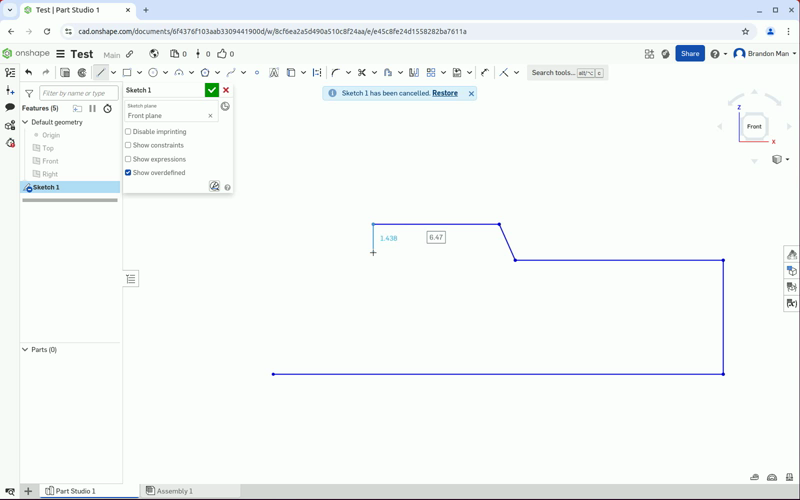
scroll(6)
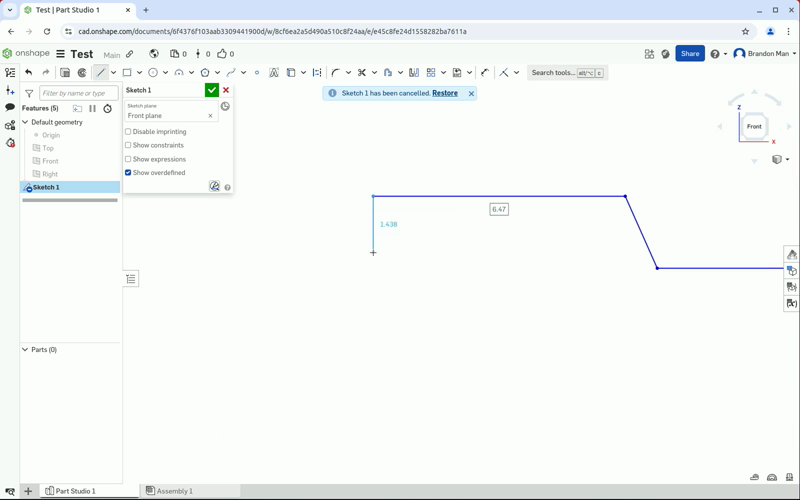
scroll(6)
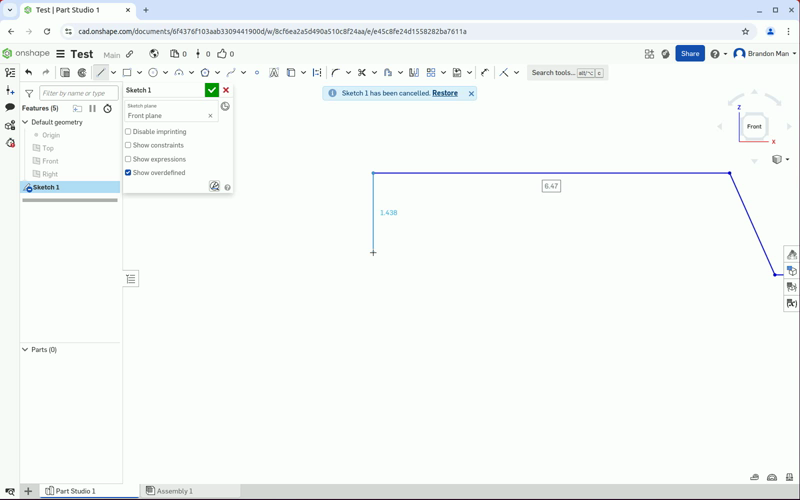
click(373, 252)
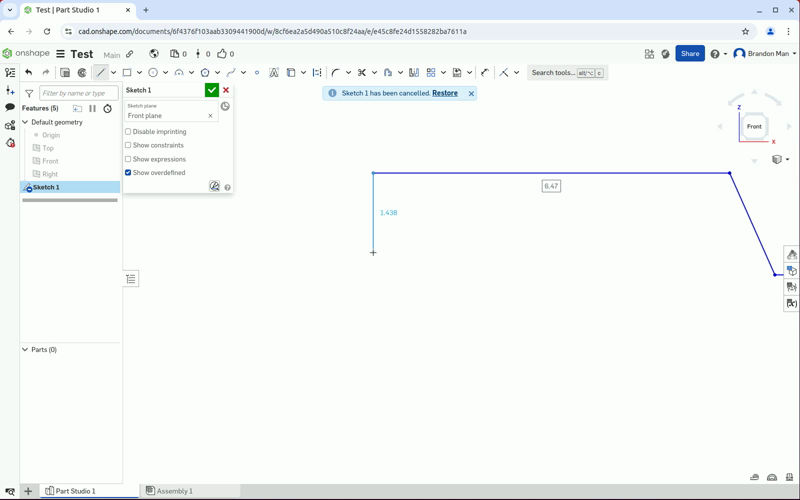
scroll(-6)
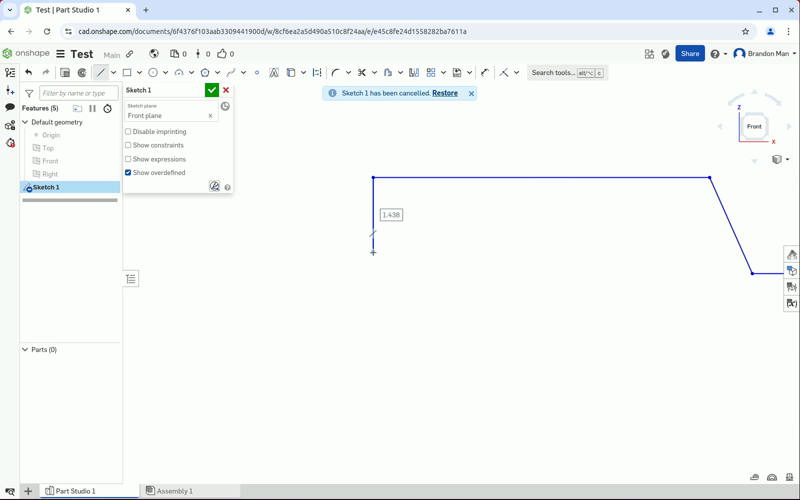
scroll(-6)
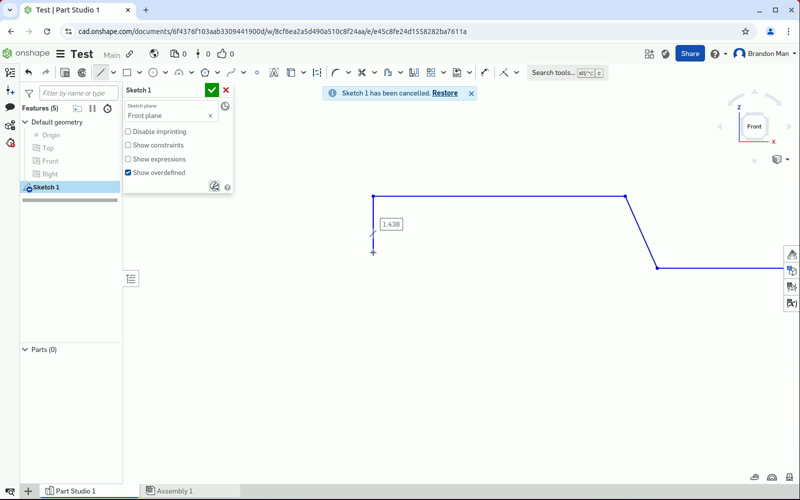
scroll(-6)
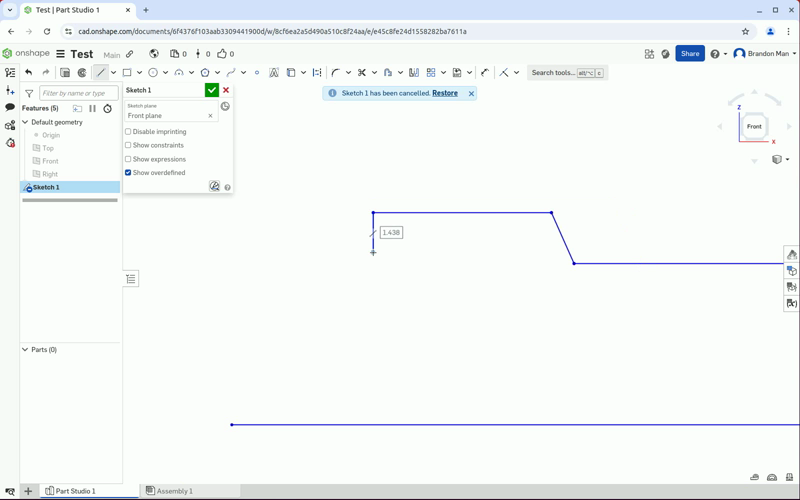
scroll(-6)
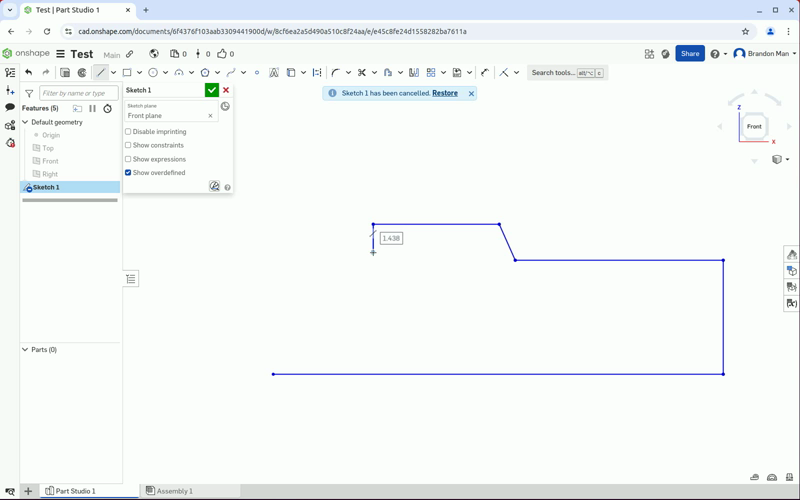
scroll(-6)
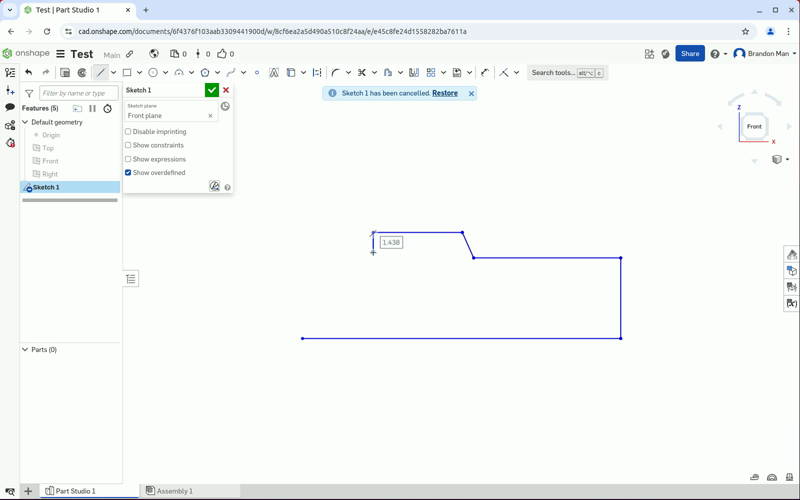
scroll(-6)
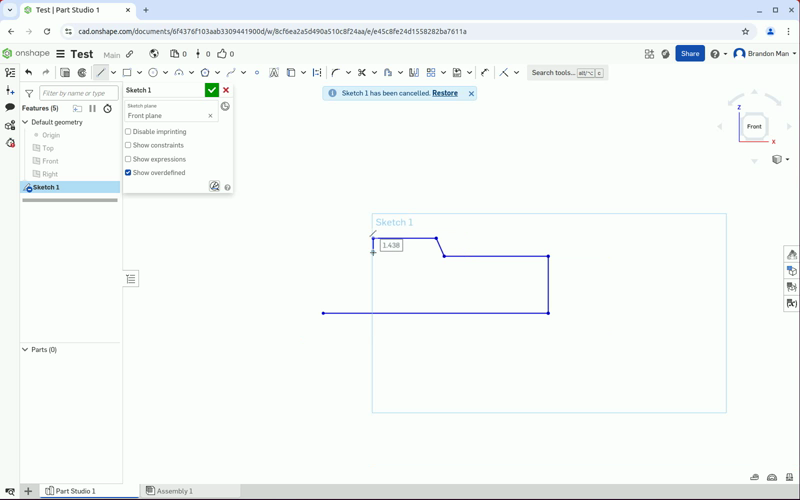
scroll(-6)
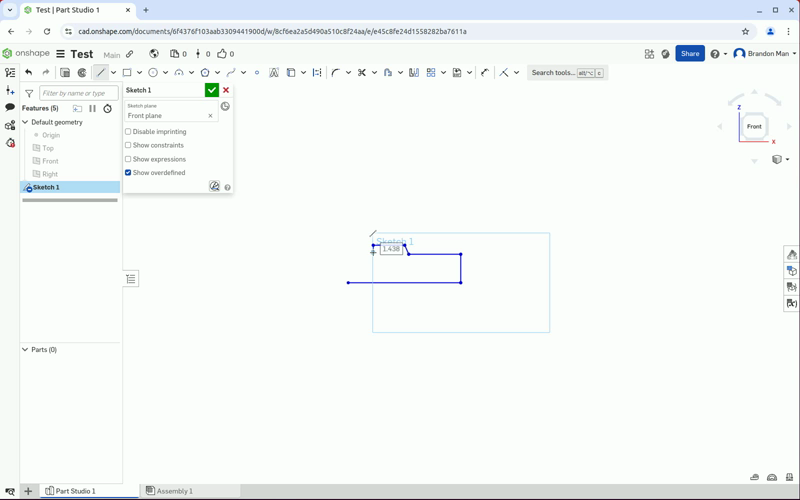
key_up(shift)
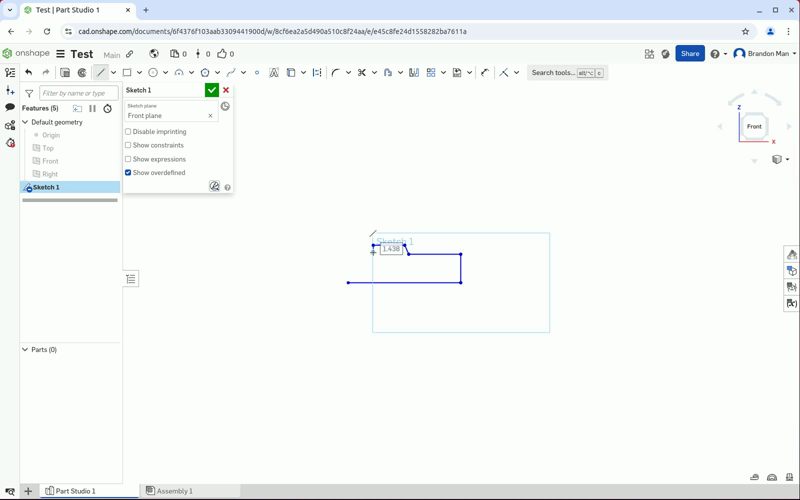
key_down(shift)
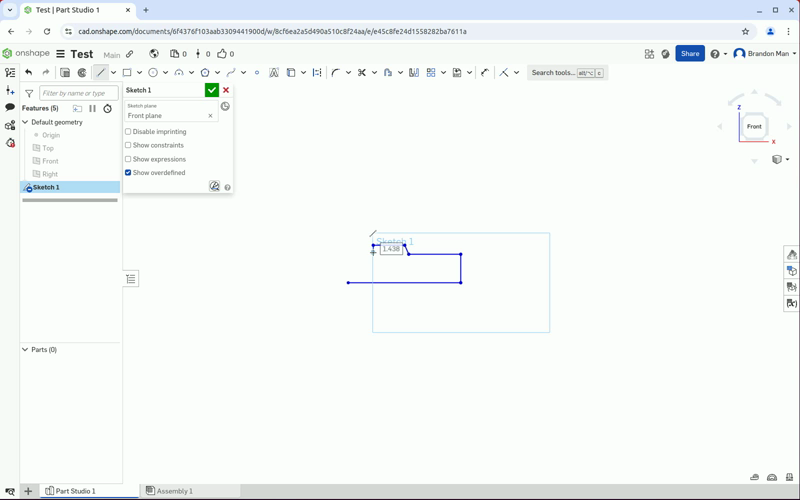
mouse_move(403, 252)
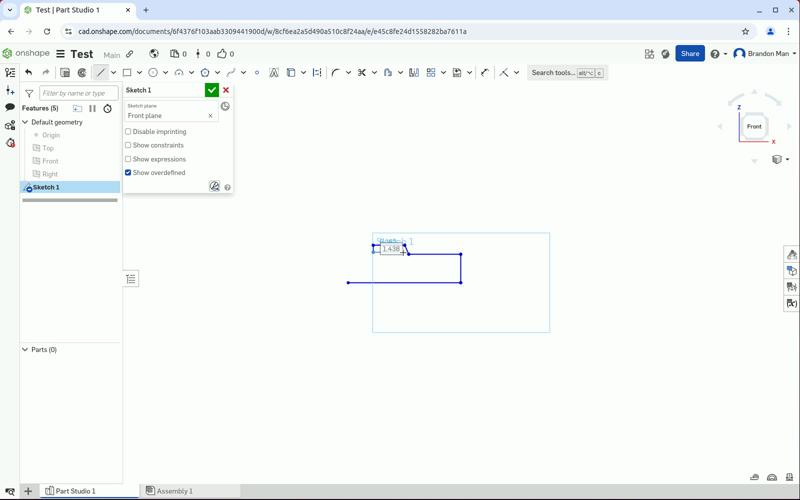
mouse_move(379, 252)
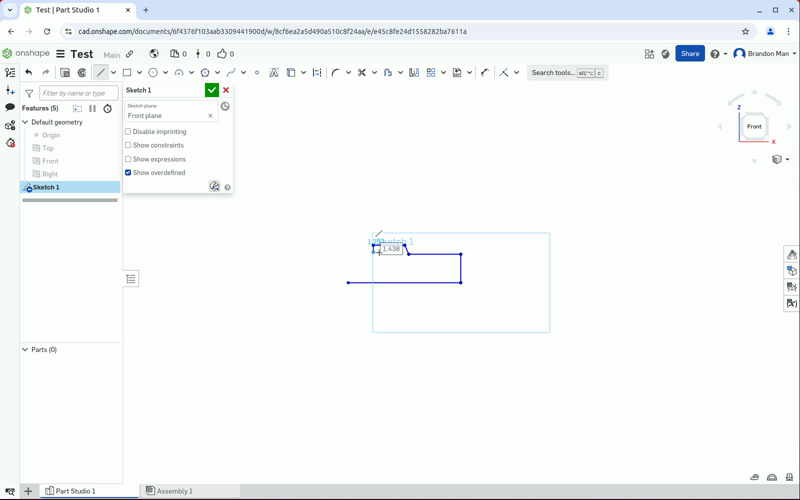
scroll(6)
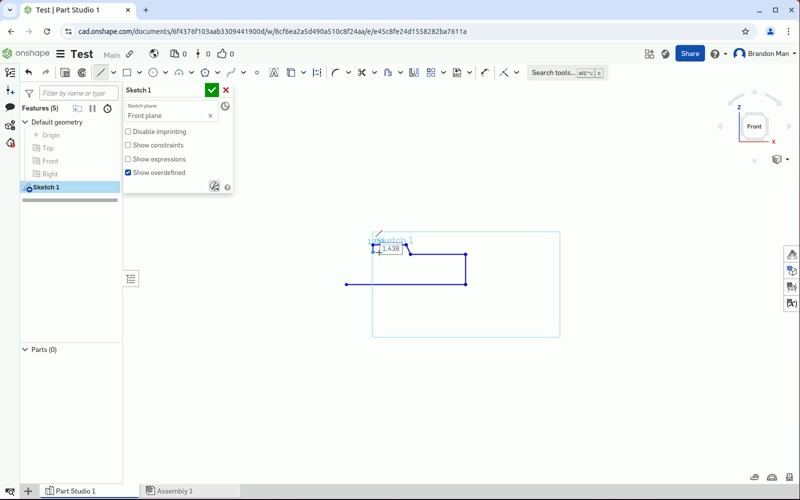
scroll(6)
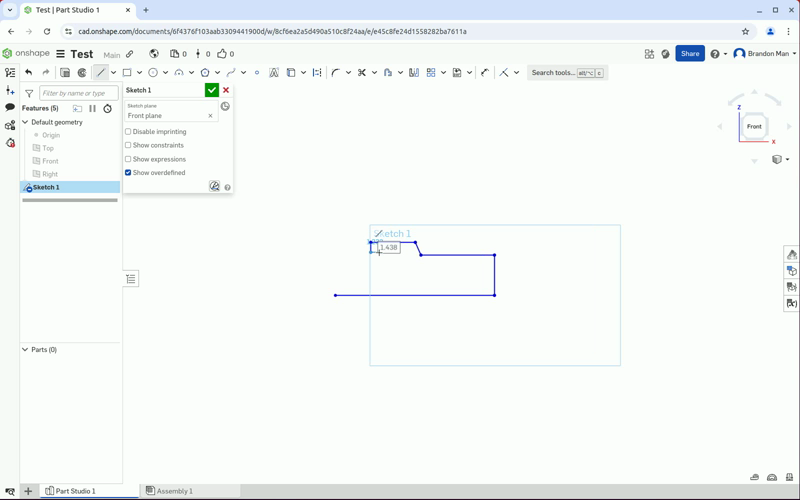
scroll(6)
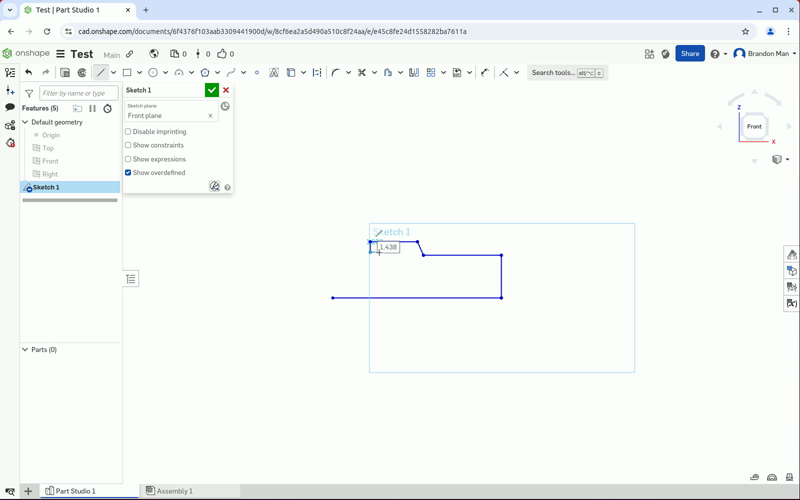
scroll(6)
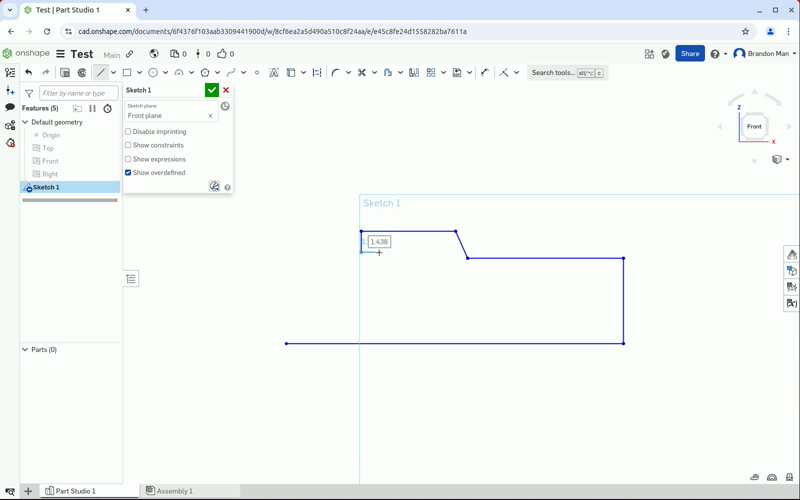
scroll(6)
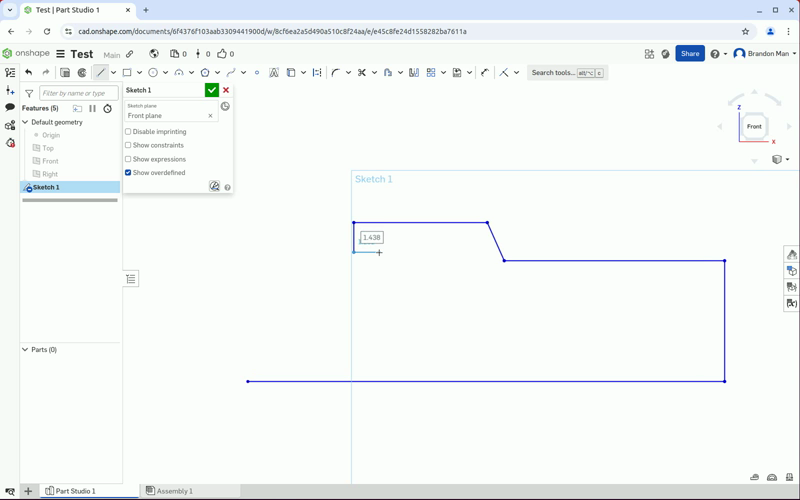
scroll(6)
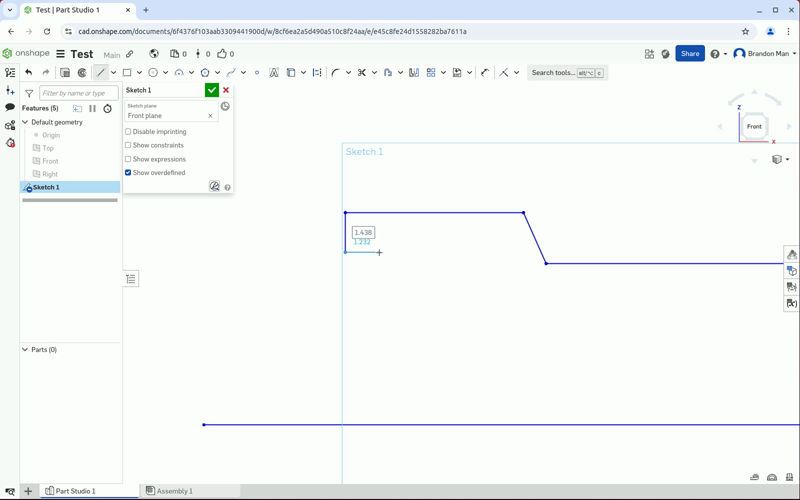
scroll(6)
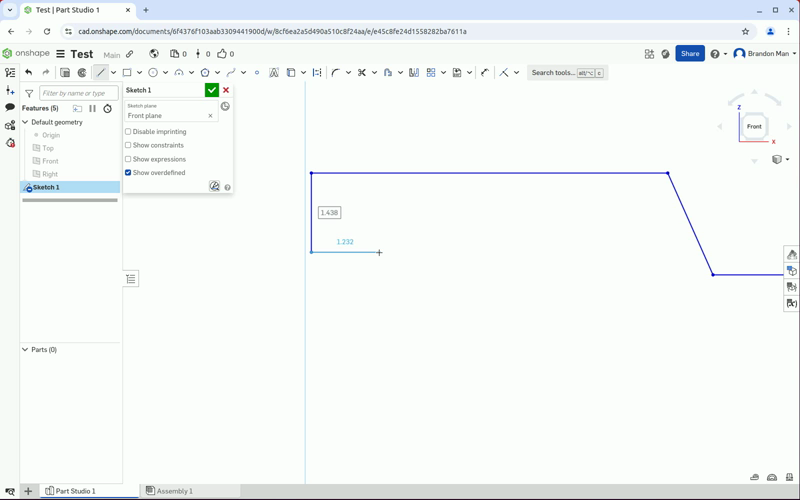
click(379, 252)
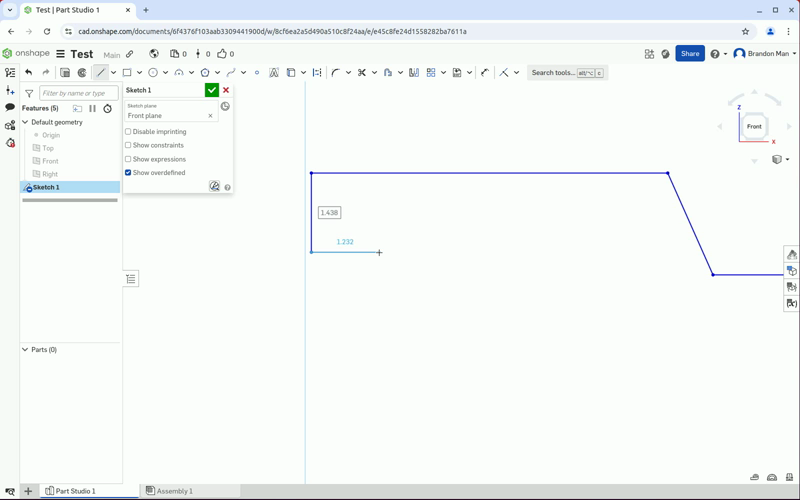
scroll(-6)
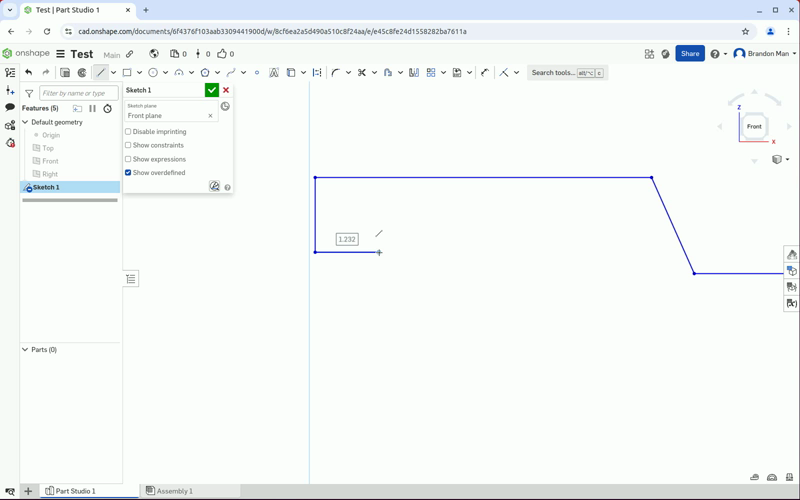
scroll(-6)
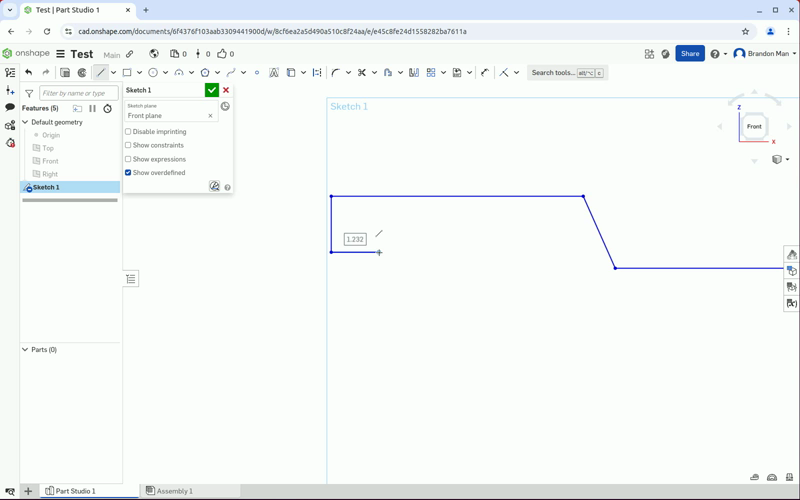
scroll(-6)
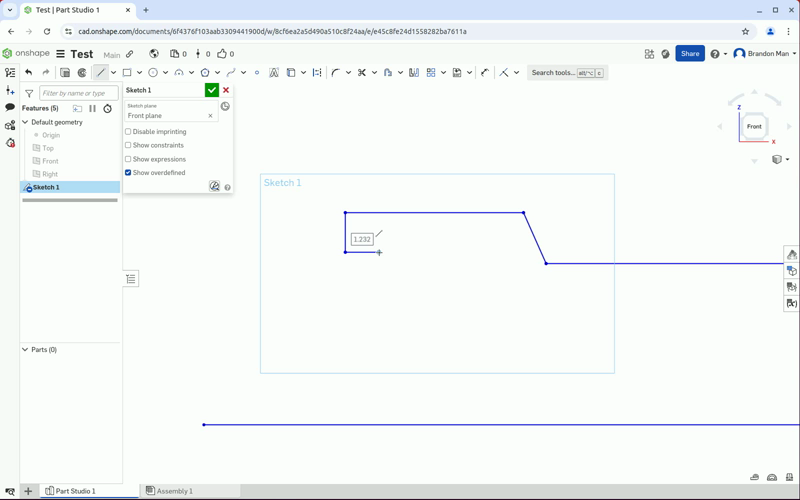
scroll(-6)
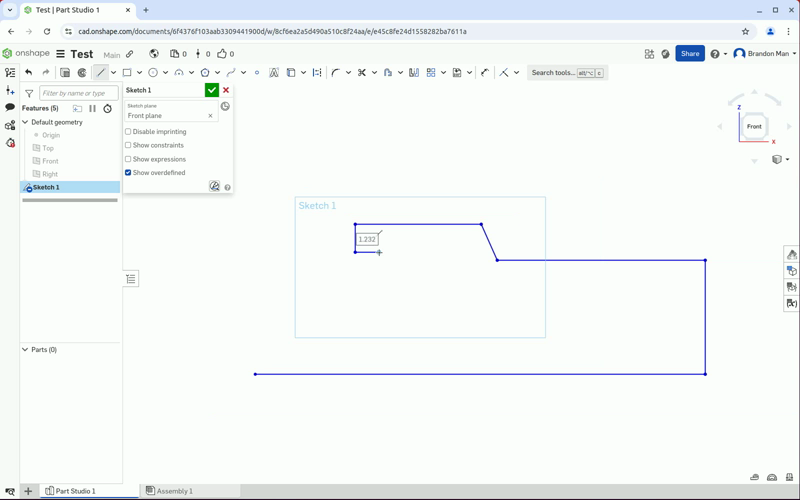
scroll(-6)
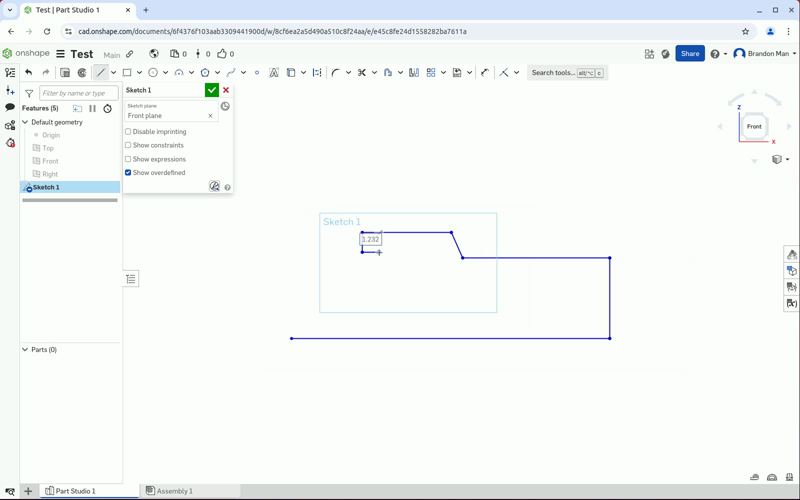
scroll(-6)
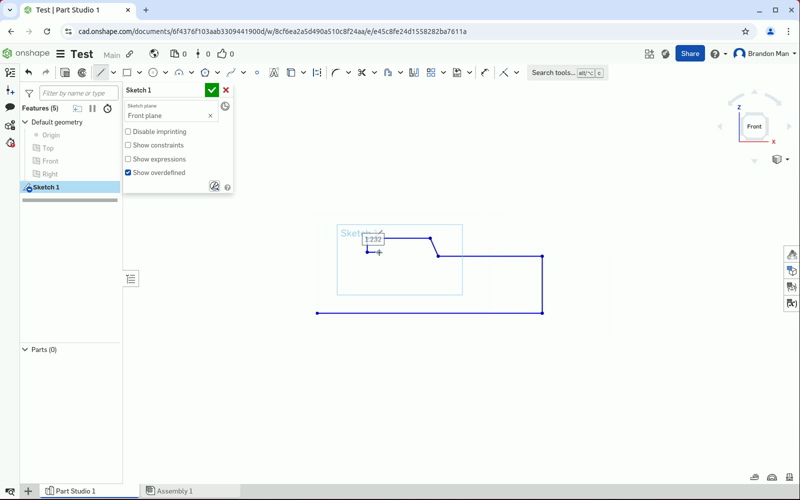
scroll(-6)
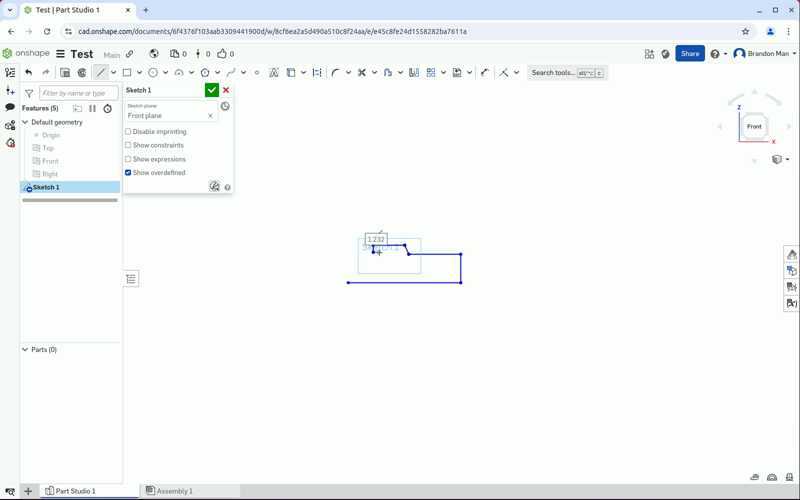
key_up(shift)
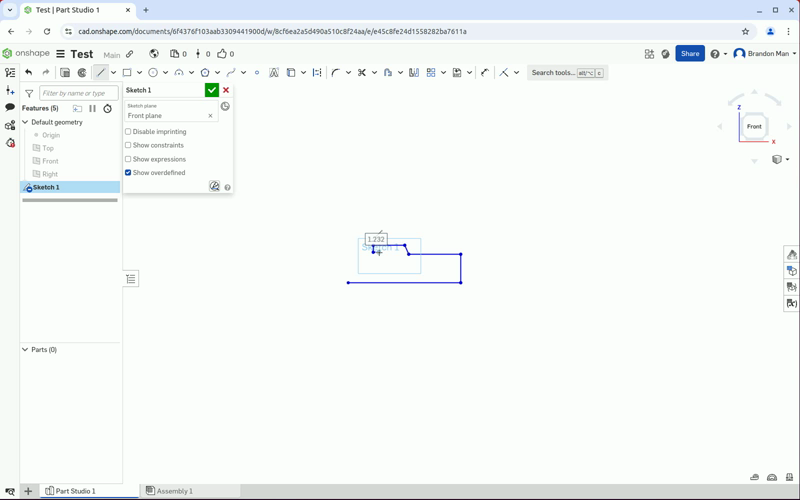
key_down(shift)
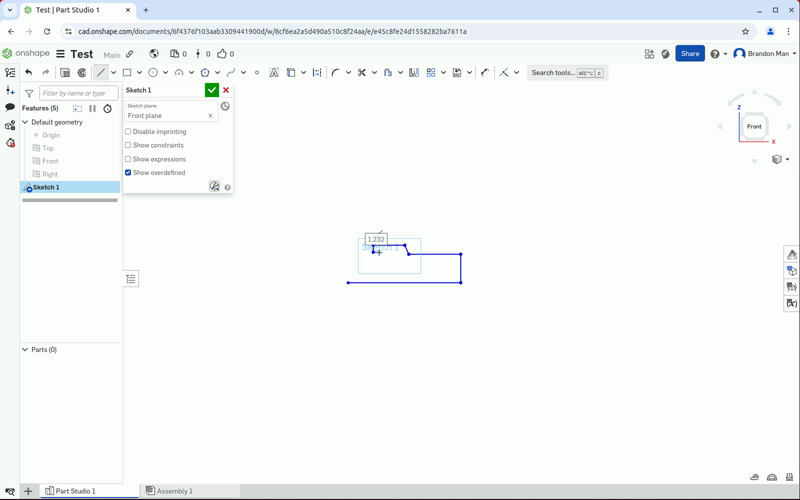
mouse_move(409, 252)
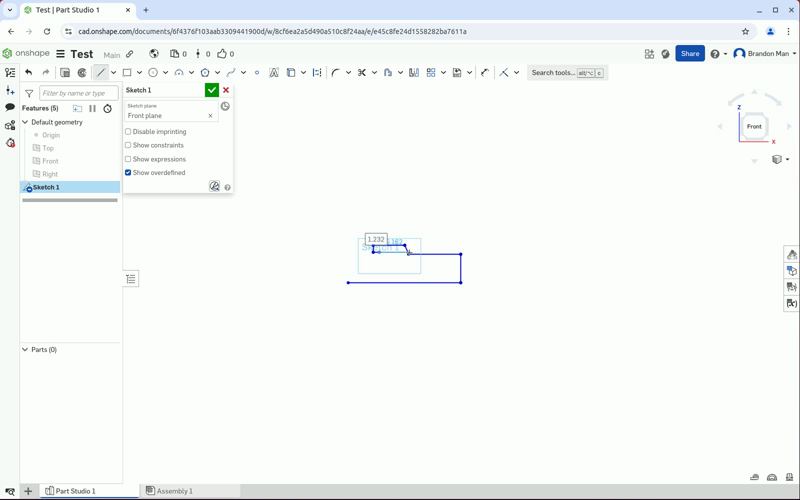
mouse_move(379, 258)
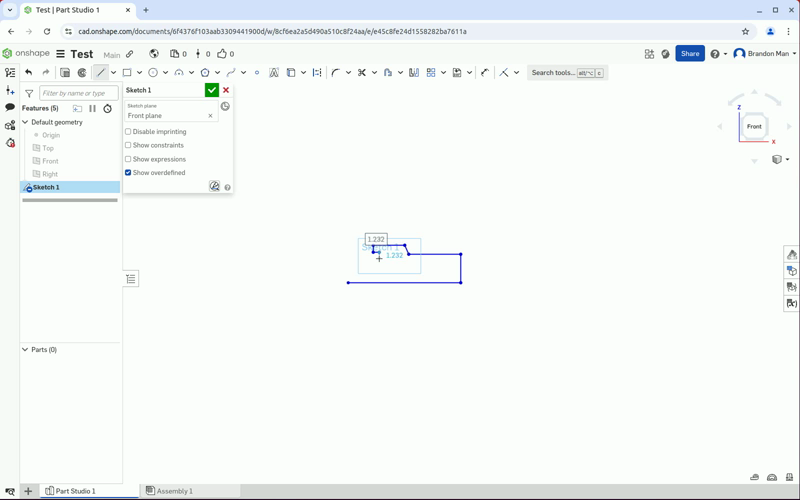
scroll(6)
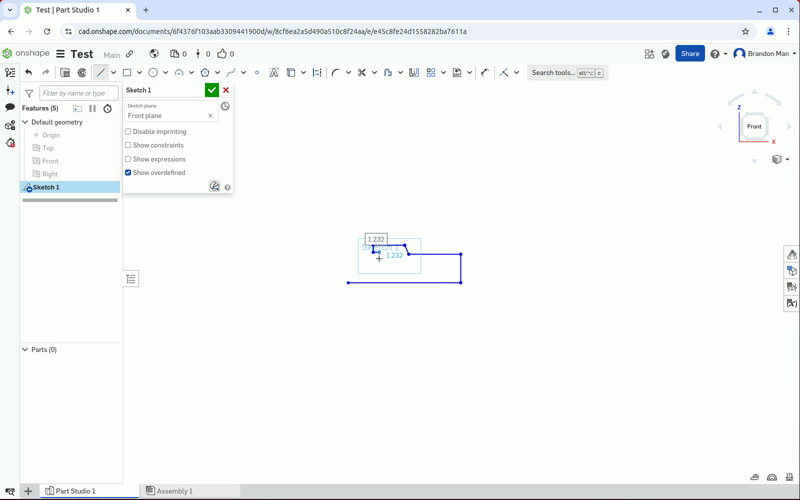
scroll(6)
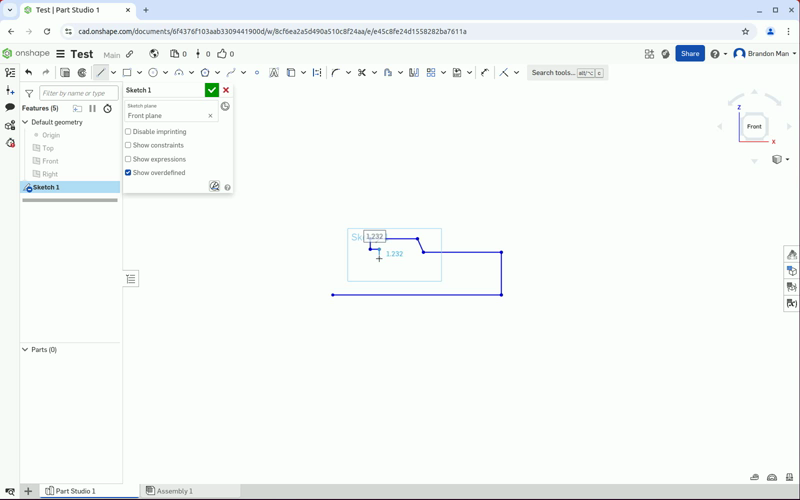
scroll(6)
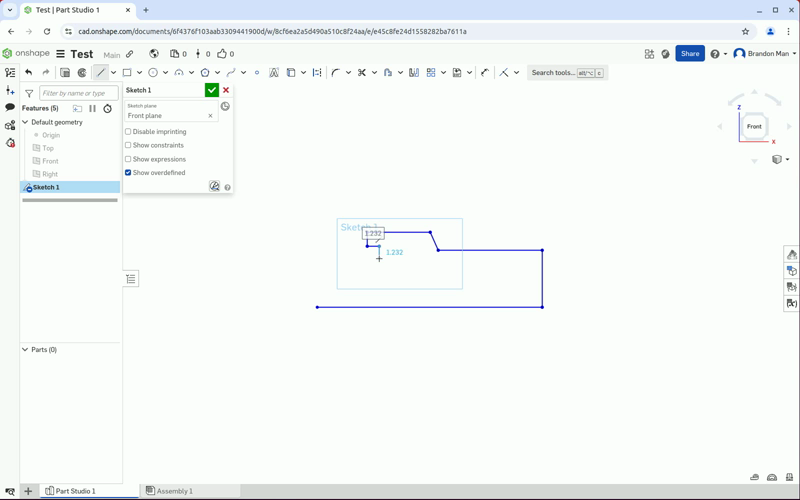
scroll(6)
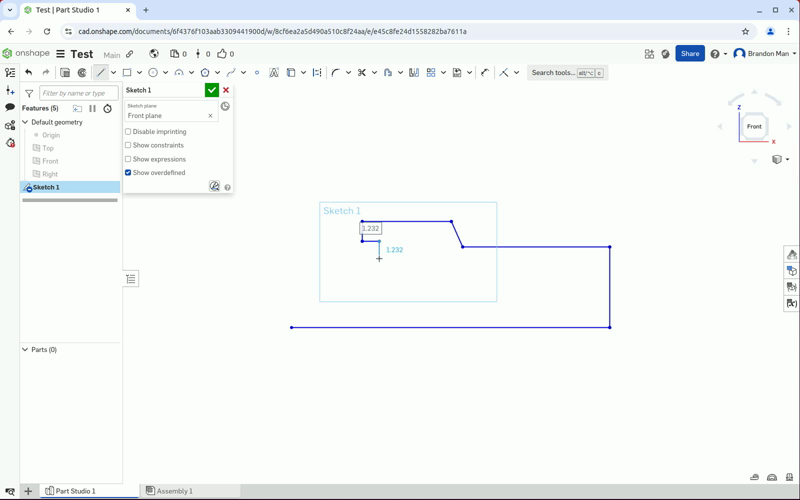
scroll(6)
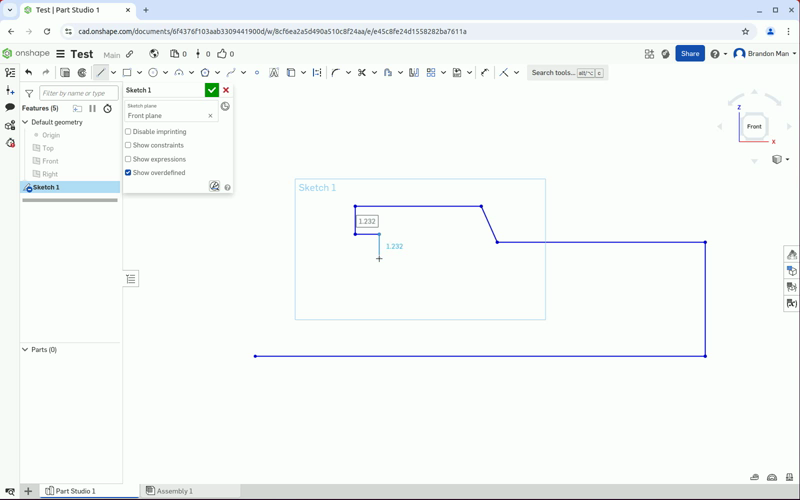
scroll(6)
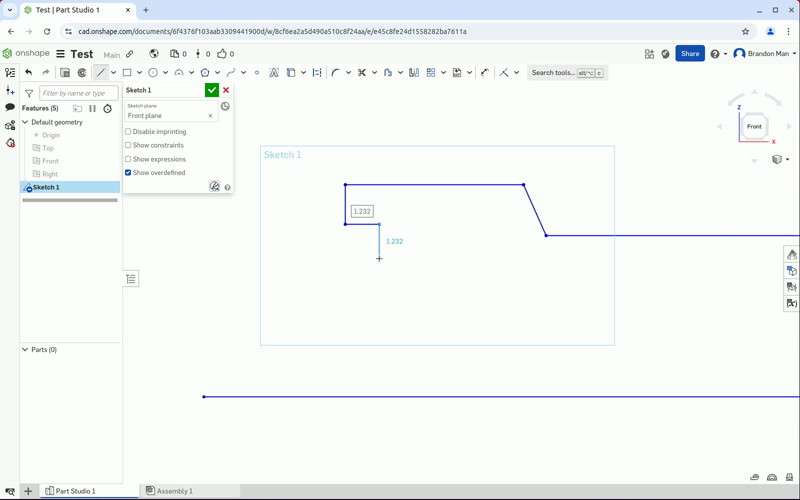
scroll(6)
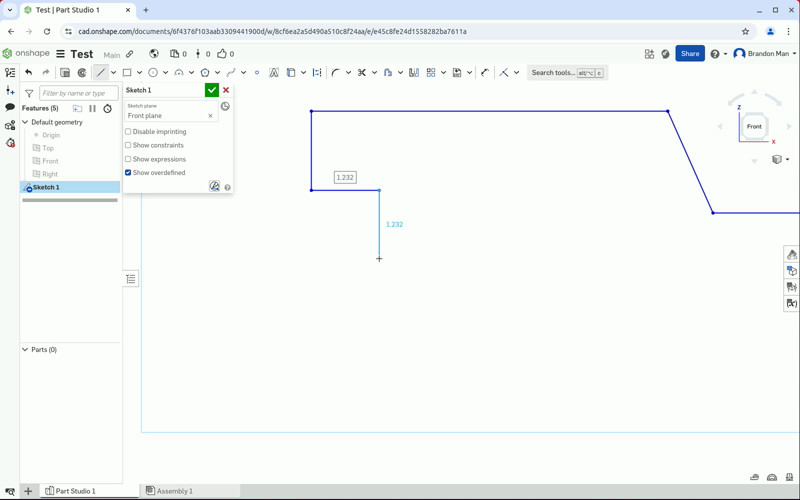
click(379, 258)
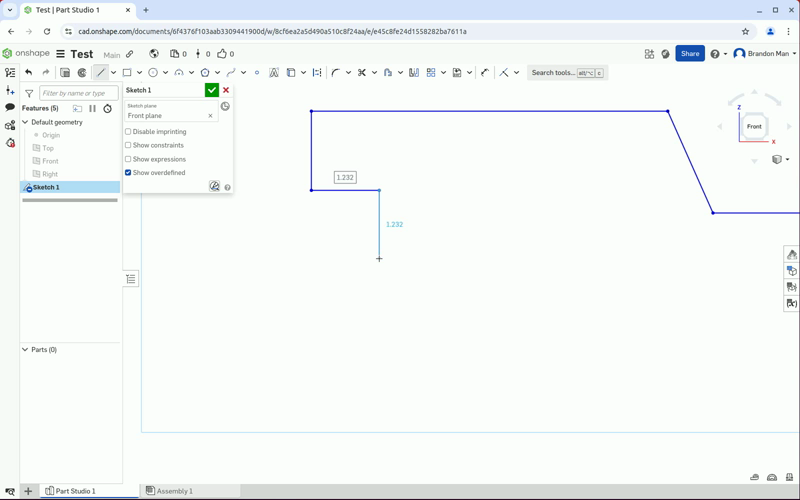
scroll(-6)
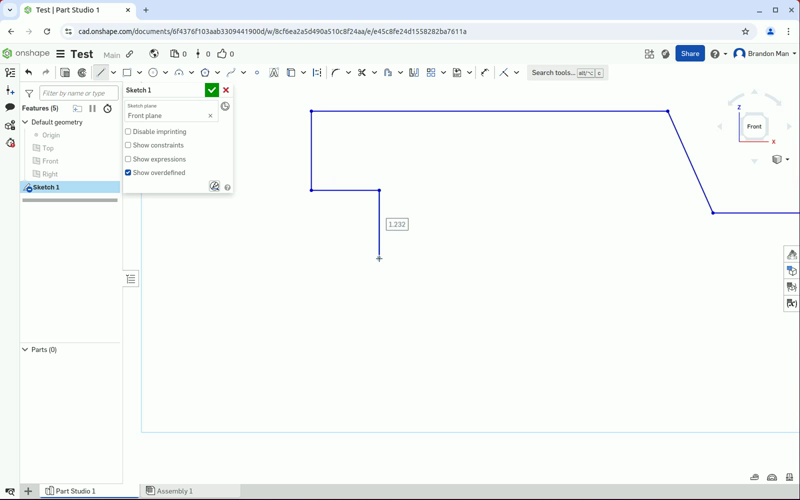
scroll(-6)
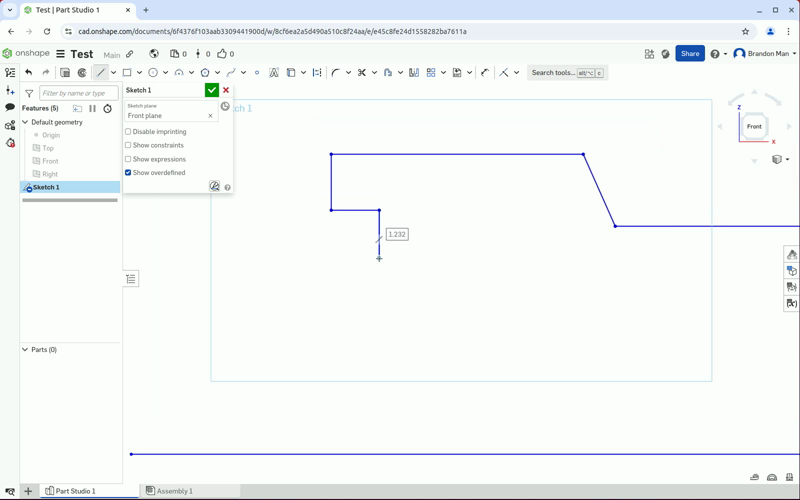
scroll(-6)
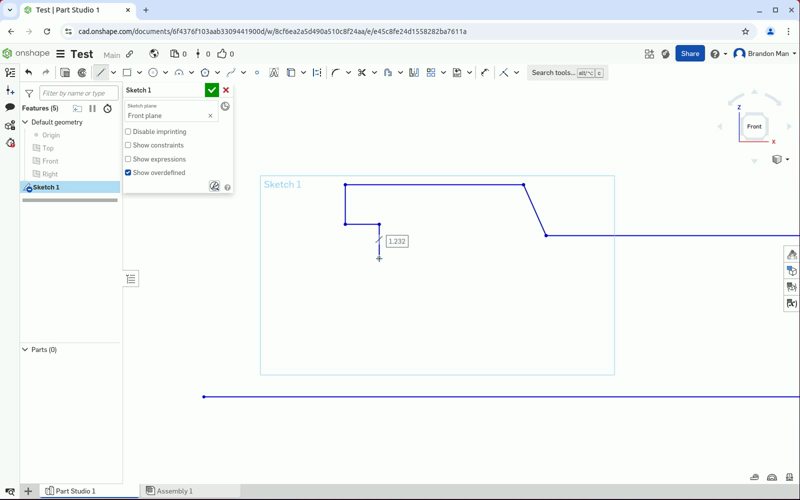
scroll(-6)
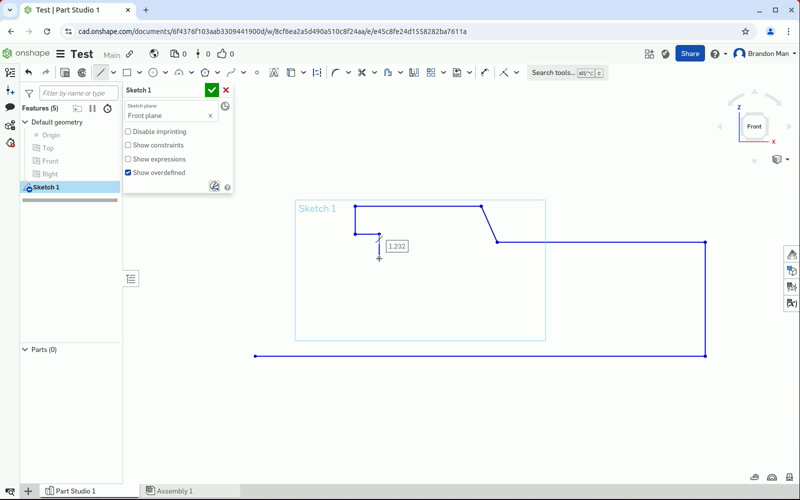
scroll(-6)
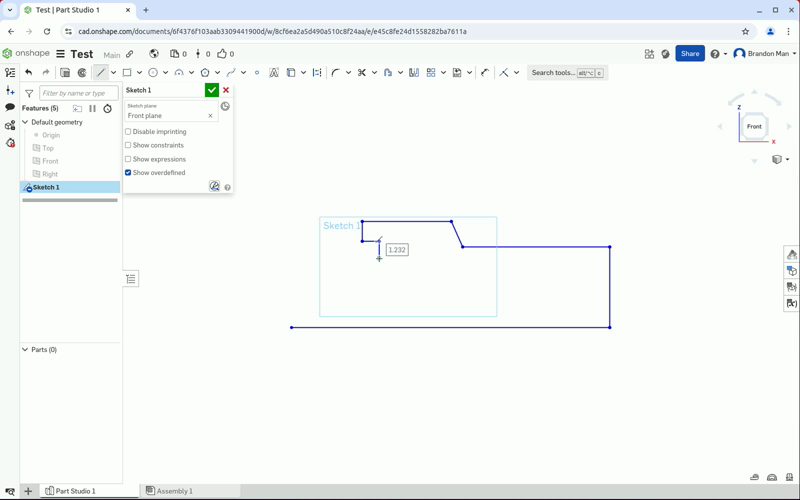
scroll(-6)
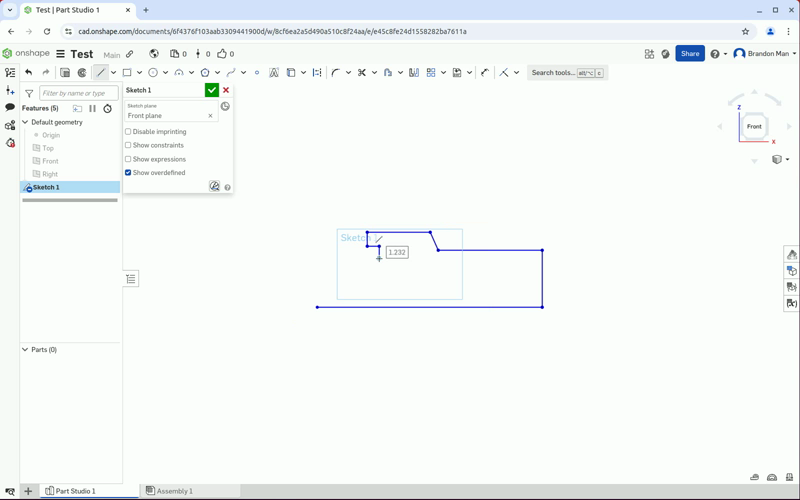
scroll(-6)
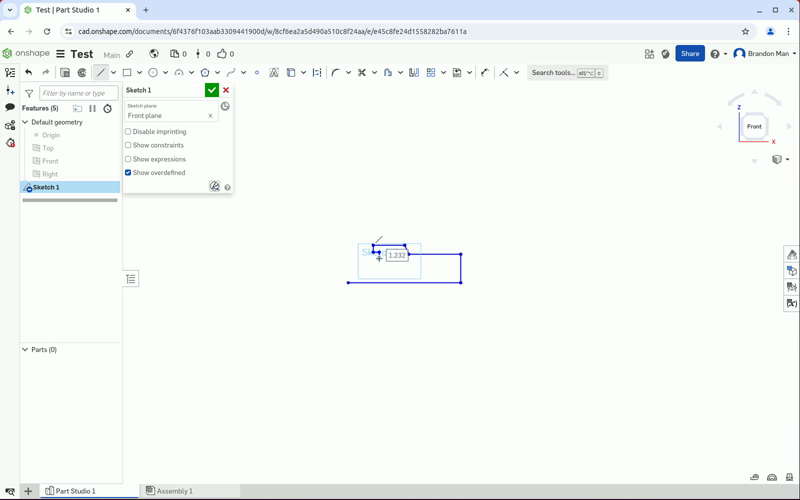
key_up(shift)
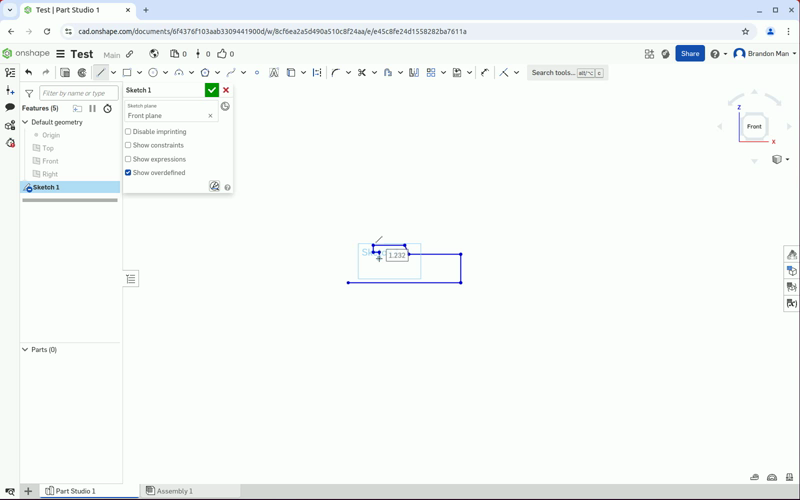
key_down(shift)
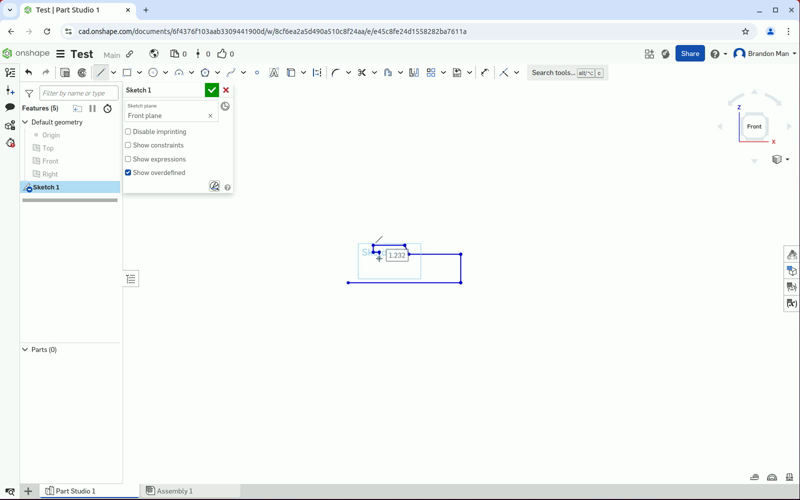
mouse_move(409, 258)
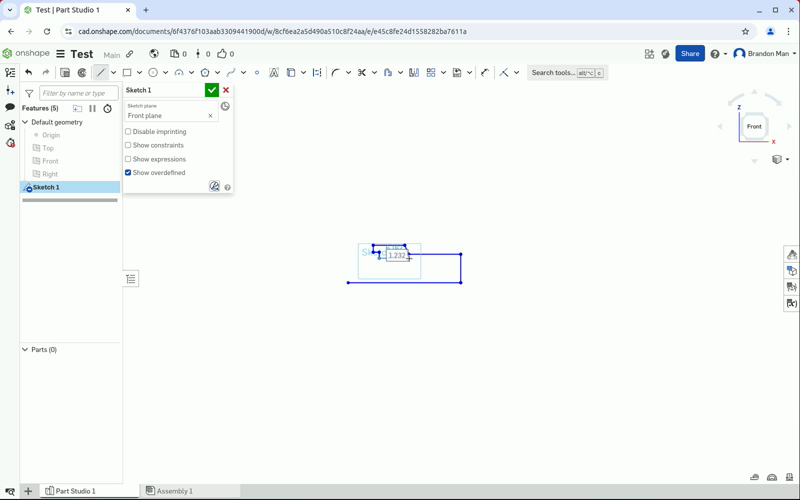
mouse_move(354, 258)
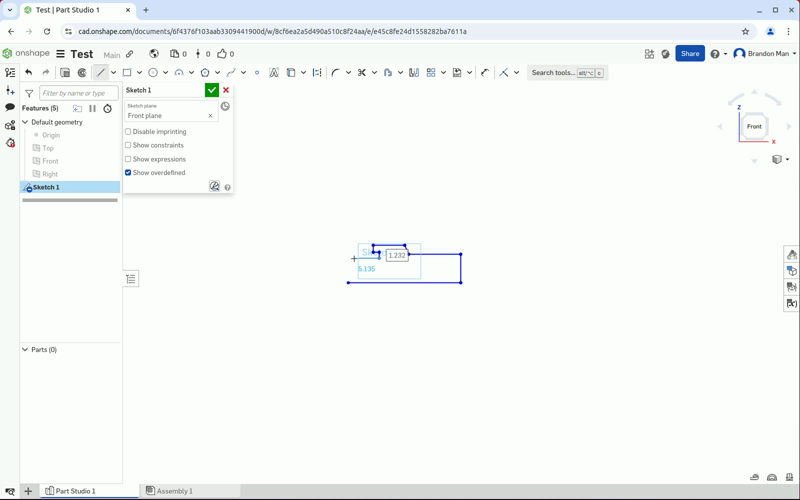
click(354, 258)
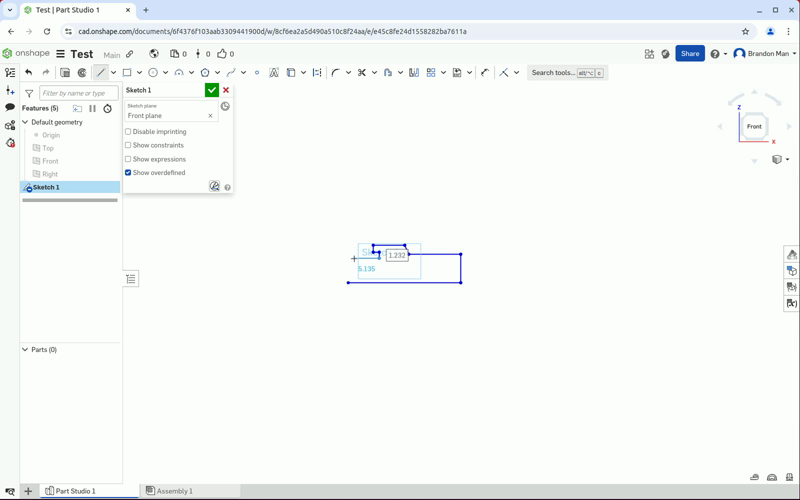
key_up(shift)
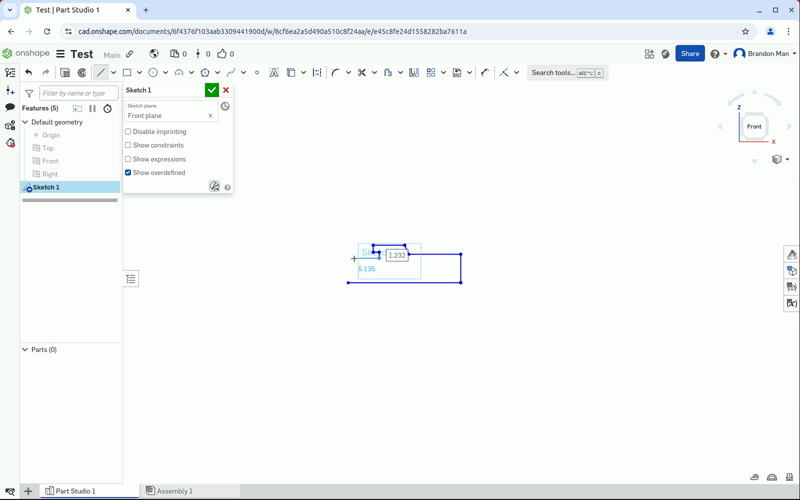
key_down(shift)
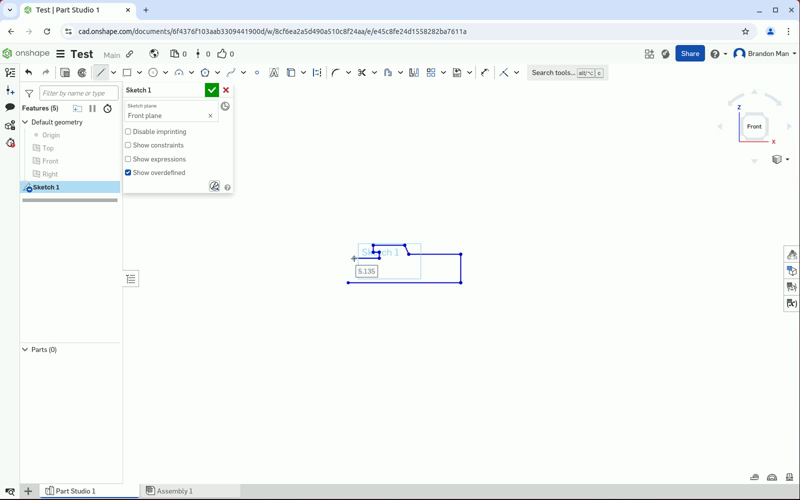
mouse_move(384, 258)
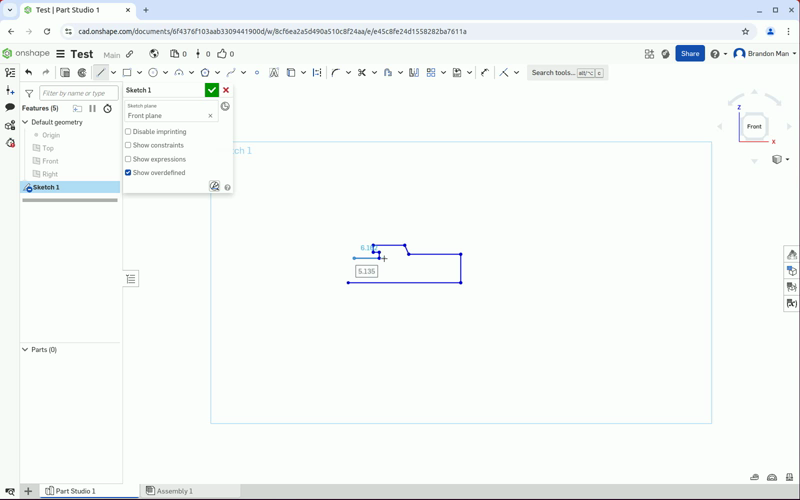
mouse_move(354, 252)
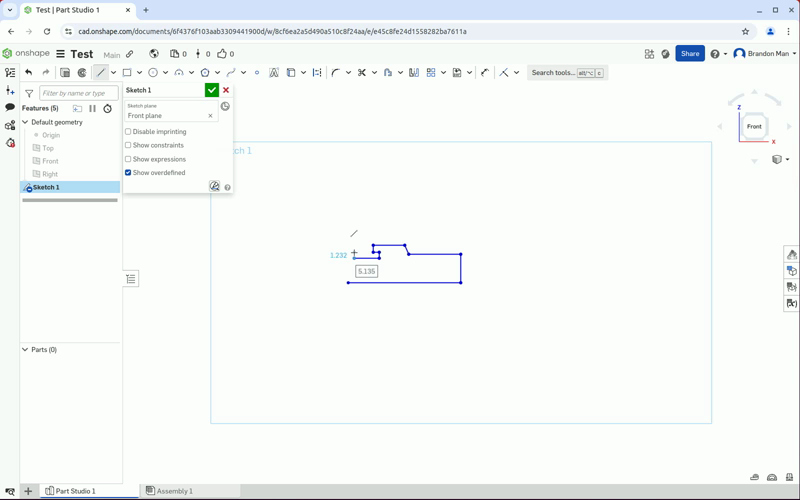
scroll(6)
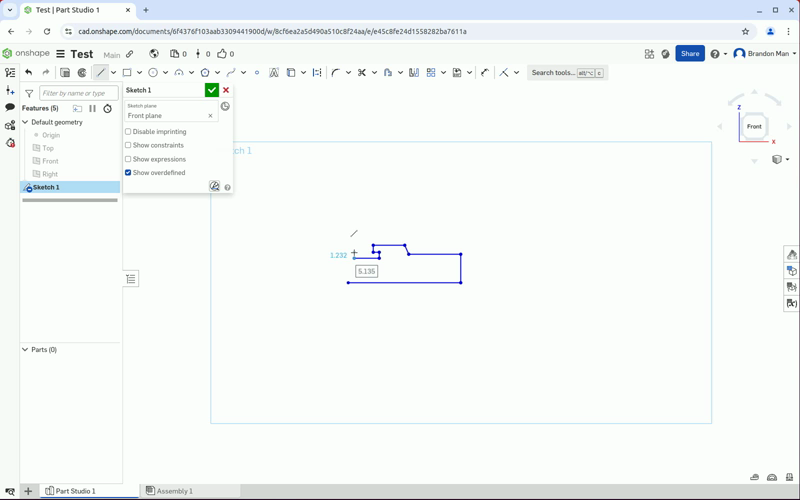
scroll(6)
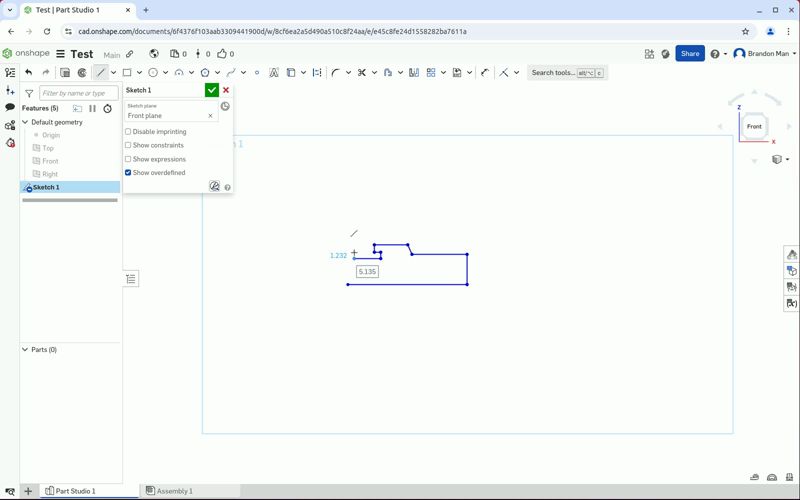
scroll(6)
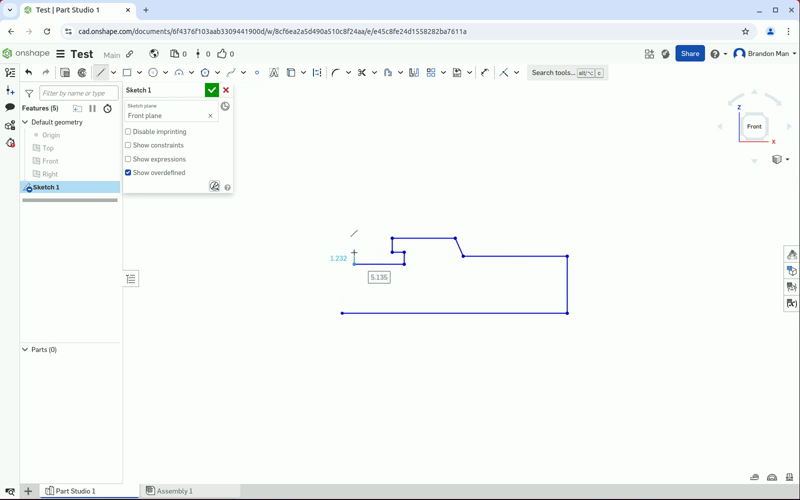
scroll(6)
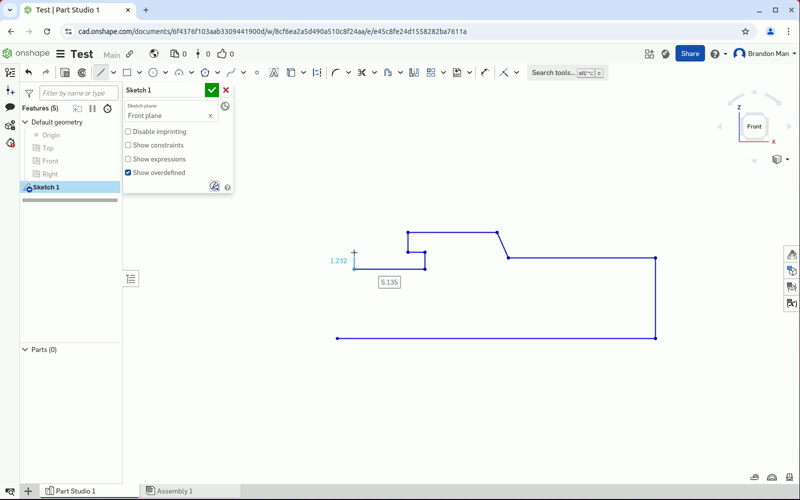
scroll(6)
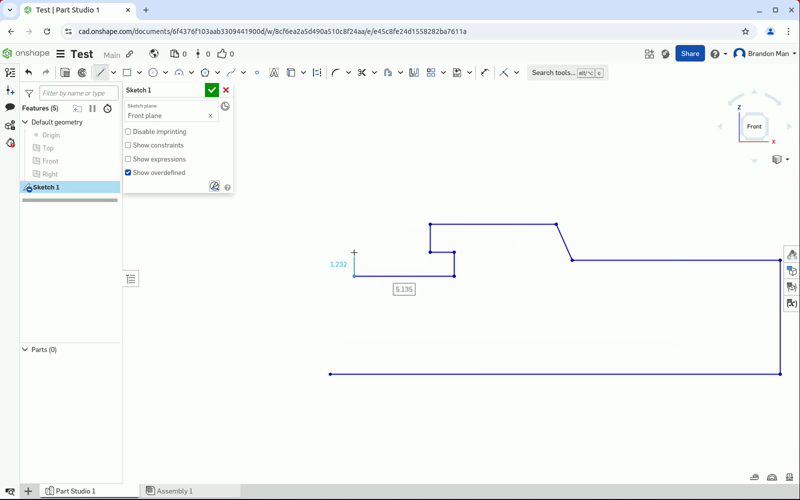
scroll(6)
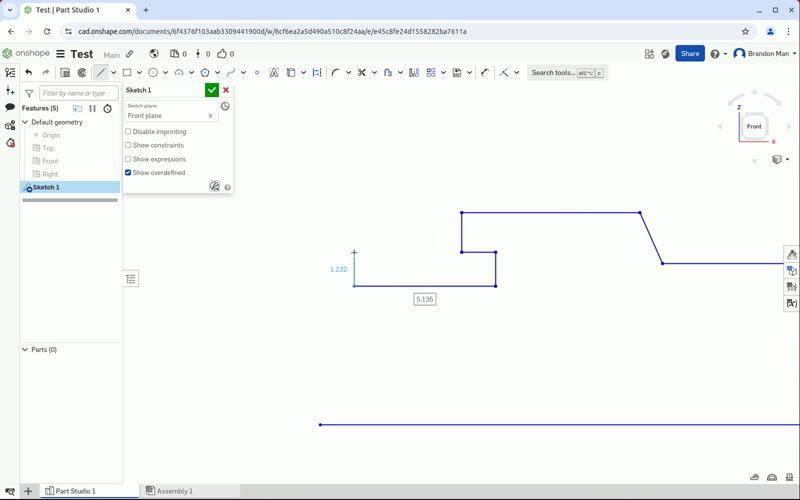
scroll(6)
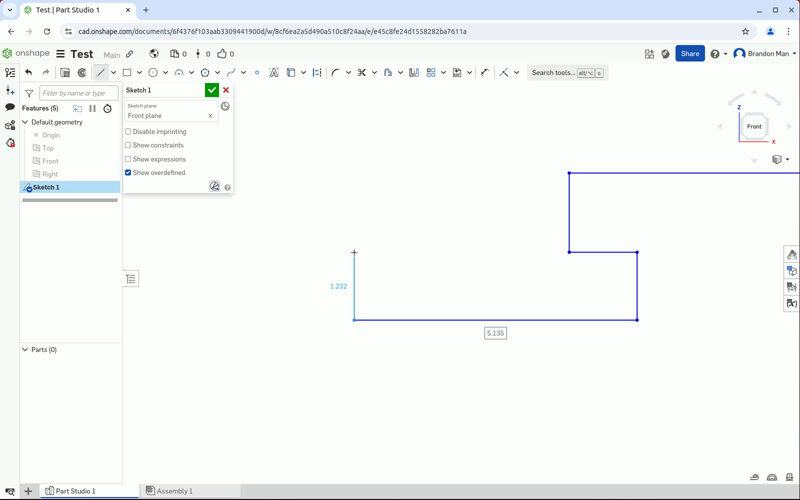
click(354, 252)
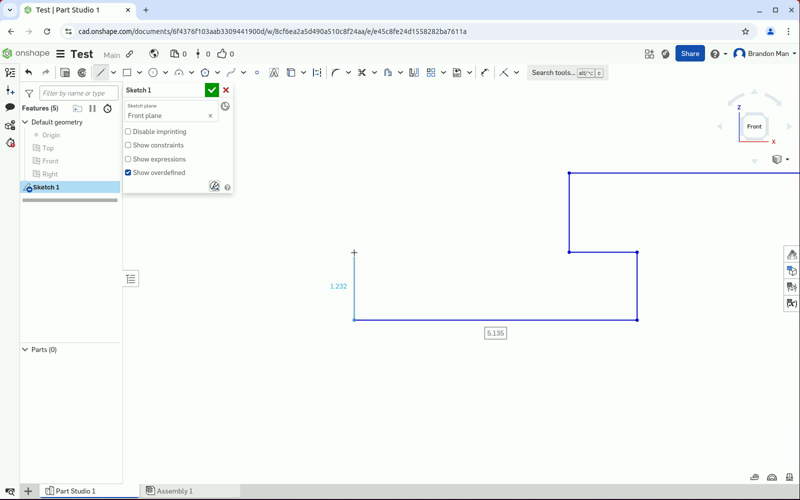
scroll(-6)
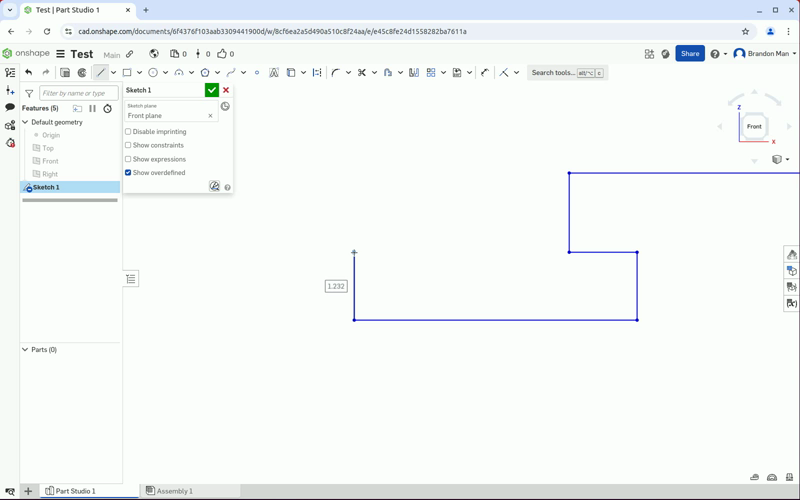
scroll(-6)
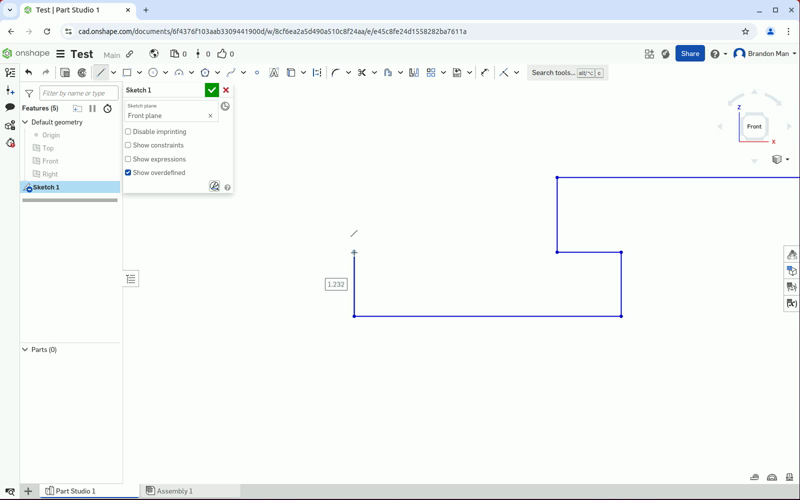
scroll(-6)
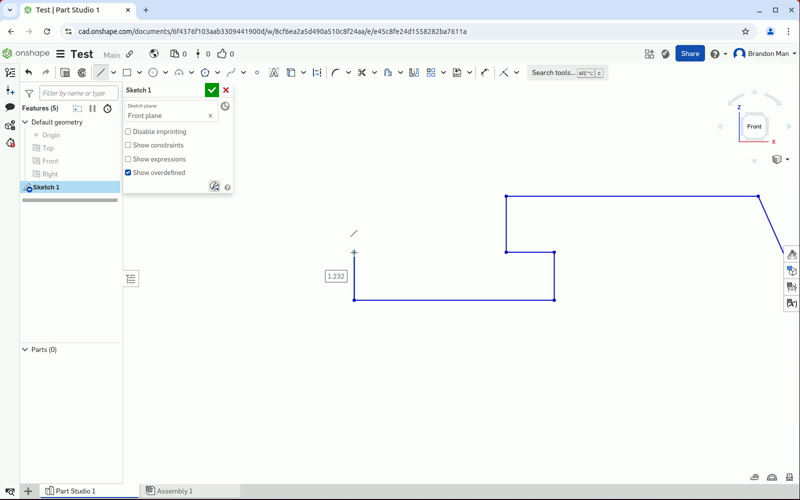
scroll(-6)
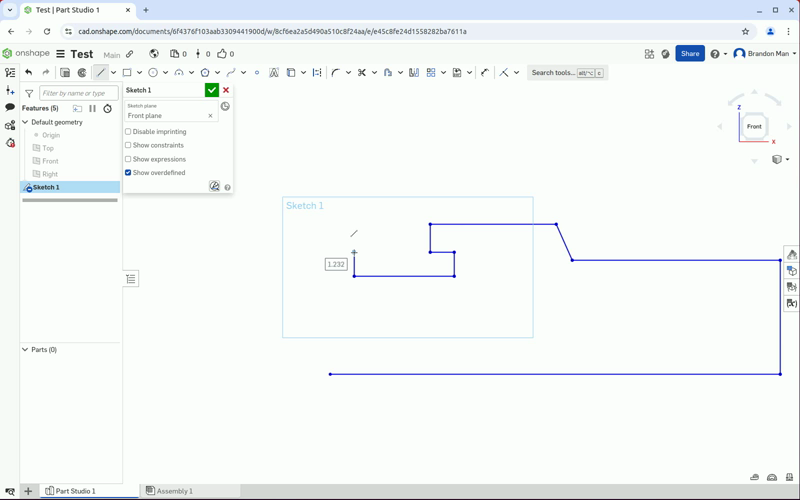
scroll(-6)
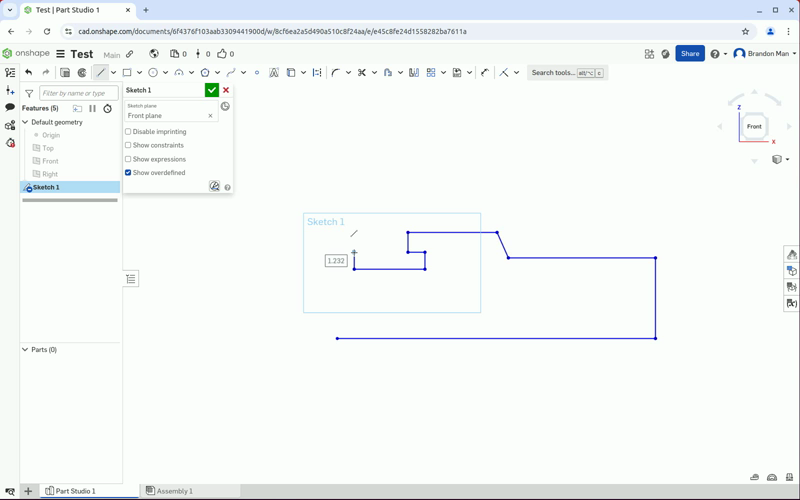
scroll(-6)
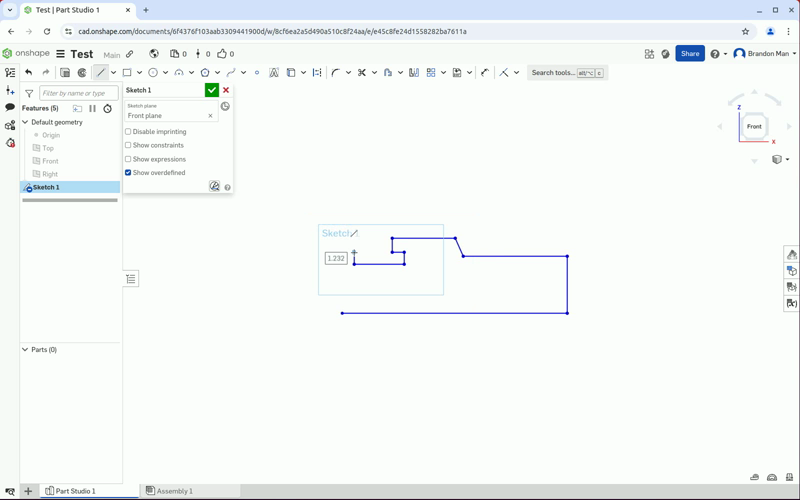
scroll(-6)
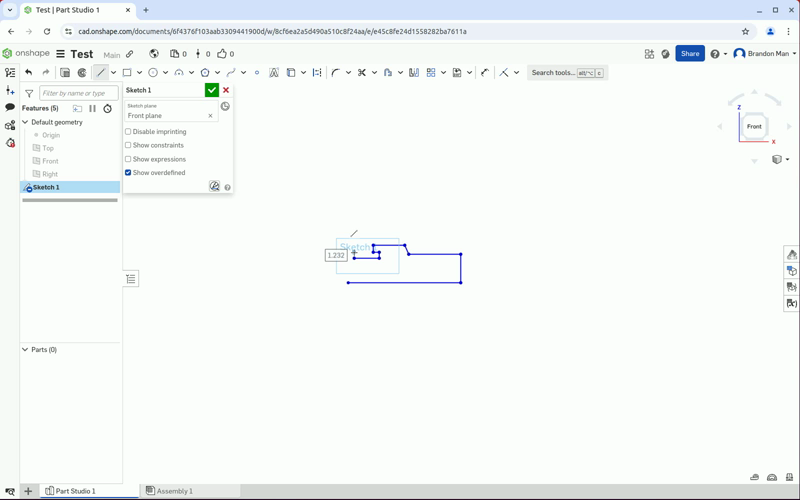
key_up(shift)
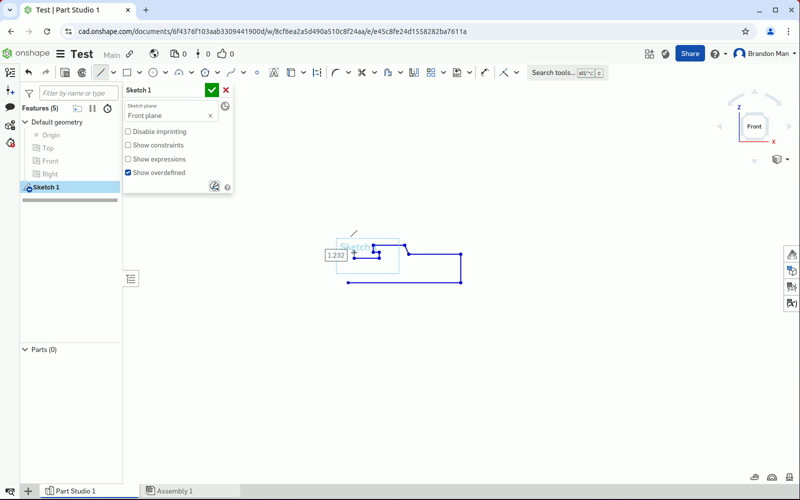
key_down(shift)
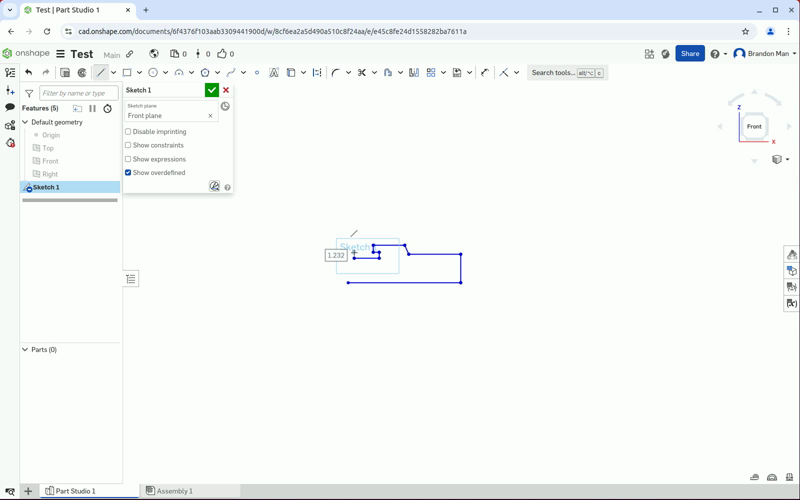
mouse_move(384, 252)
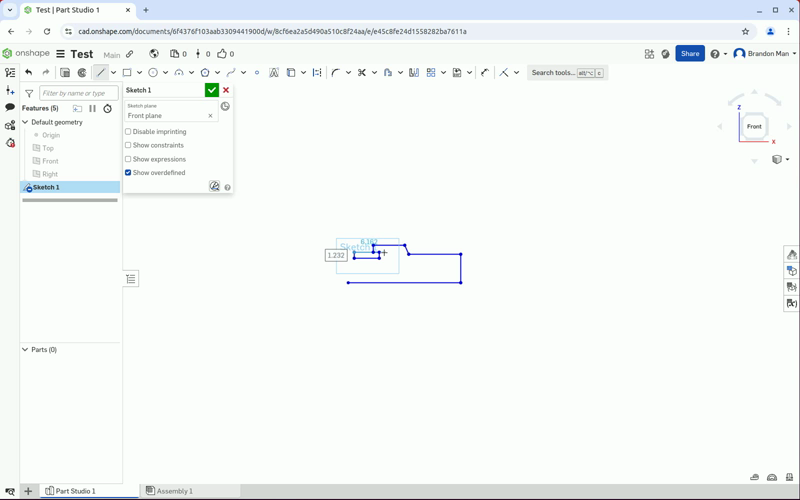
mouse_move(359, 252)
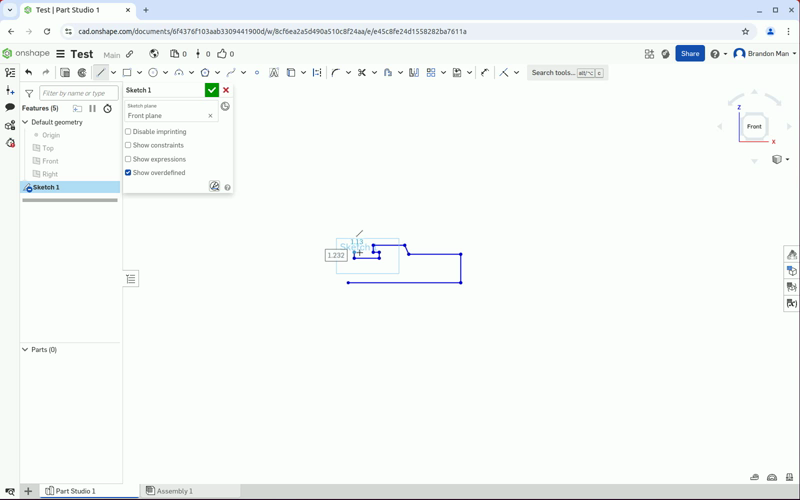
scroll(6)
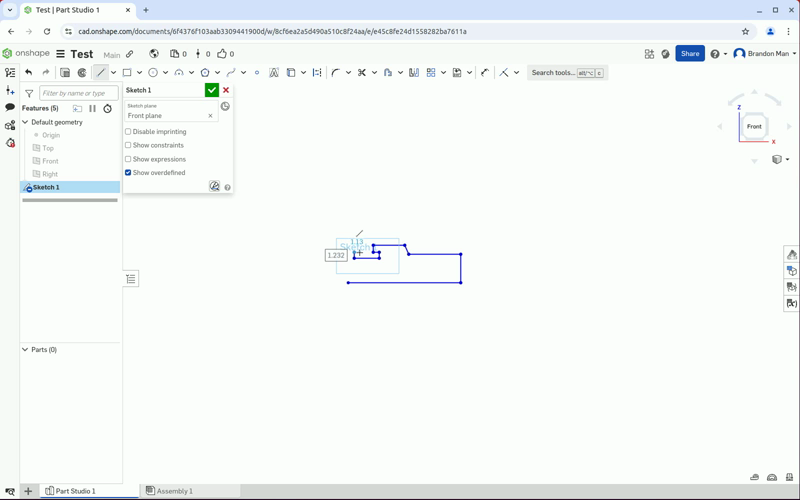
scroll(6)
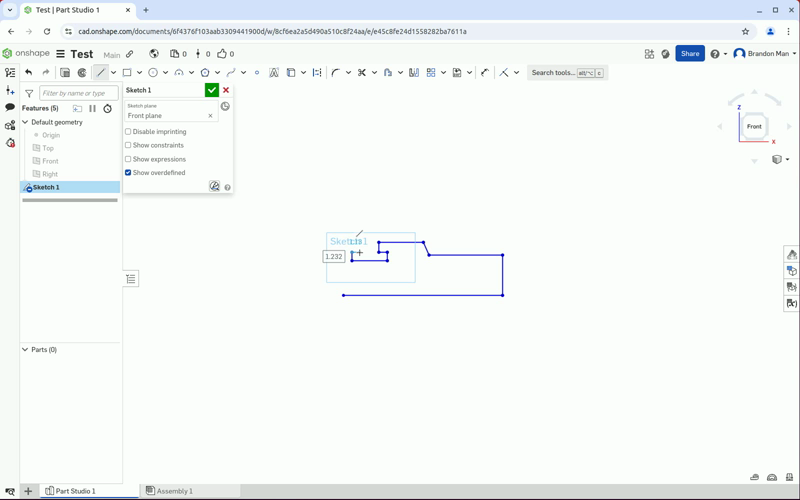
scroll(6)
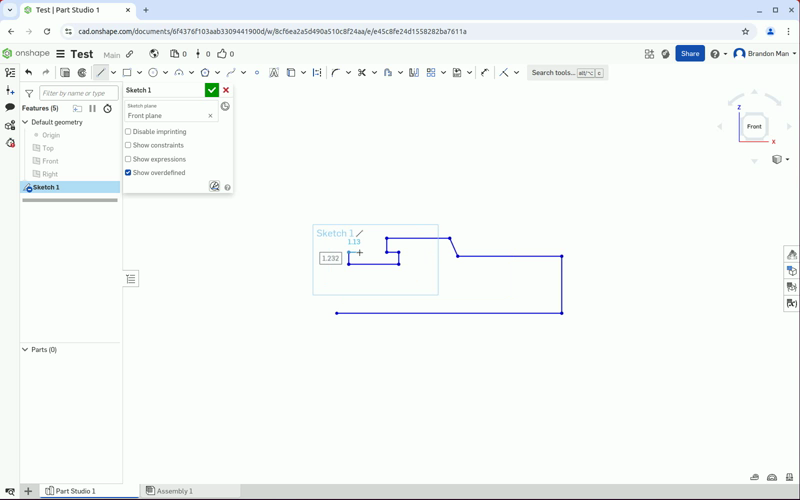
scroll(6)
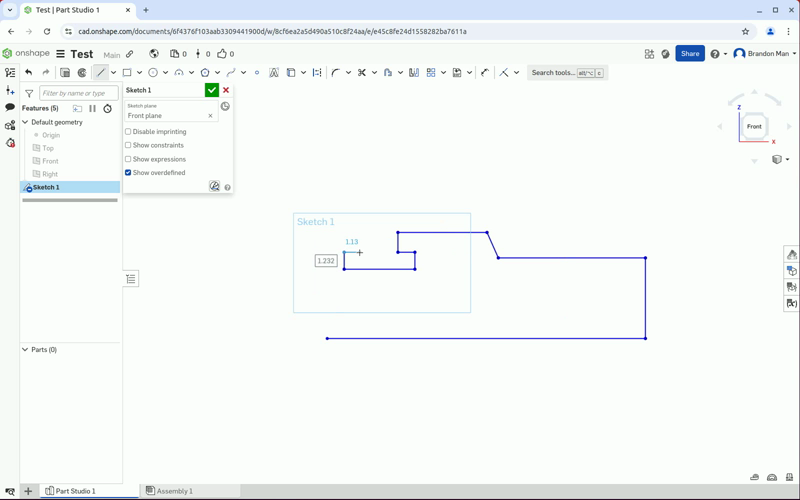
scroll(6)
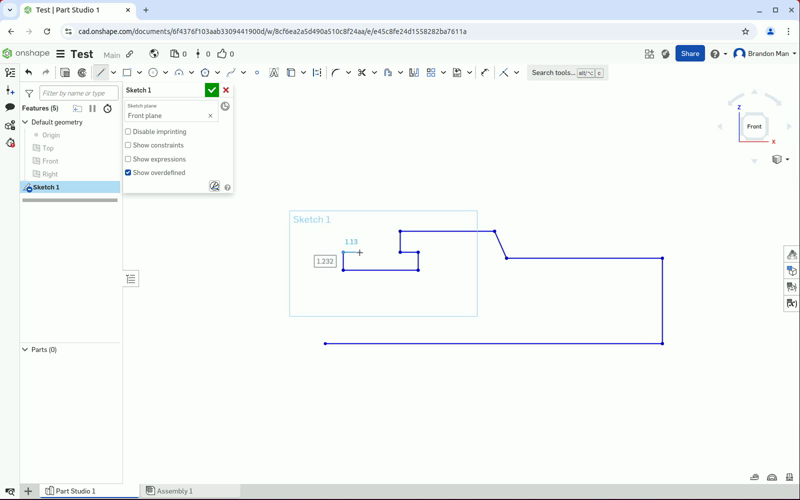
scroll(6)
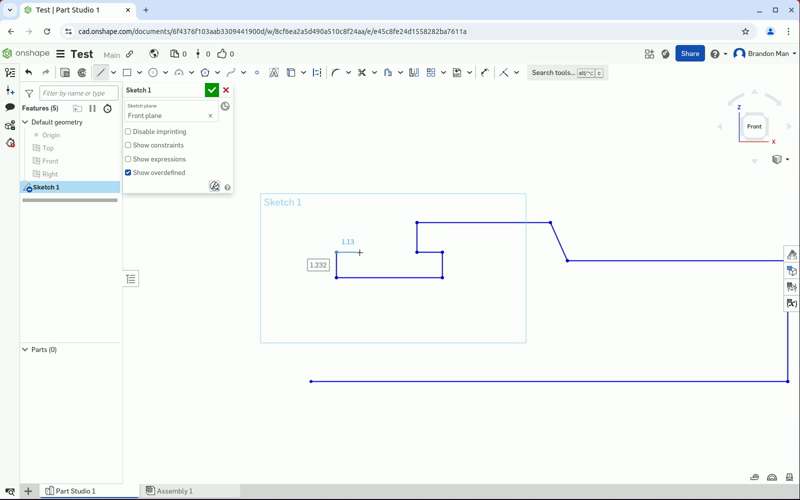
scroll(6)
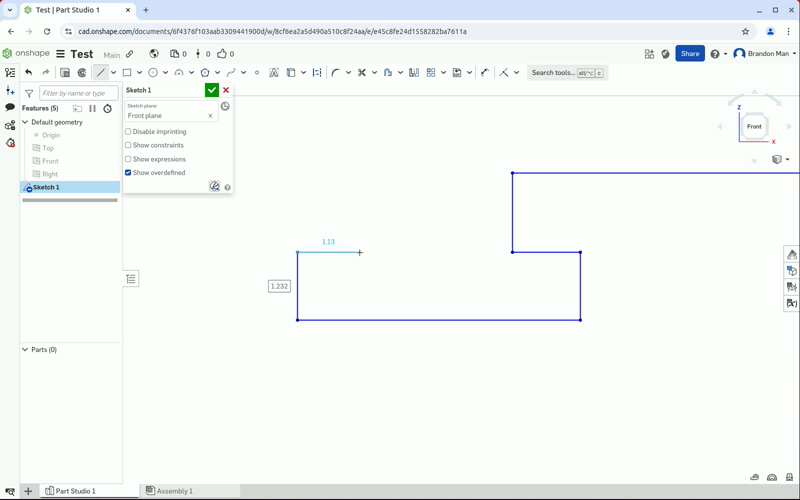
click(359, 252)
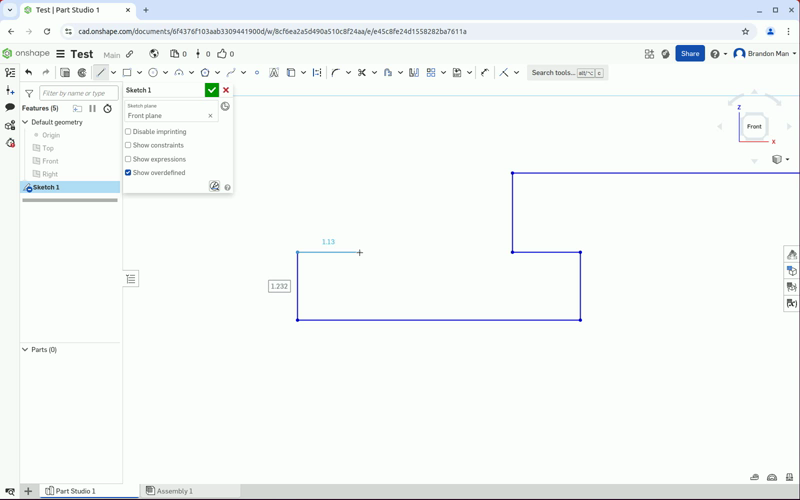
scroll(-6)
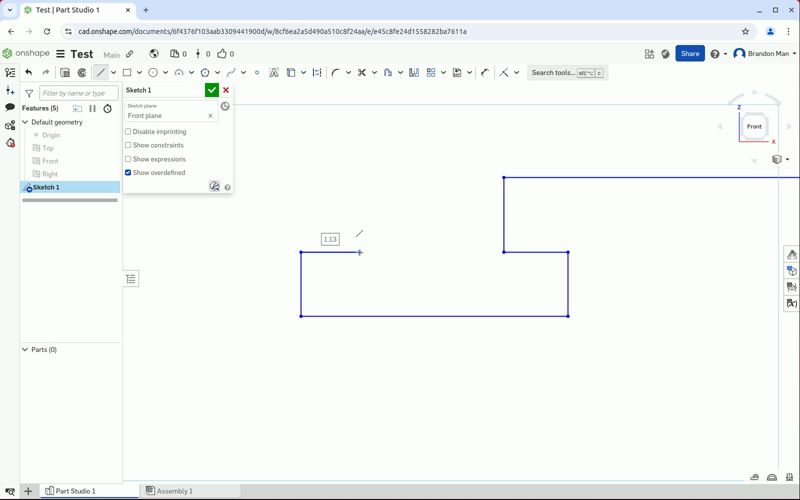
scroll(-6)
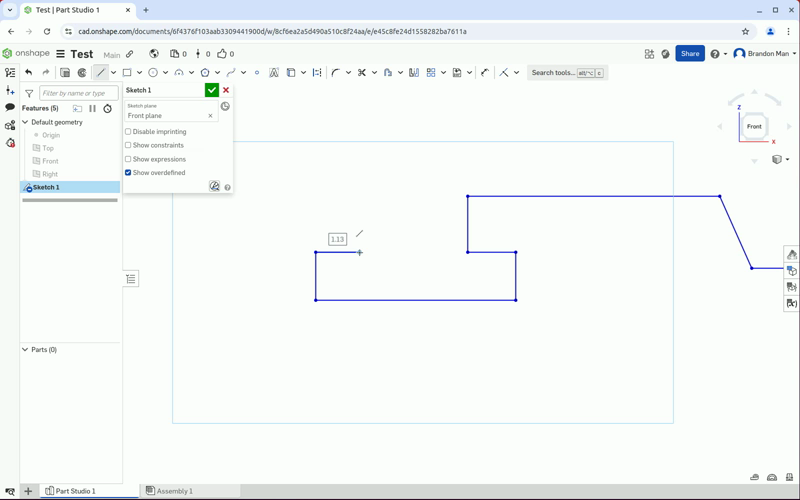
scroll(-6)
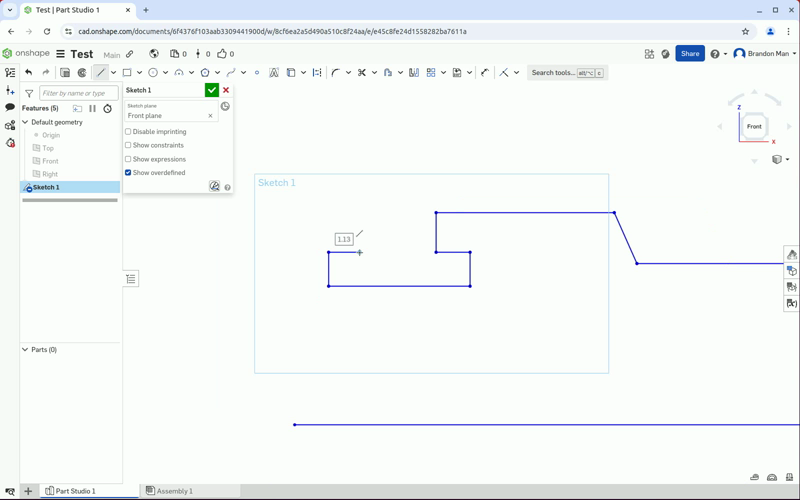
scroll(-6)
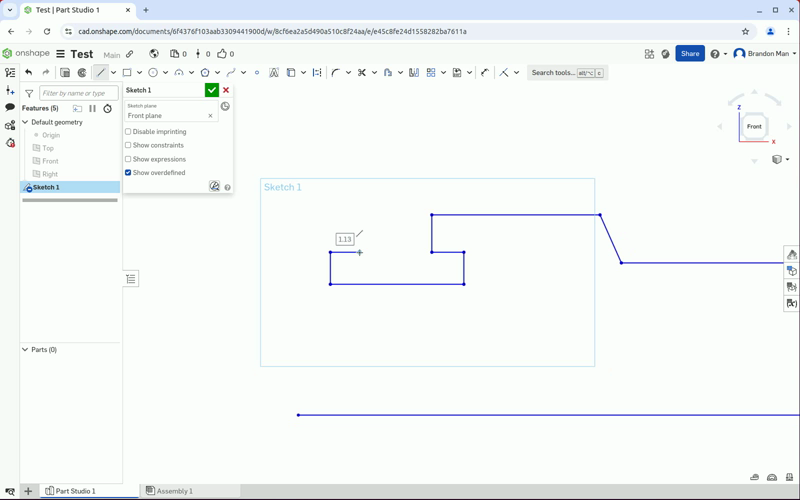
scroll(-6)
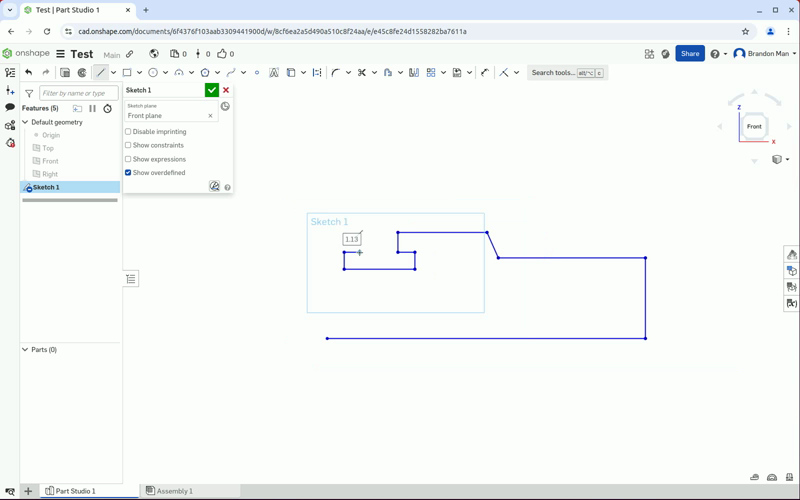
scroll(-6)
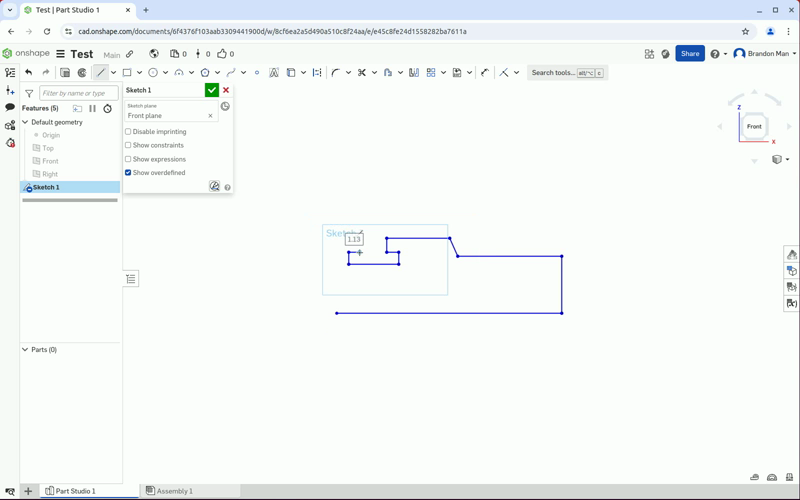
scroll(-6)
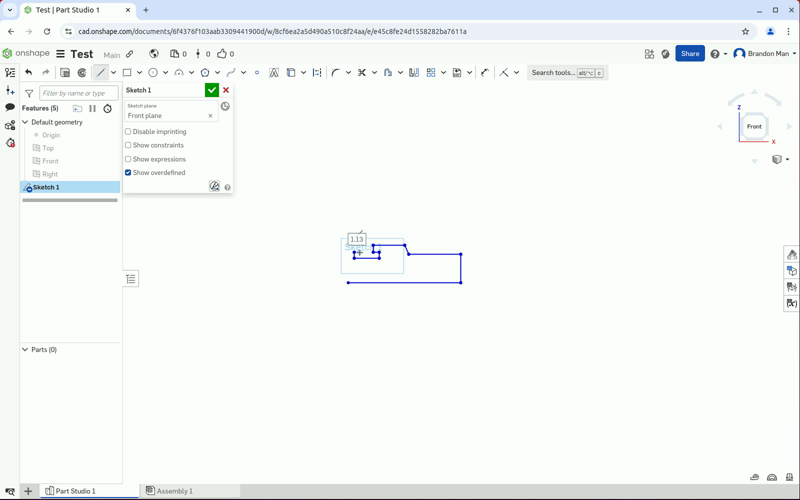
key_up(shift)
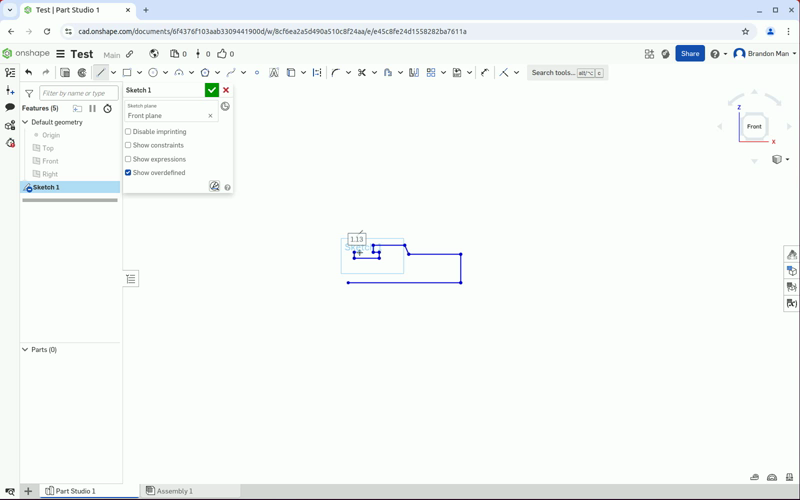
key_down(shift)
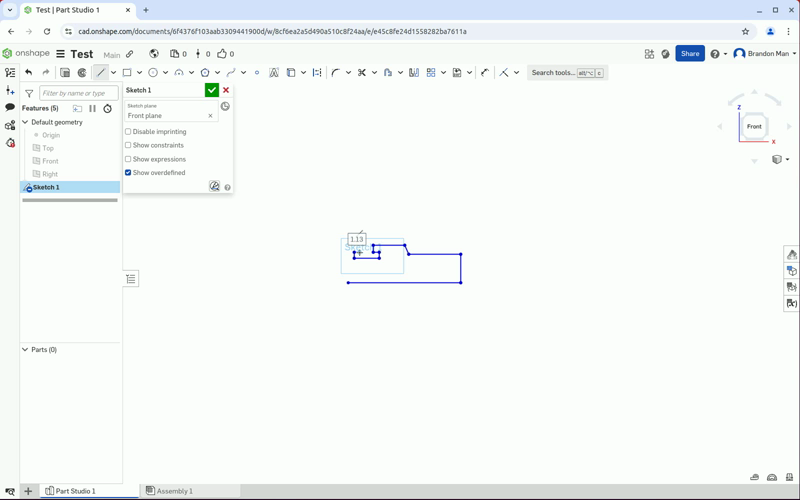
mouse_move(389, 252)
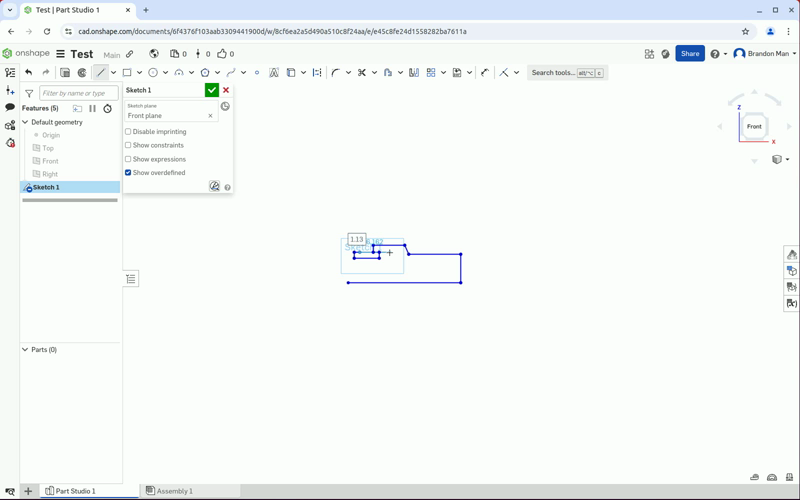
mouse_move(359, 245)
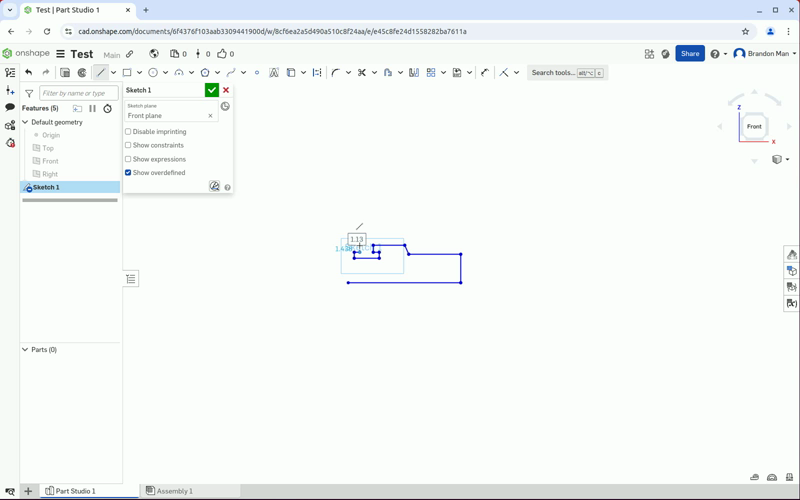
scroll(6)
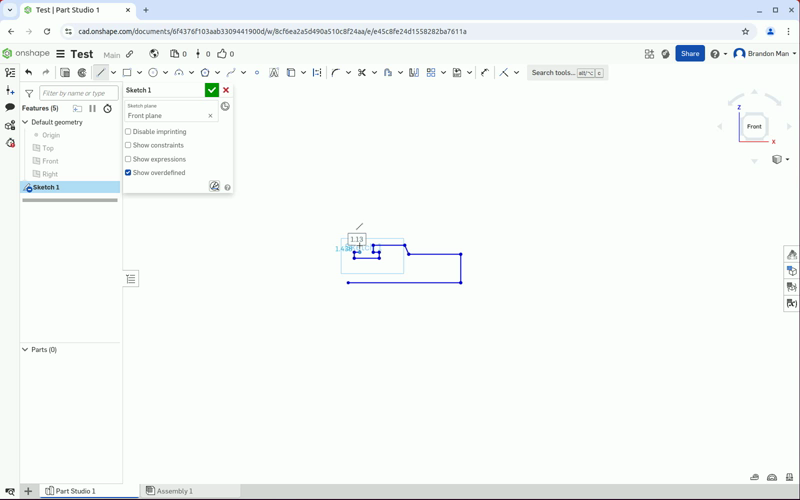
scroll(6)
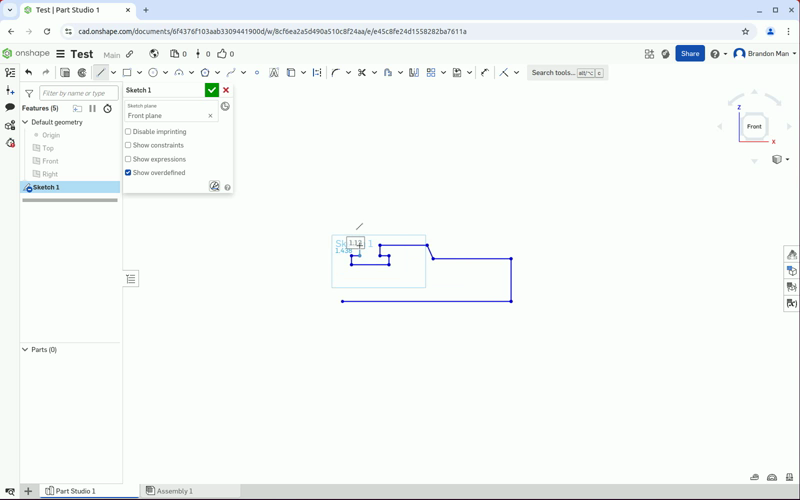
scroll(6)
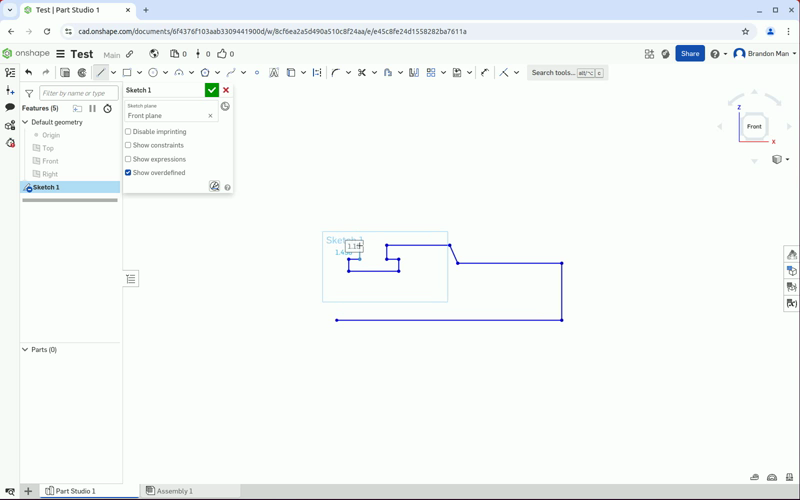
scroll(6)
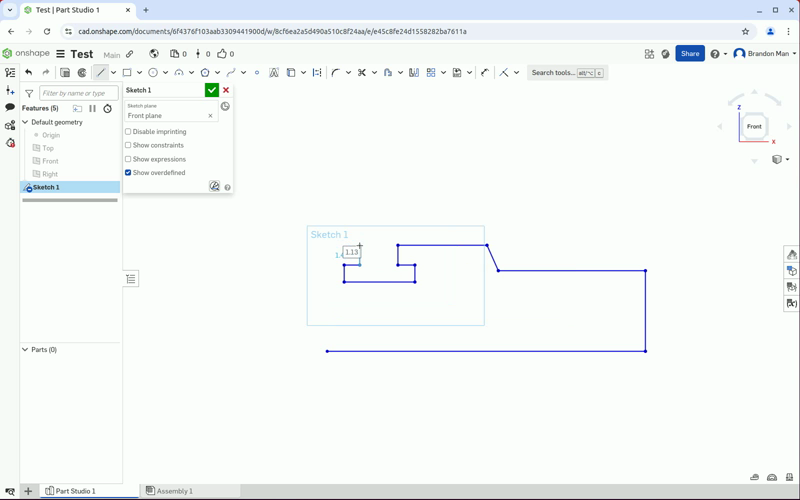
scroll(6)
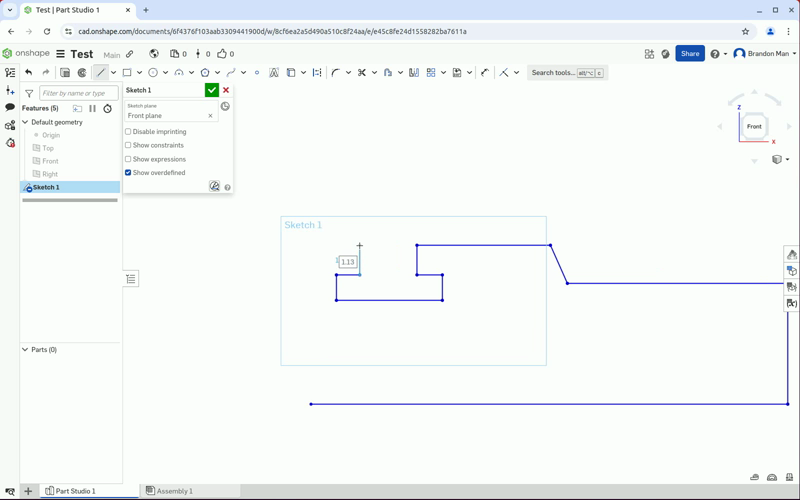
scroll(6)
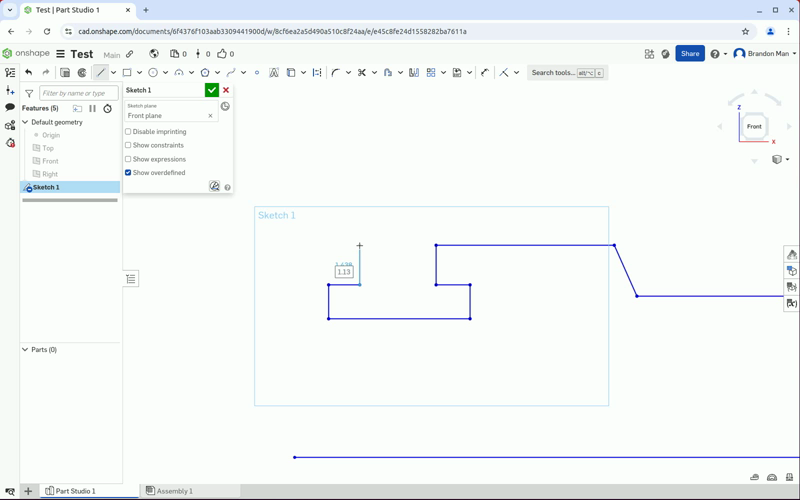
scroll(6)
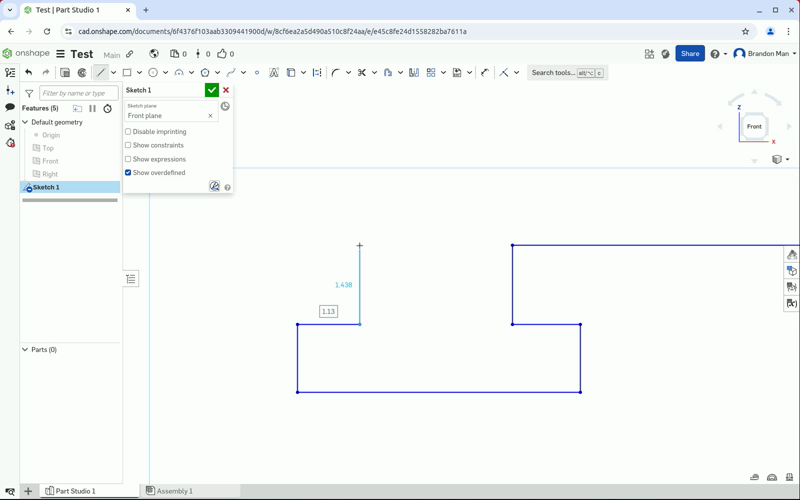
click(359, 245)
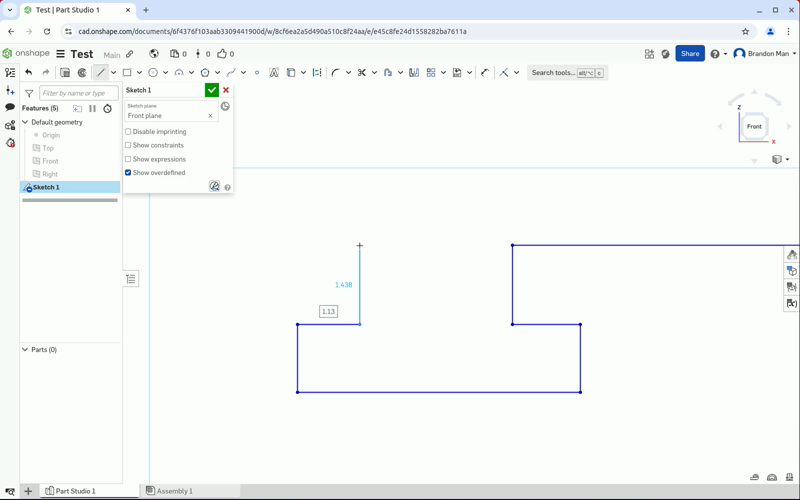
scroll(-6)
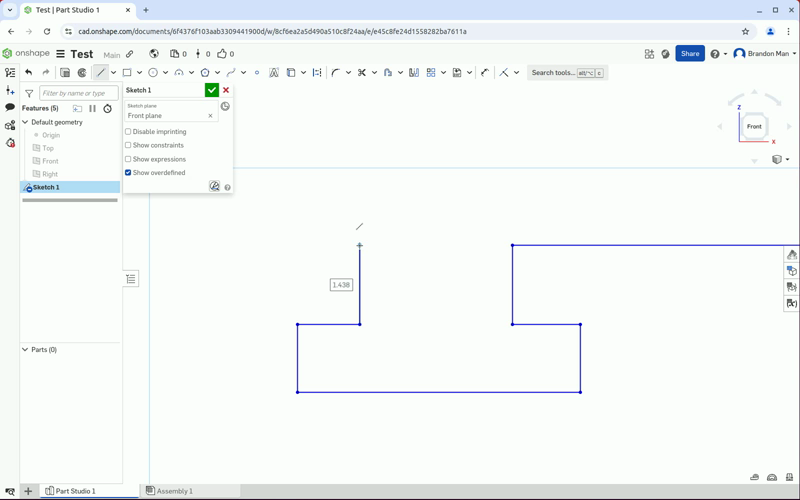
scroll(-6)
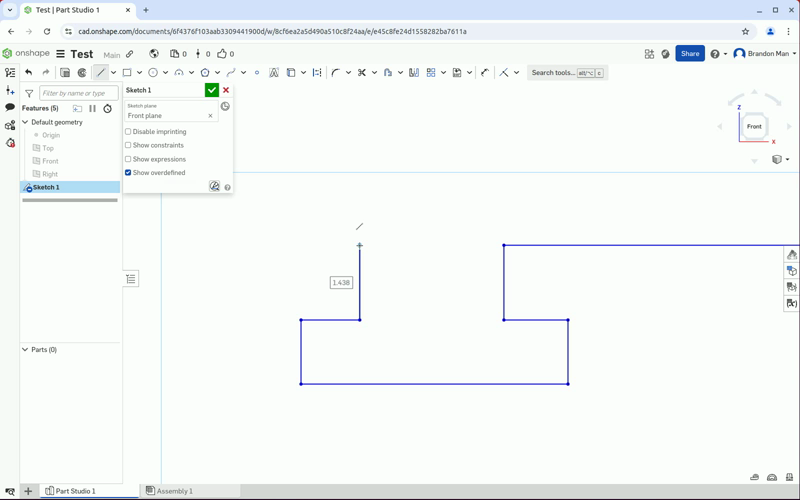
scroll(-6)
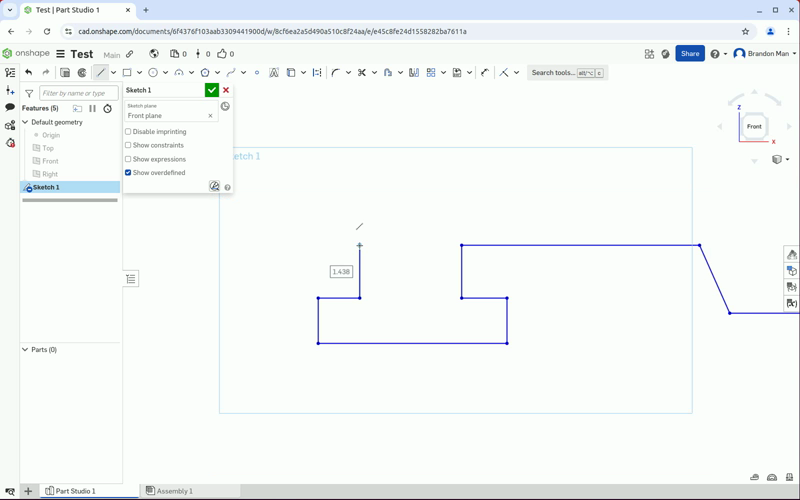
scroll(-6)
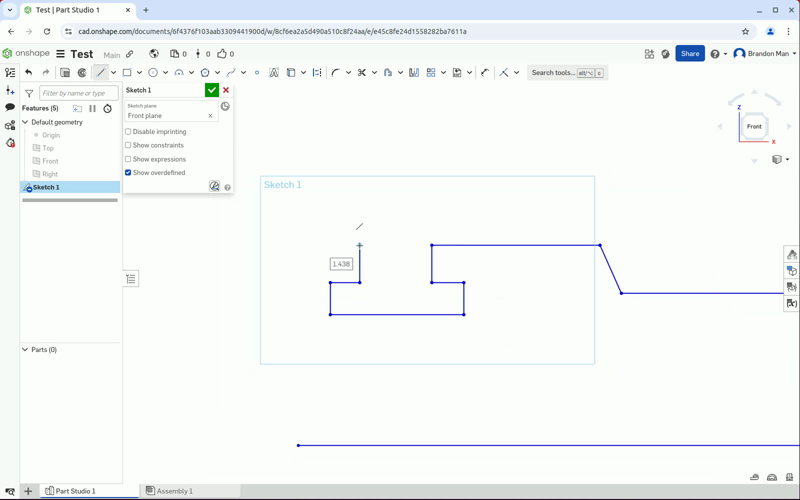
scroll(-6)
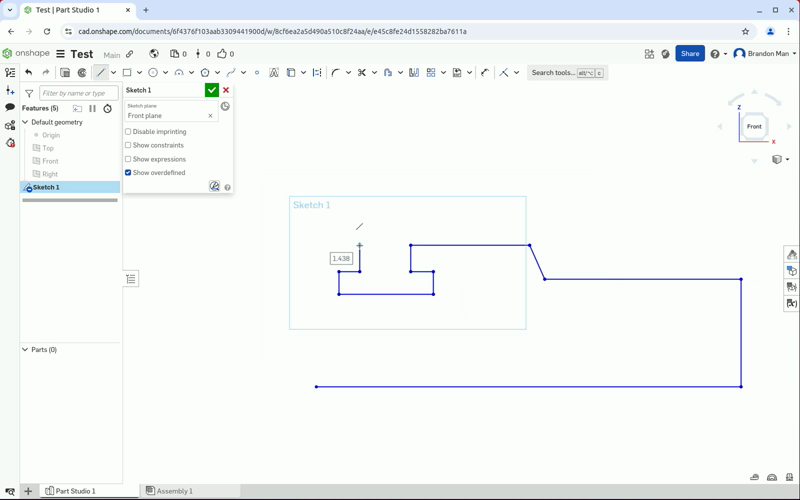
scroll(-6)
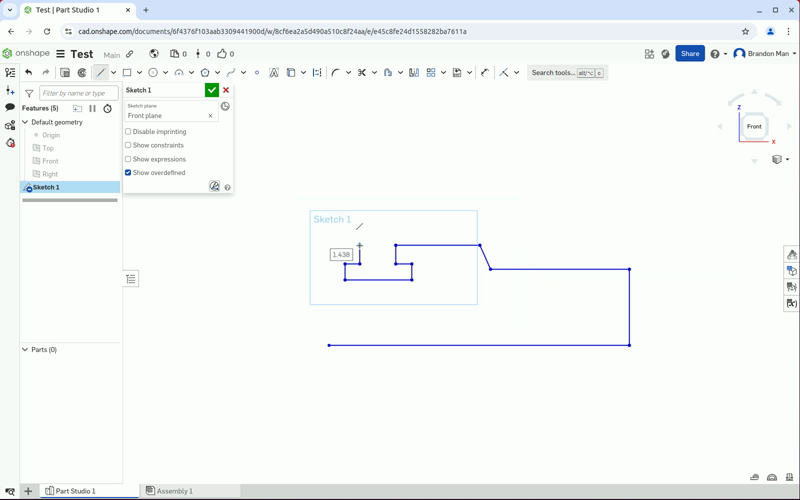
scroll(-6)
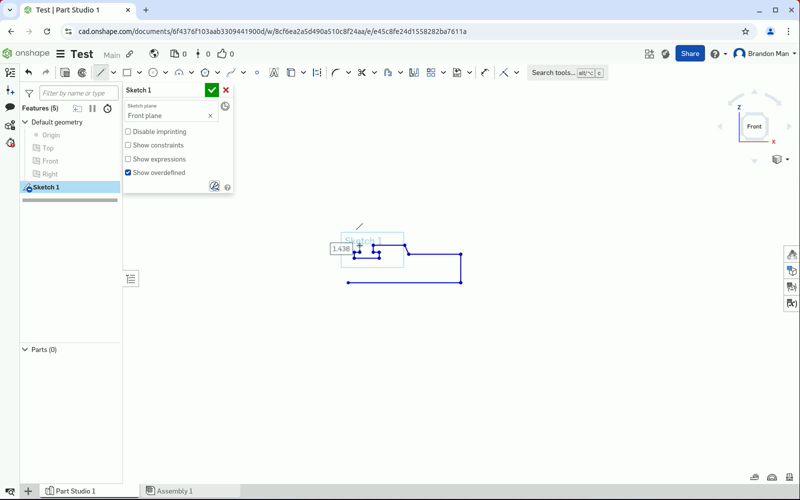
key_up(shift)
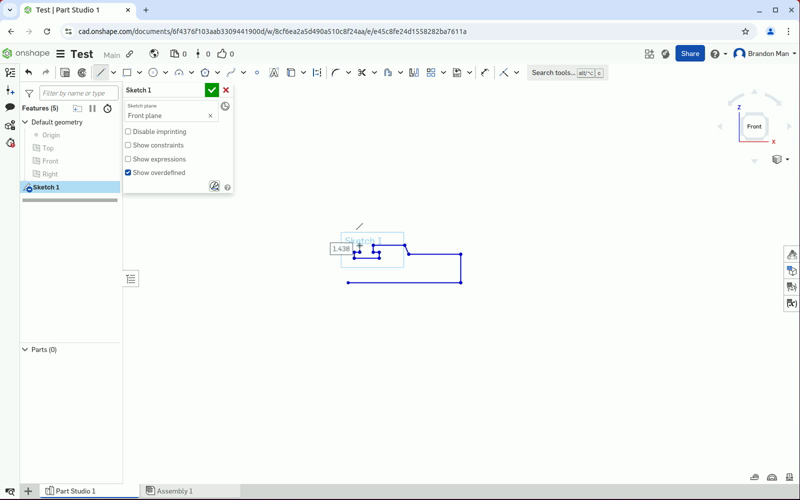
key_down(shift)
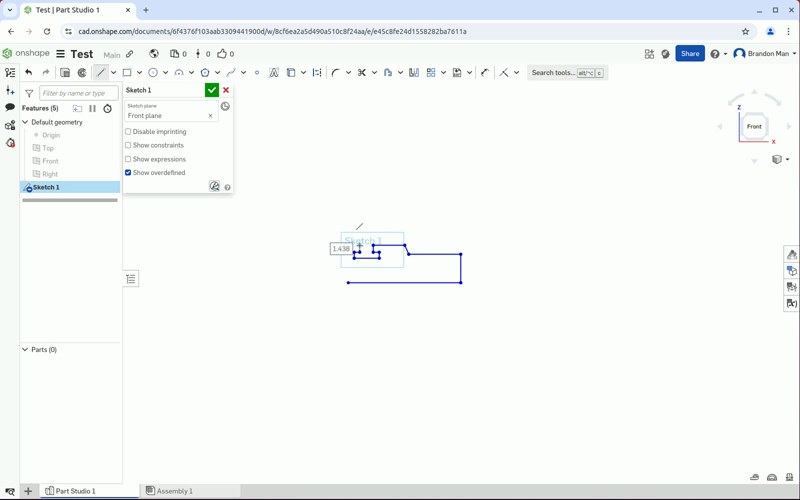
mouse_move(389, 245)
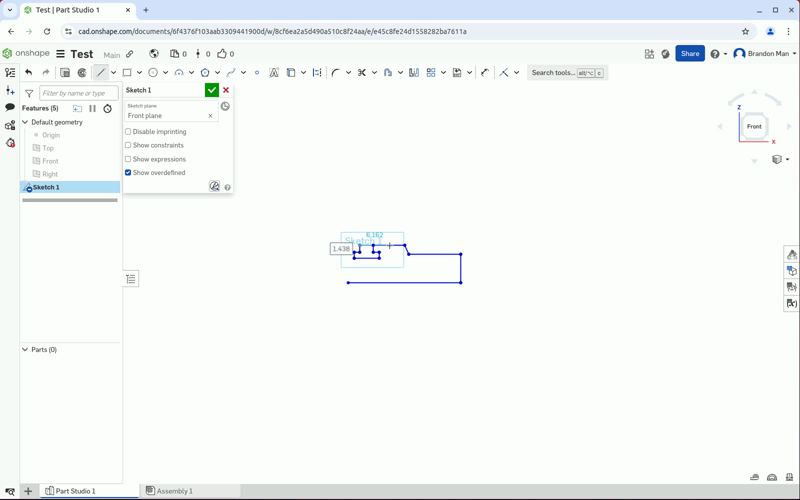
mouse_move(348, 245)
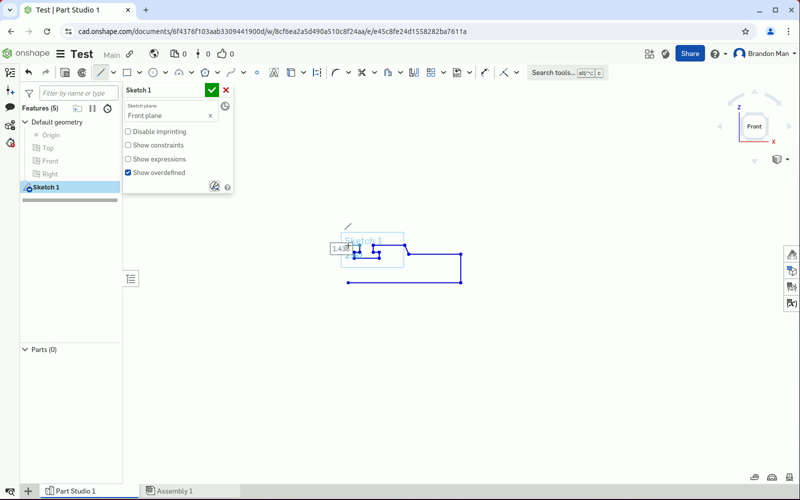
click(348, 245)
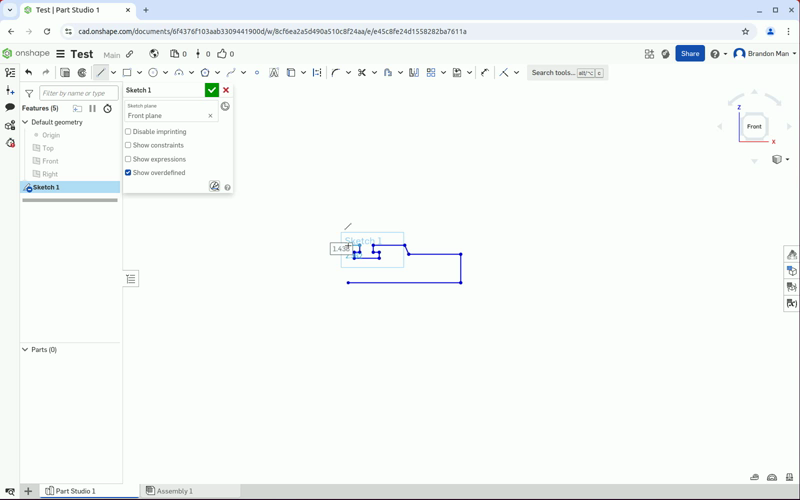
key_up(shift)
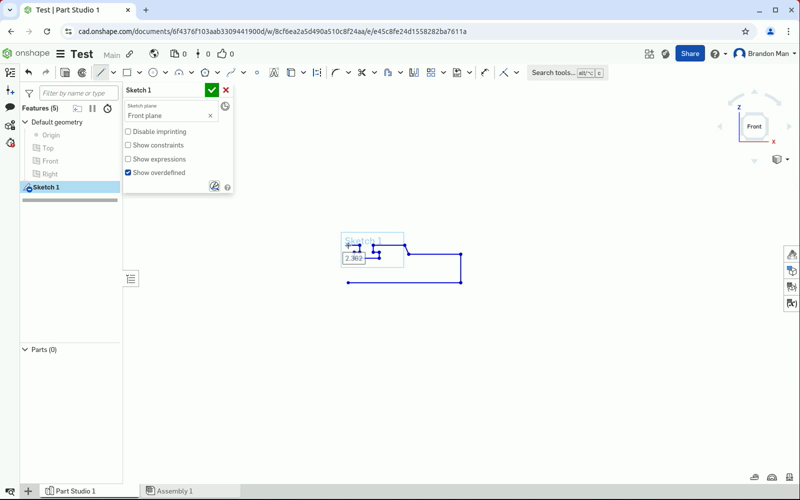
mouse_move(378, 245)
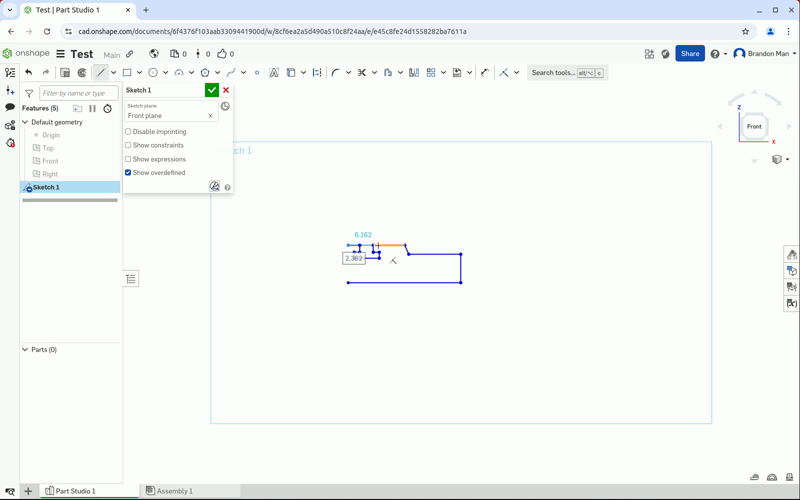
key_down(shift)
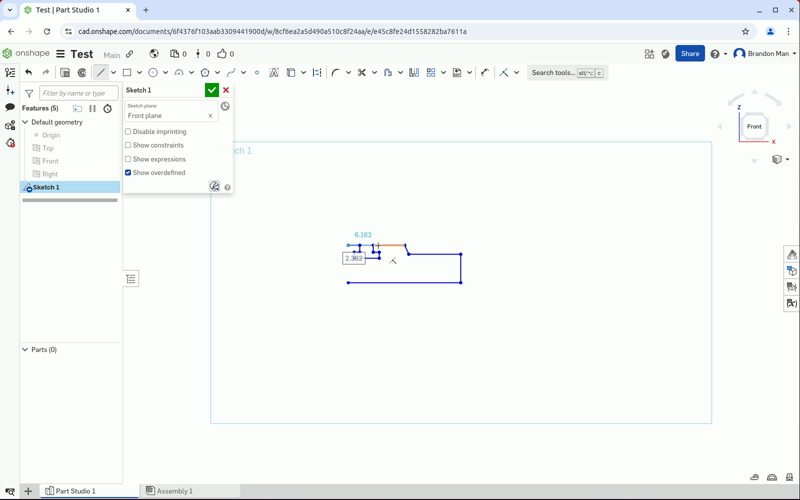
mouse_move(348, 282)
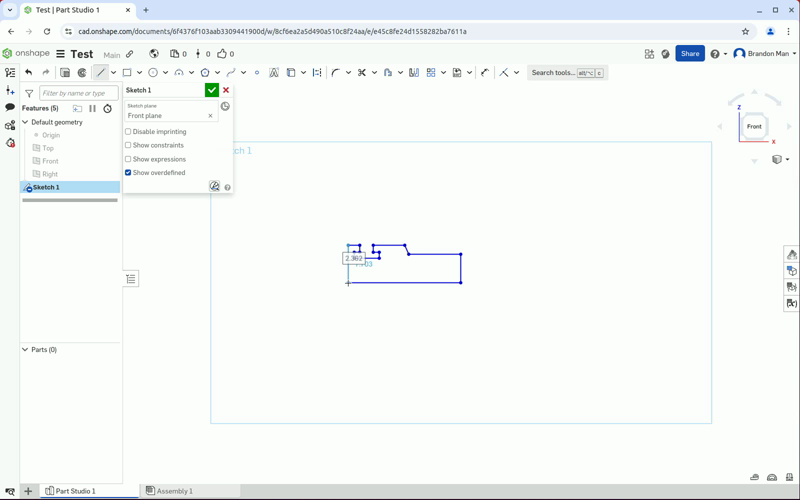
key_up(shift)
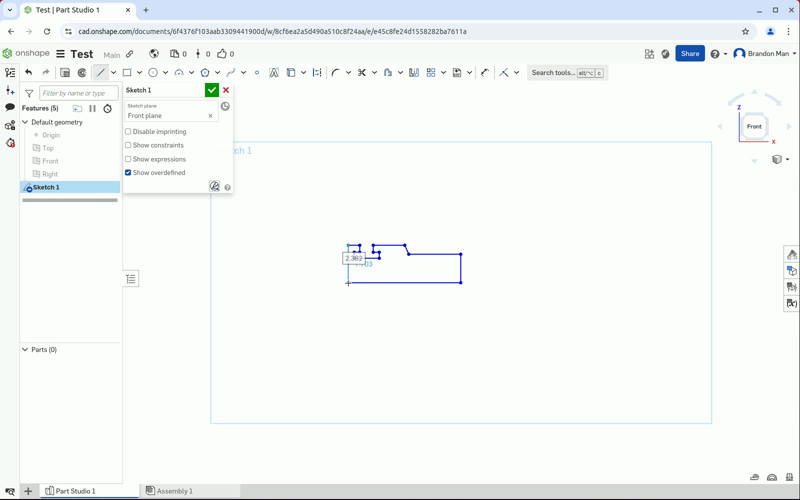
click(348, 282)
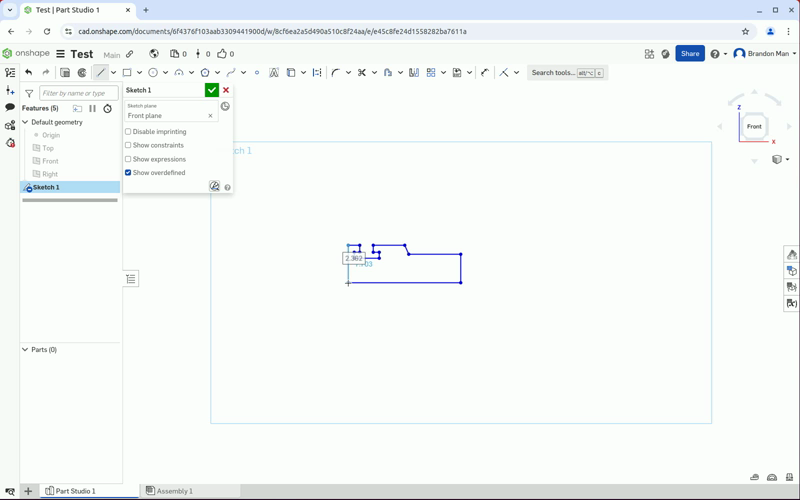
key(esc)
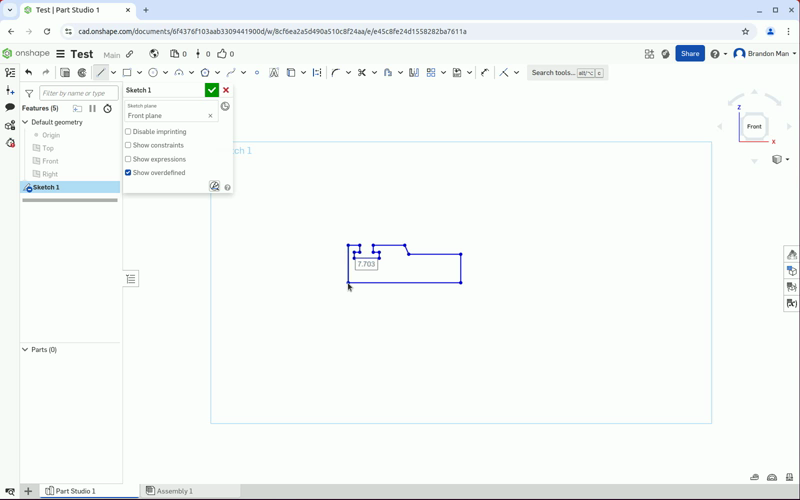
mouse_move(422, 262)
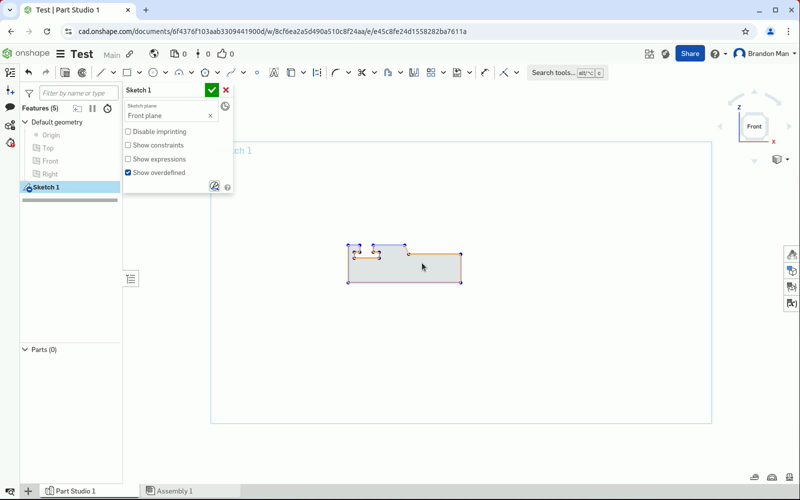
click(422, 262)
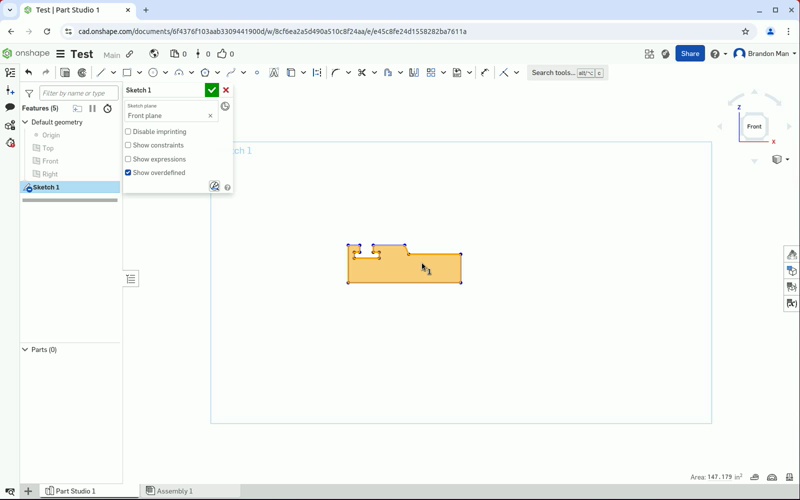
mouse_move(73, 352)
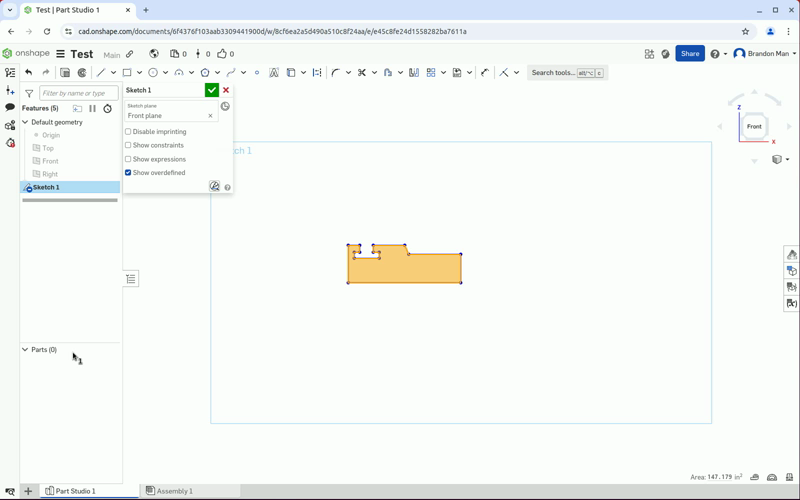
key(shift+y)
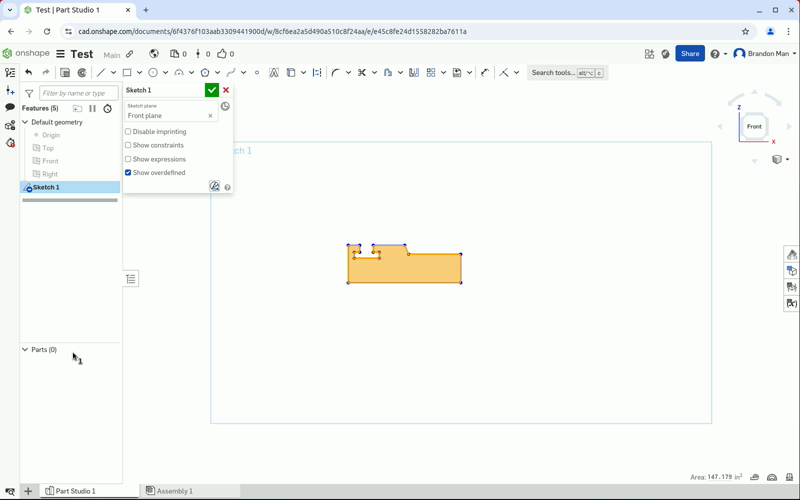
key(shift+e)
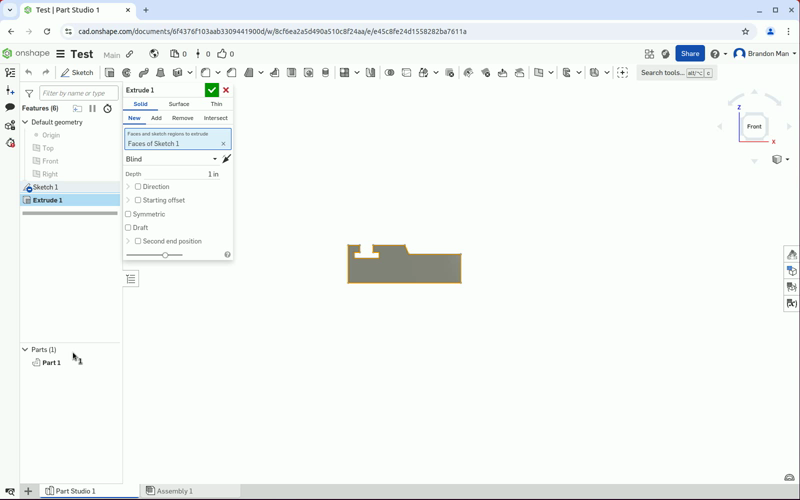
mouse_move(143, 106)
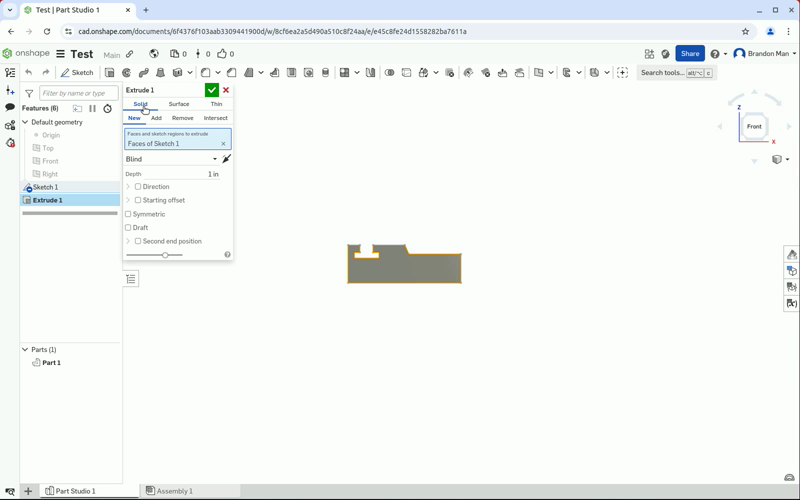
click(143, 106)
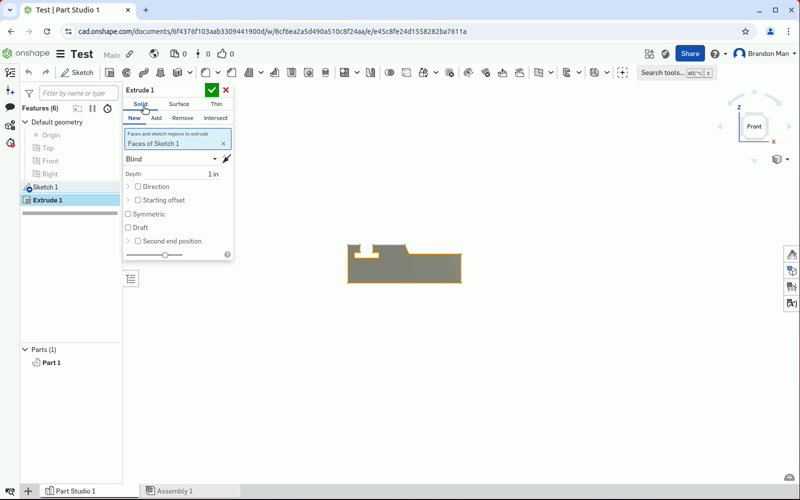
mouse_move(137, 120)
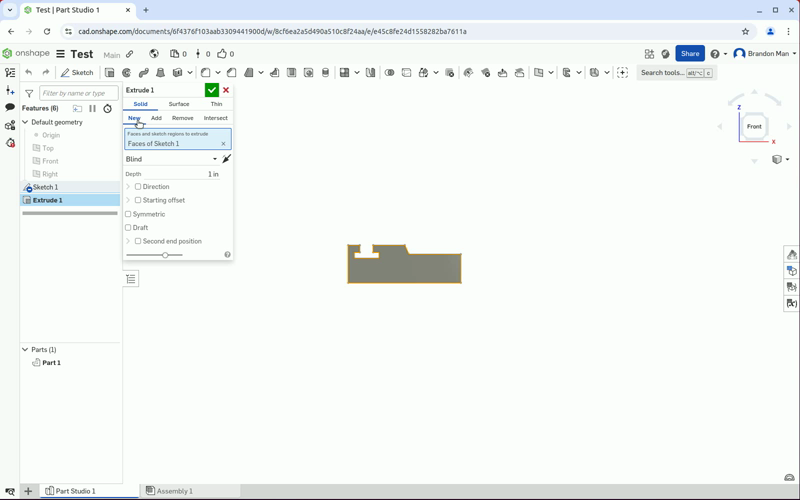
click(137, 120)
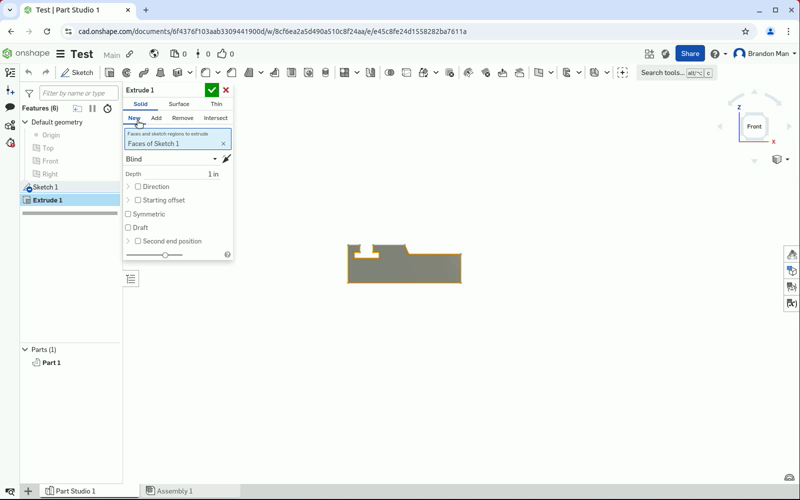
key(tab, 4)
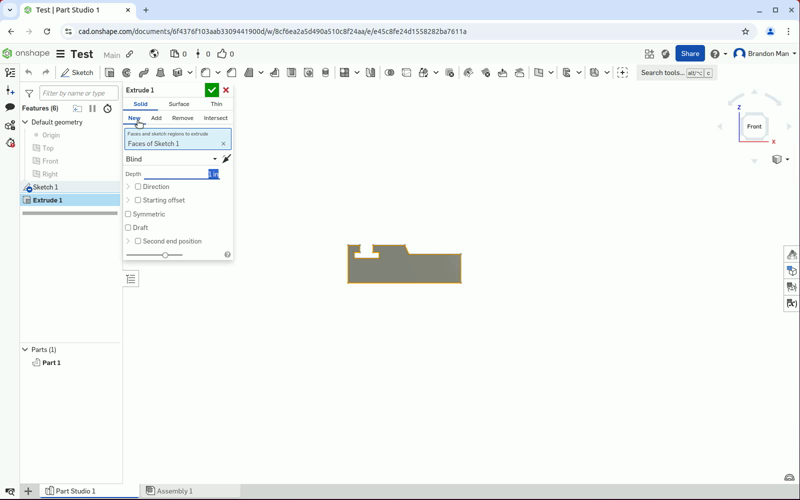
text(7.703)
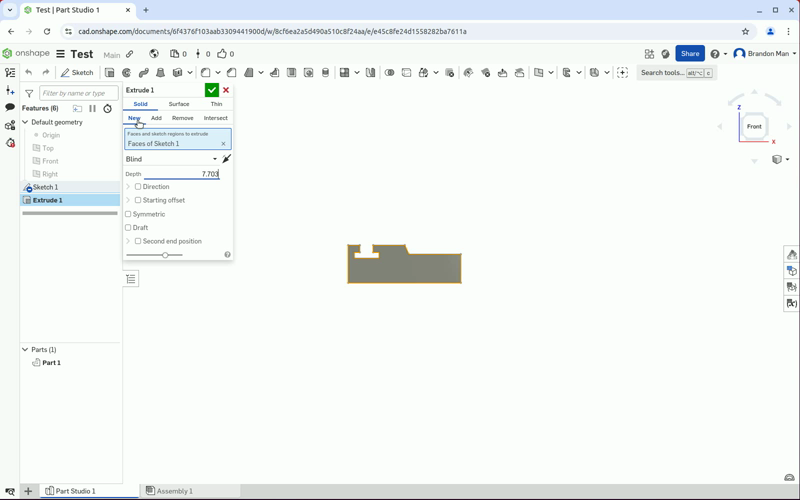
key(enter)
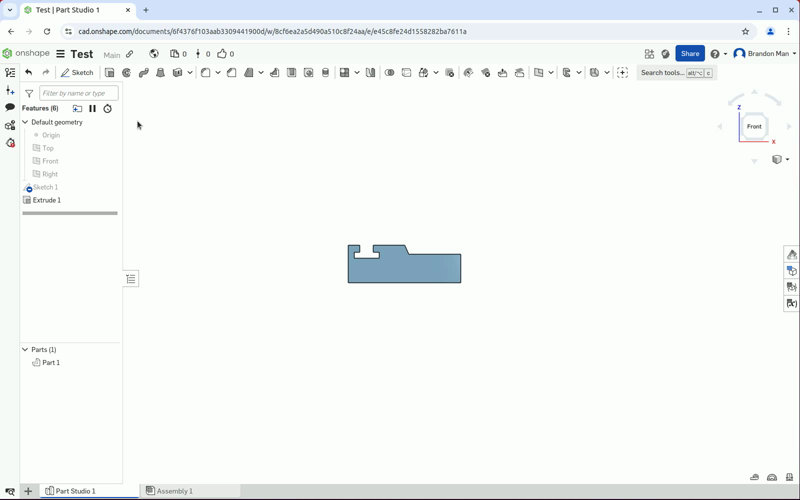
key(shift+h)
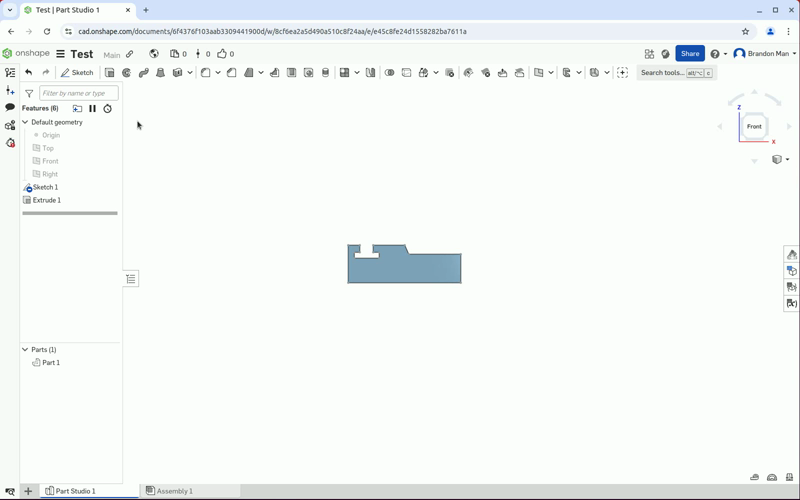
key(shift+h)
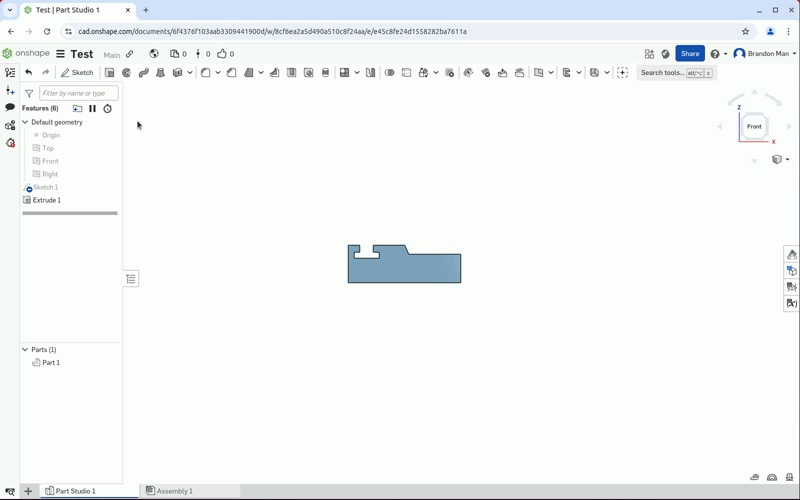
mouse_move(73, 189)
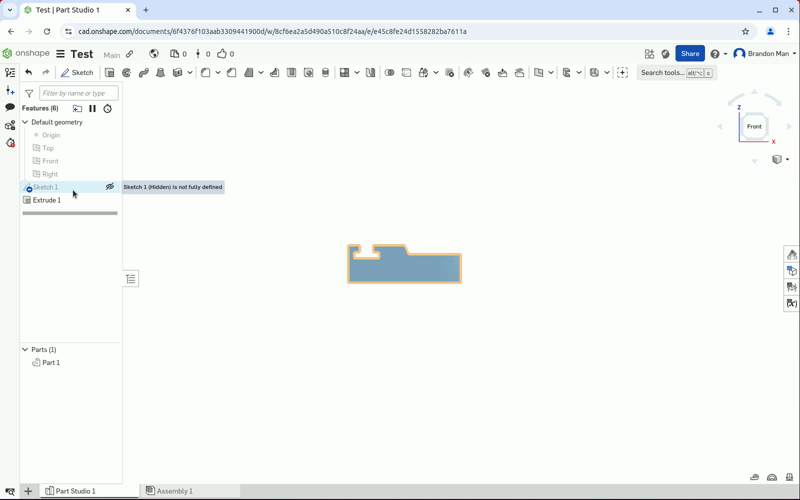
click(73, 189)
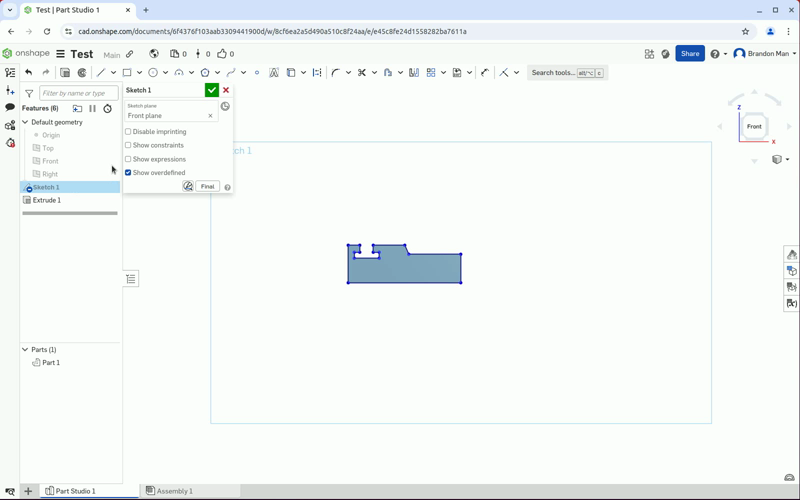
mouse_move(229, 92)
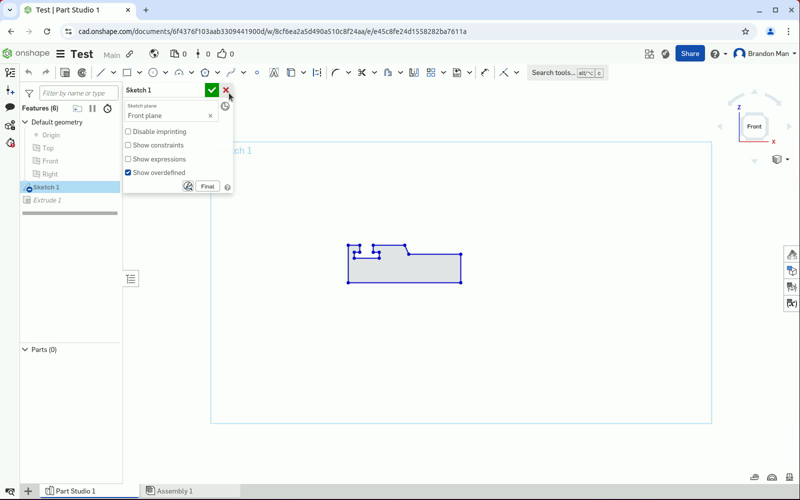
click(229, 92)
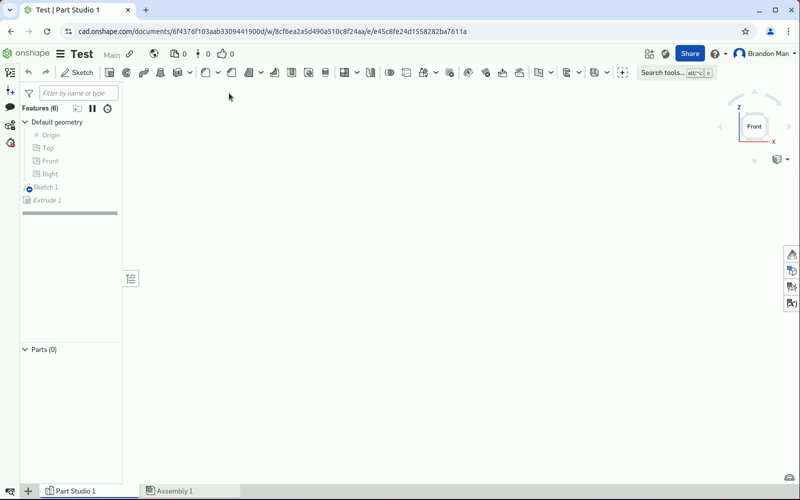
mouse_move(73, 352)
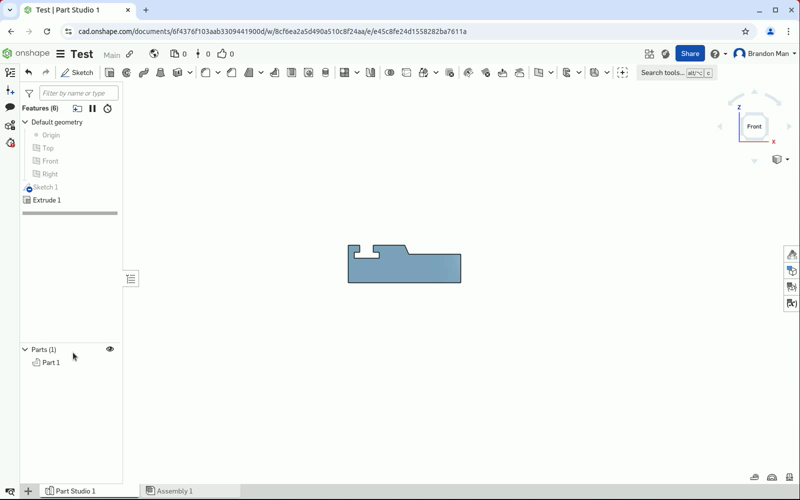
key(y)
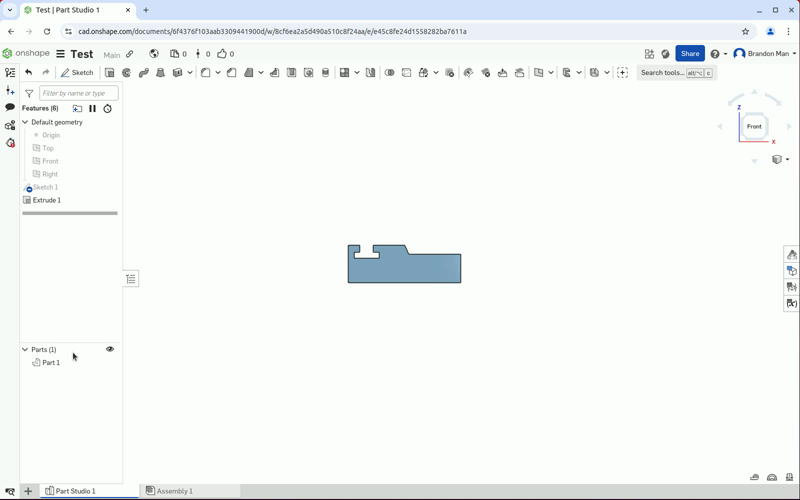
key(shift+p)
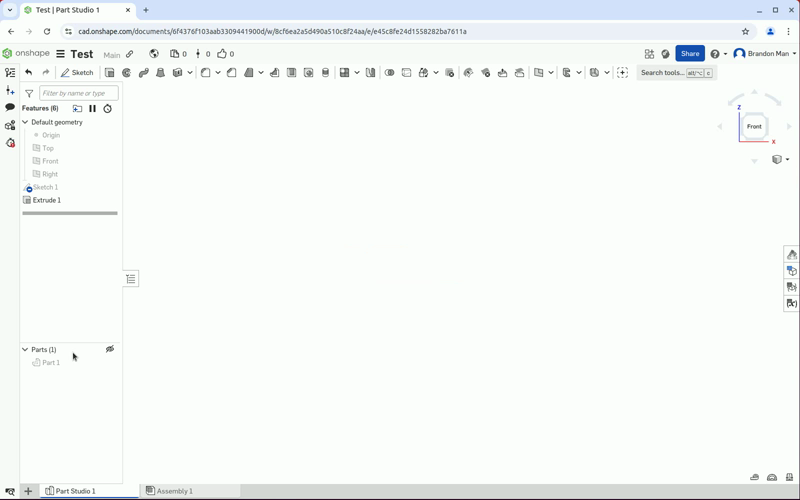
key(space)
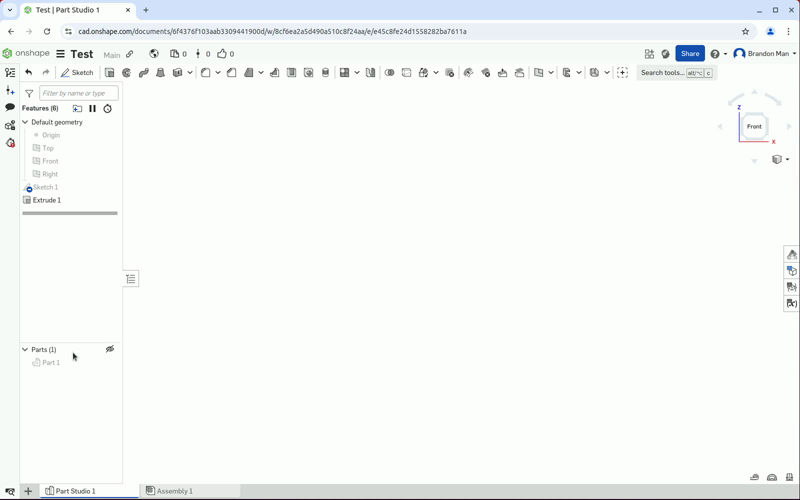
key_down(shift)
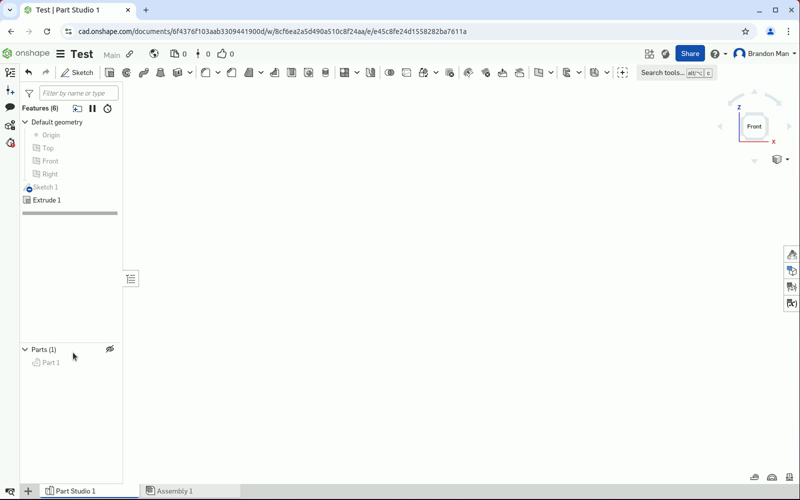
key(left)
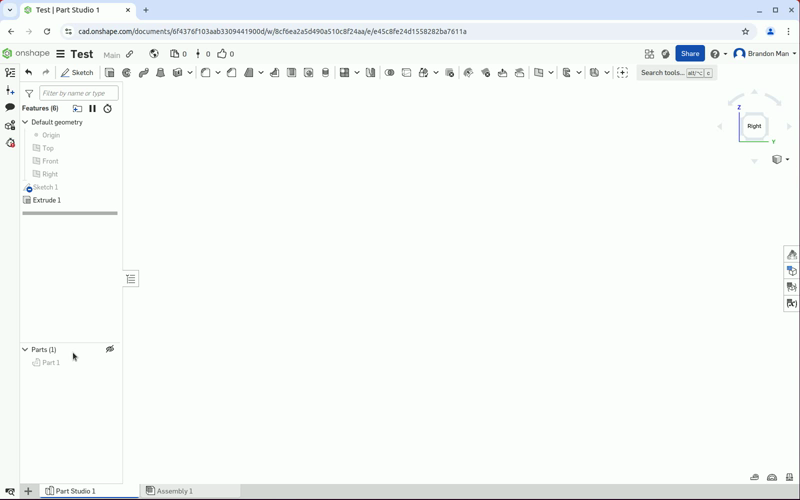
key_up(shift)
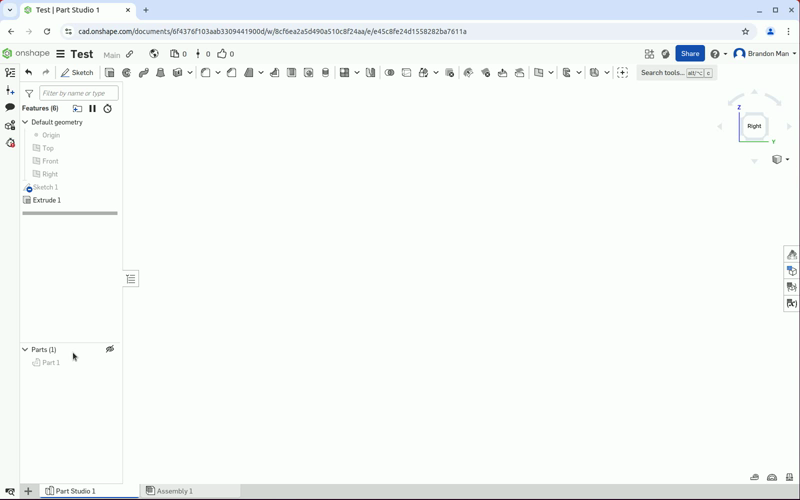
mouse_move(73, 352)
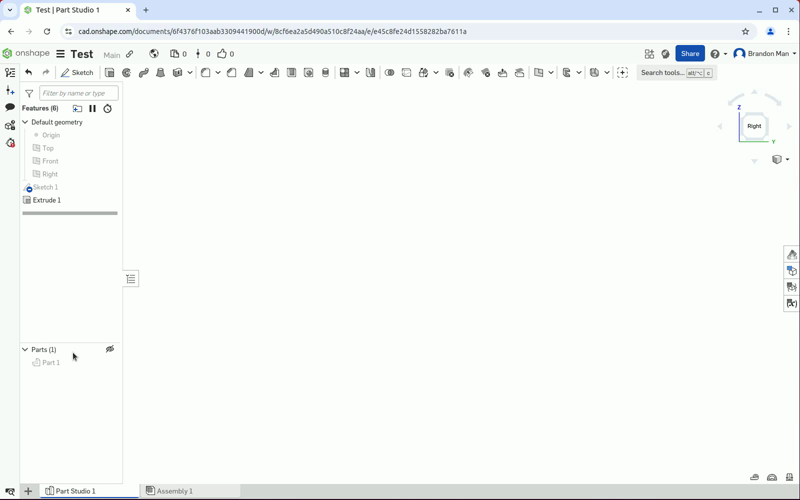
key(shift+y)
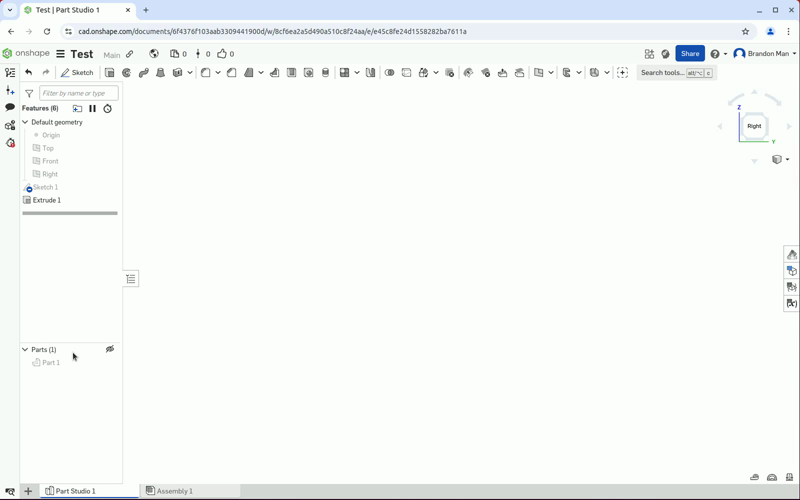
key(shift+s)
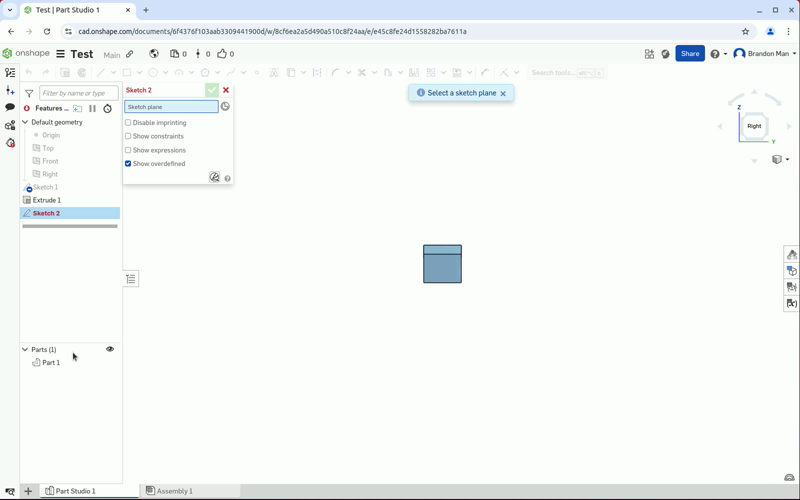
mouse_move(73, 176)
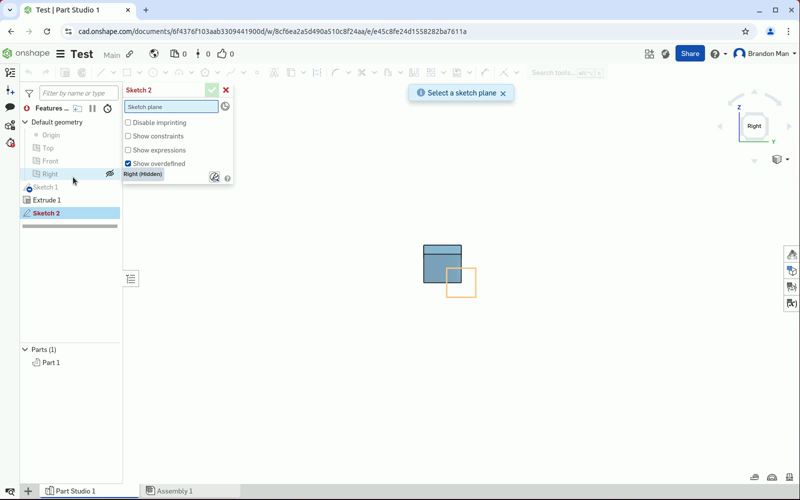
click(73, 176)
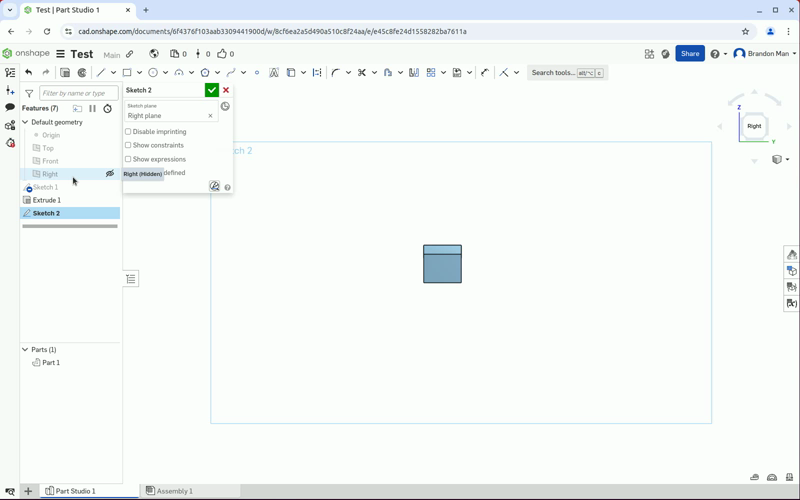
mouse_move(73, 352)
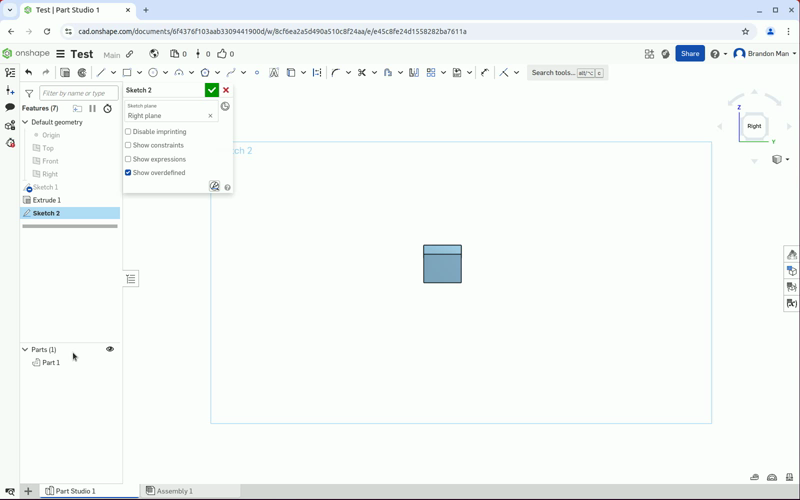
key(y)
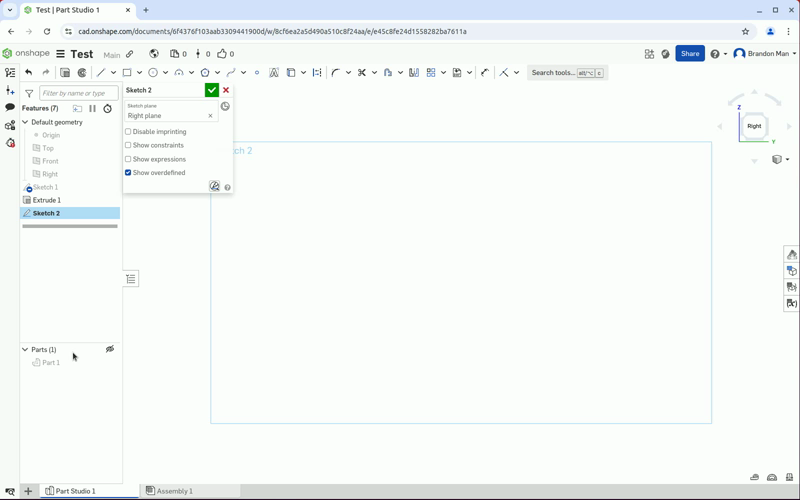
key(l)
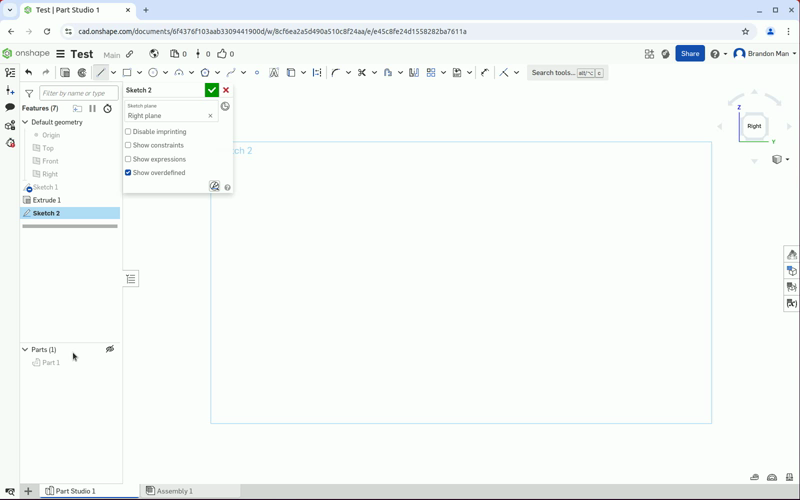
key_down(shift)
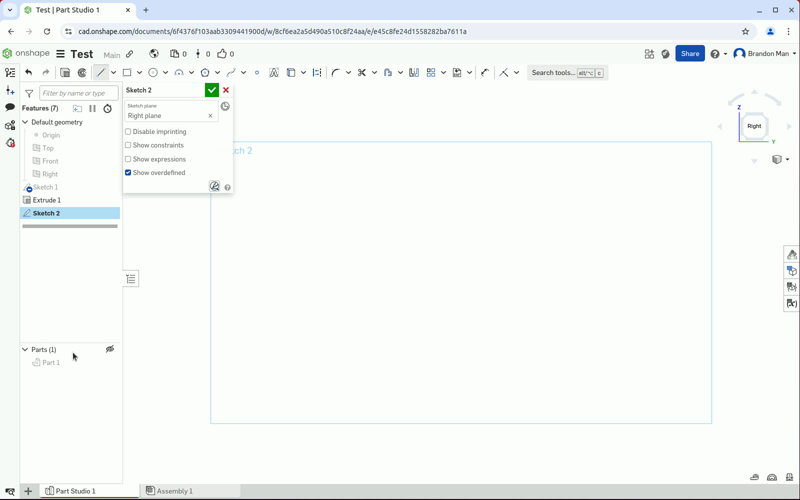
mouse_move(430, 276)
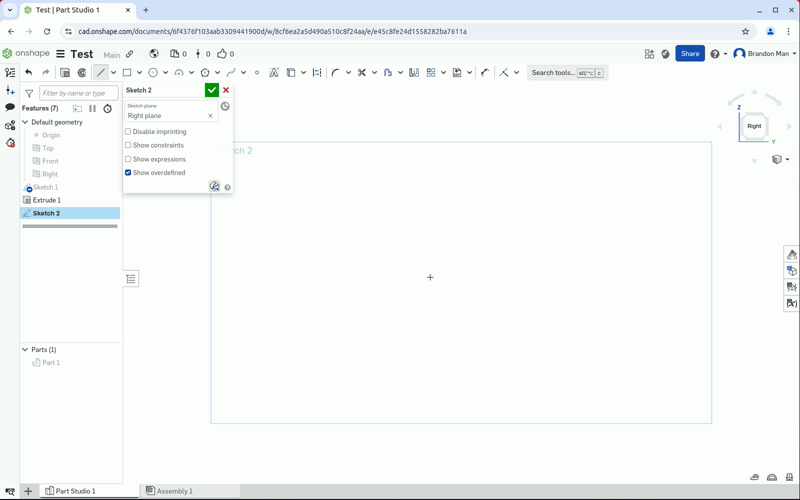
click(430, 276)
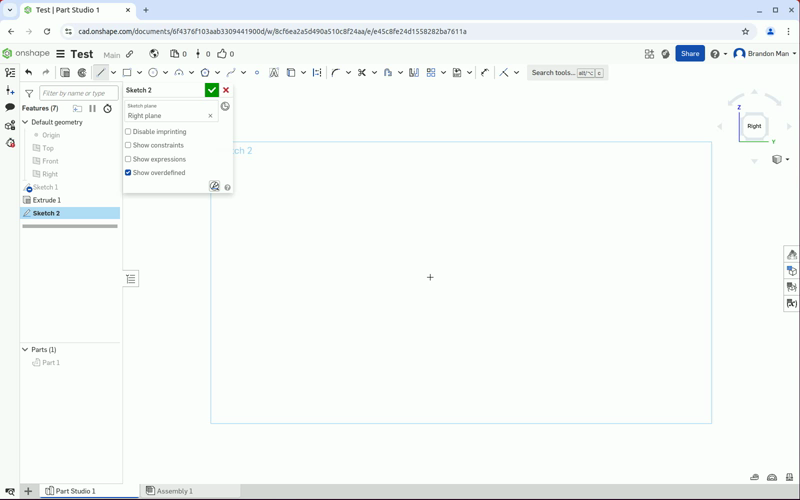
key_up(shift)
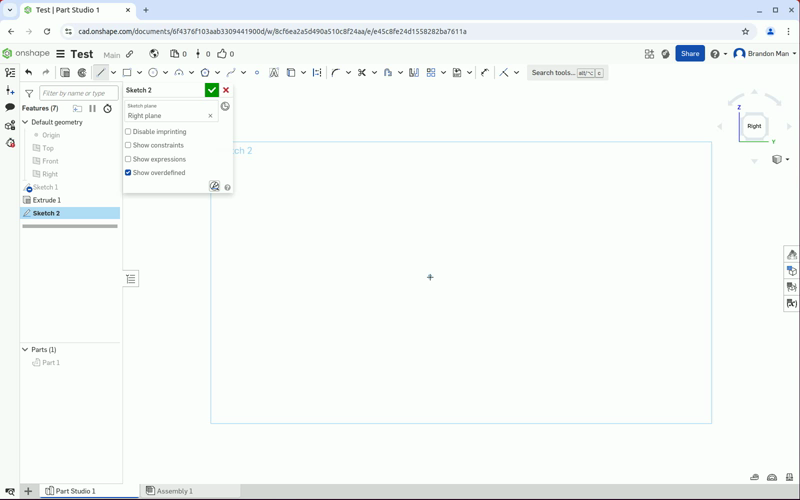
key_down(shift)
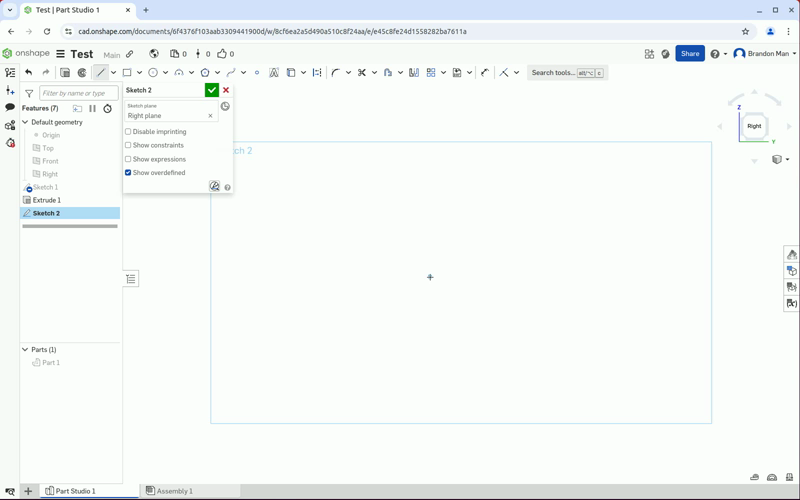
mouse_move(460, 276)
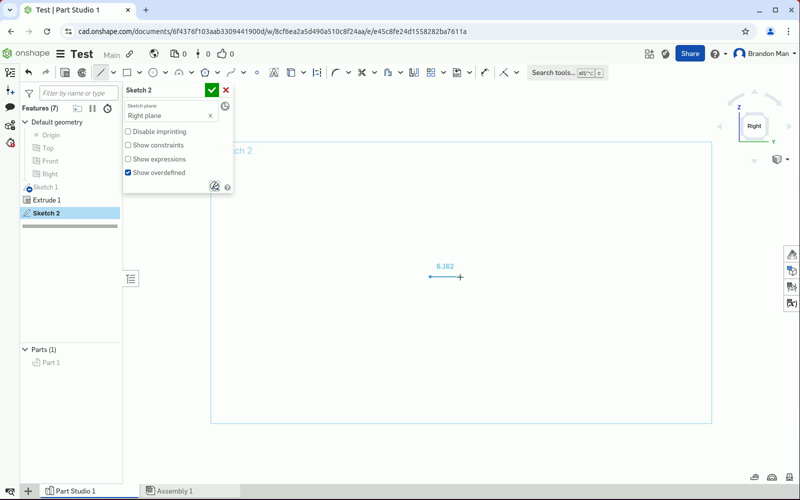
mouse_move(436, 283)
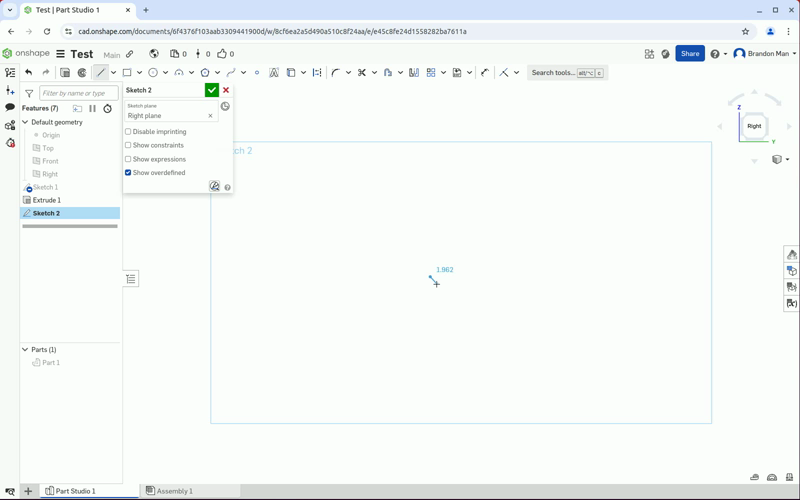
click(436, 283)
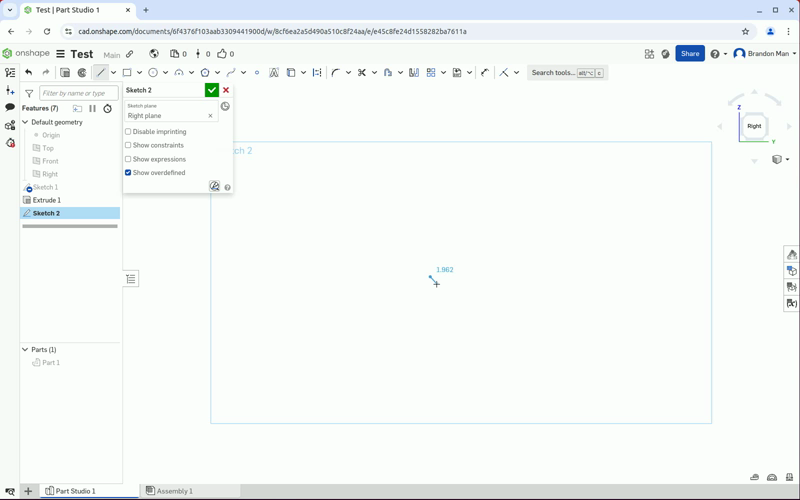
key_up(shift)
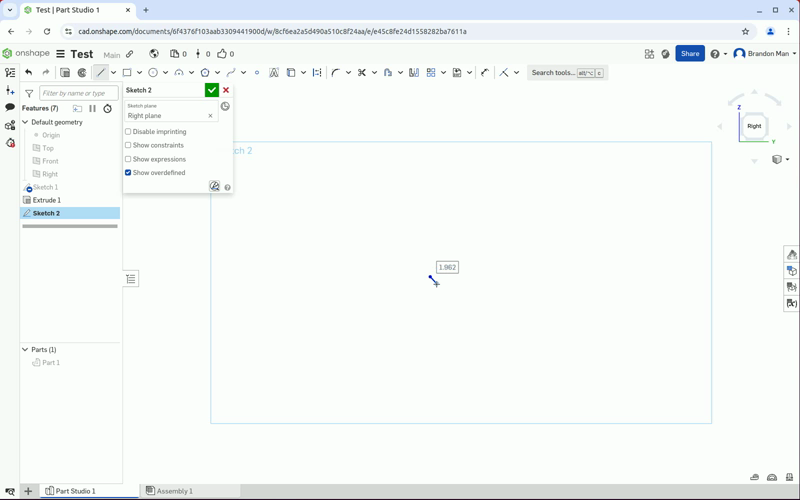
key_down(shift)
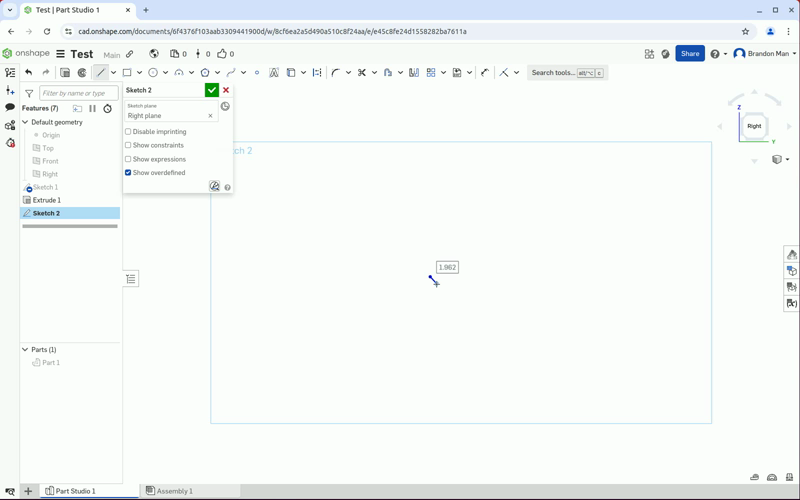
mouse_move(466, 283)
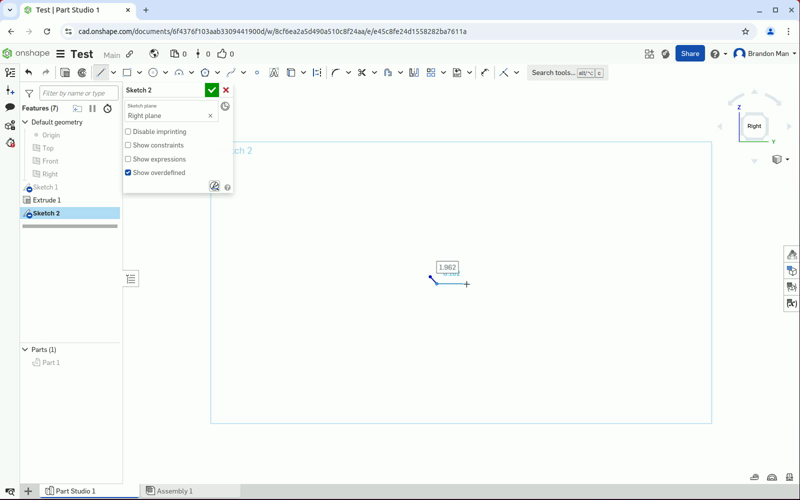
mouse_move(449, 283)
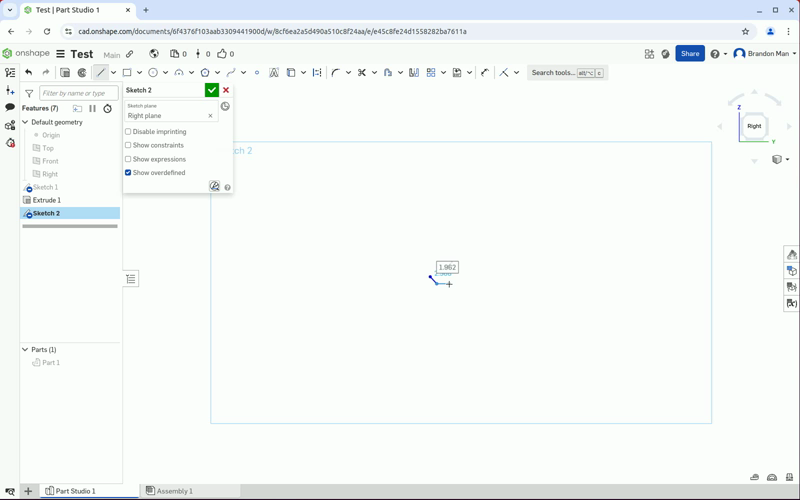
click(449, 283)
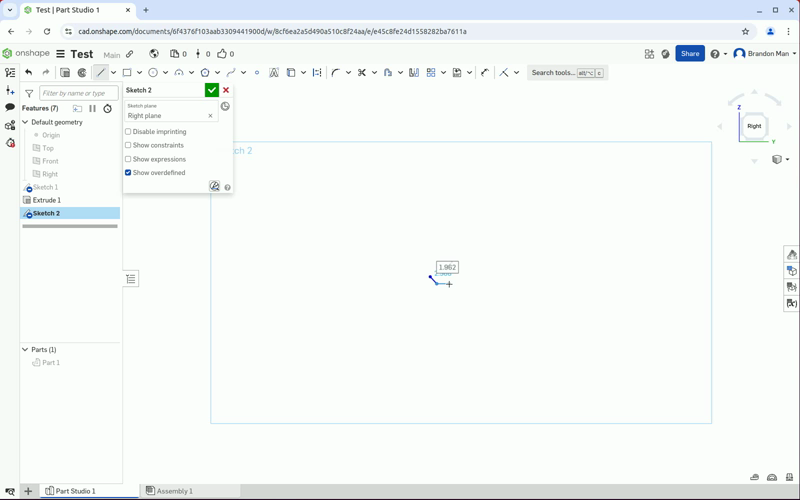
key_up(shift)
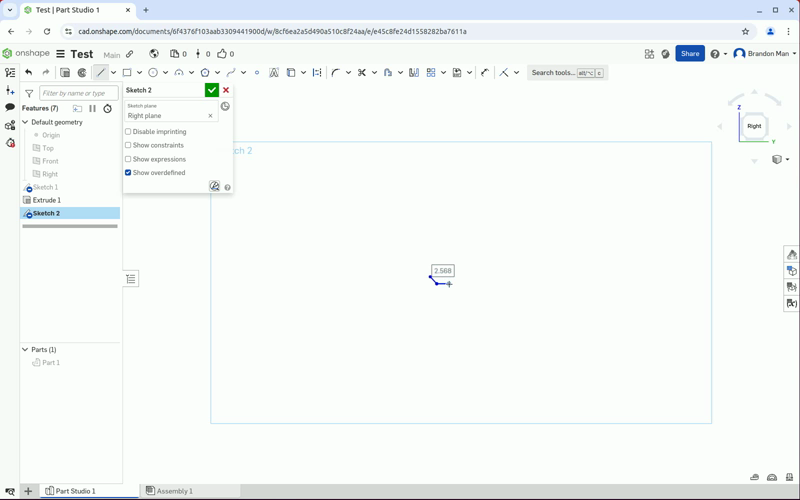
key_down(shift)
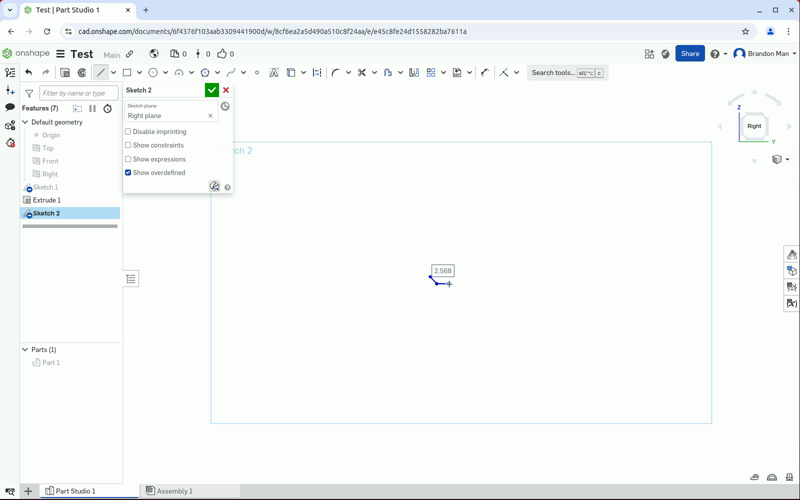
mouse_move(479, 283)
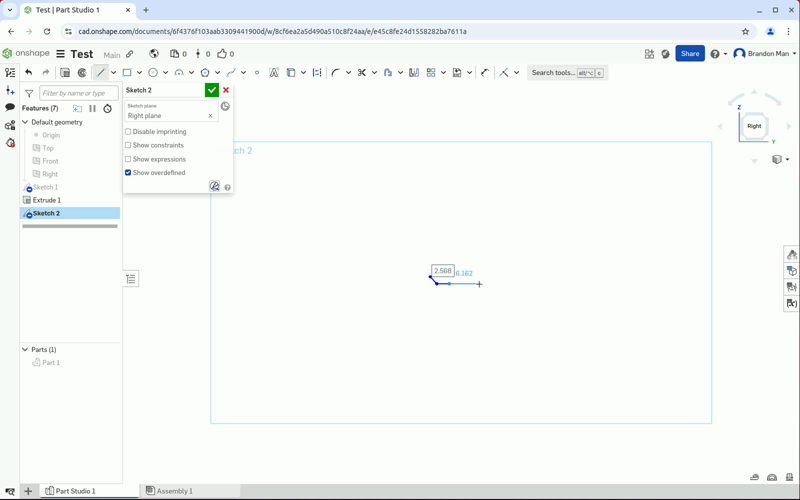
mouse_move(456, 276)
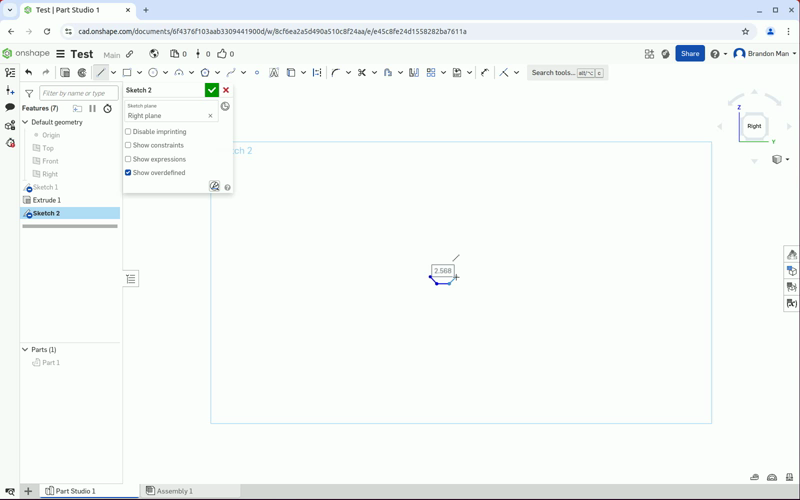
click(456, 276)
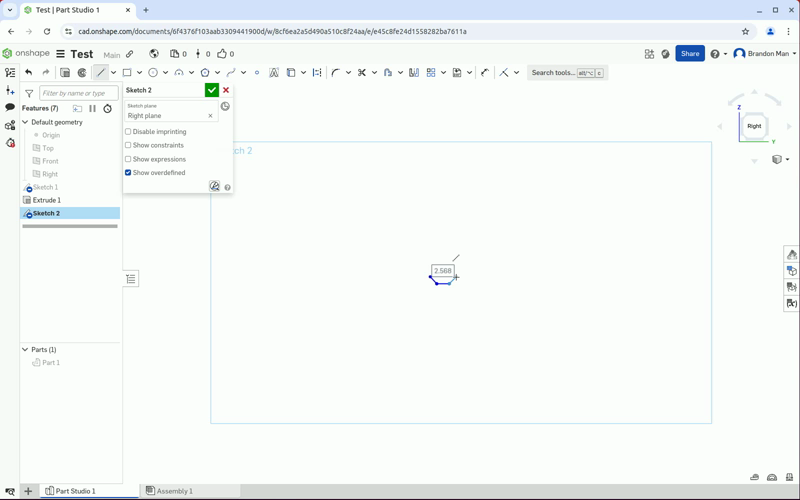
key_up(shift)
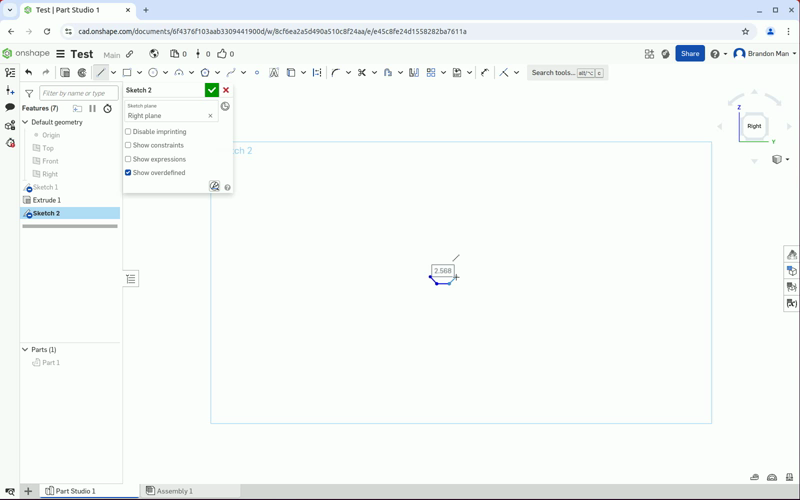
key_down(shift)
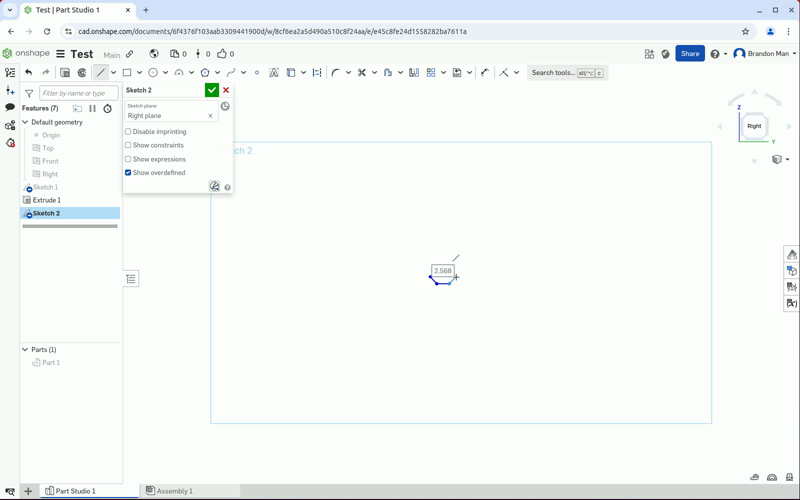
mouse_move(486, 276)
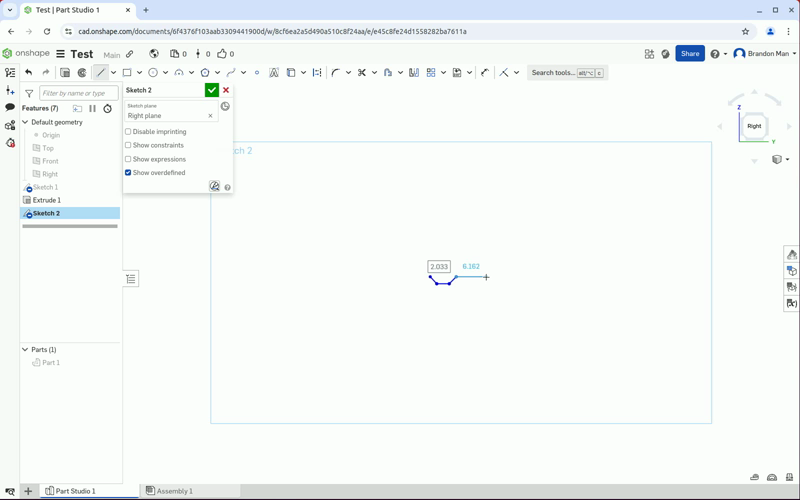
mouse_move(443, 276)
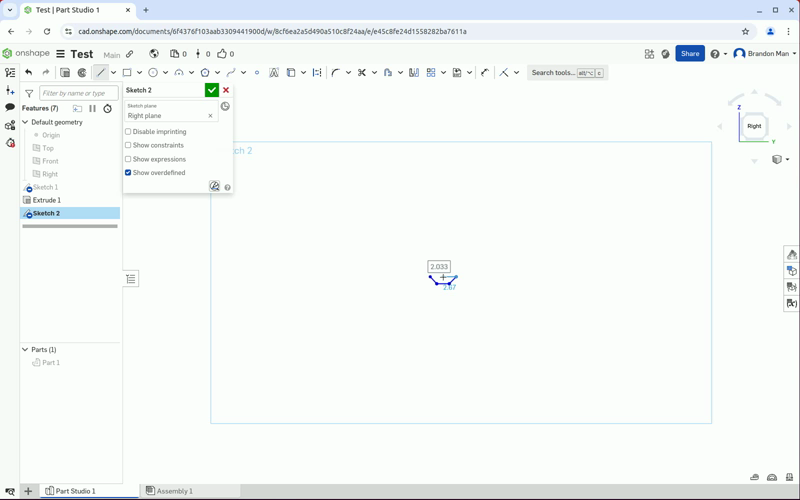
click(443, 276)
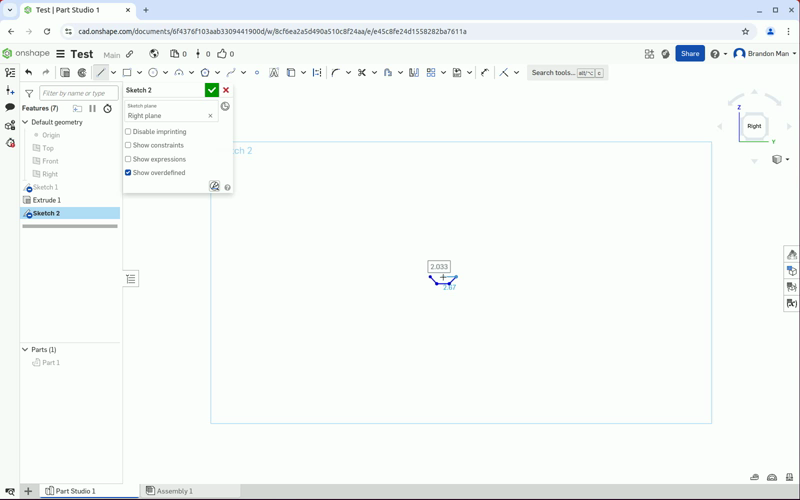
key_up(shift)
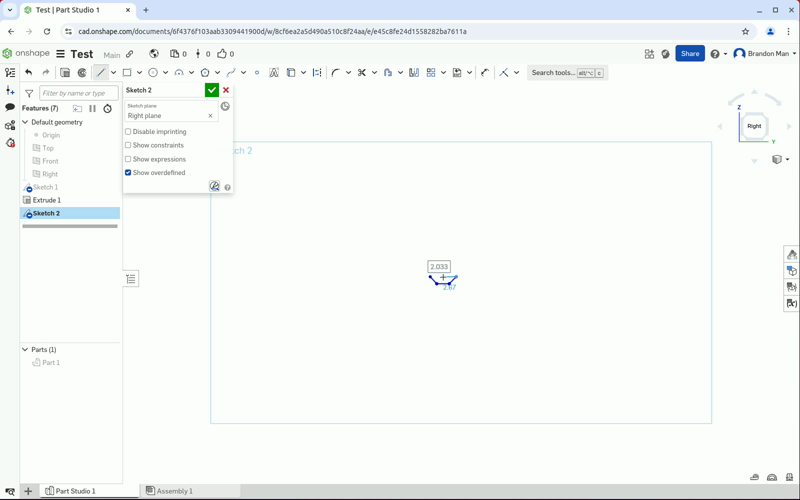
mouse_move(473, 276)
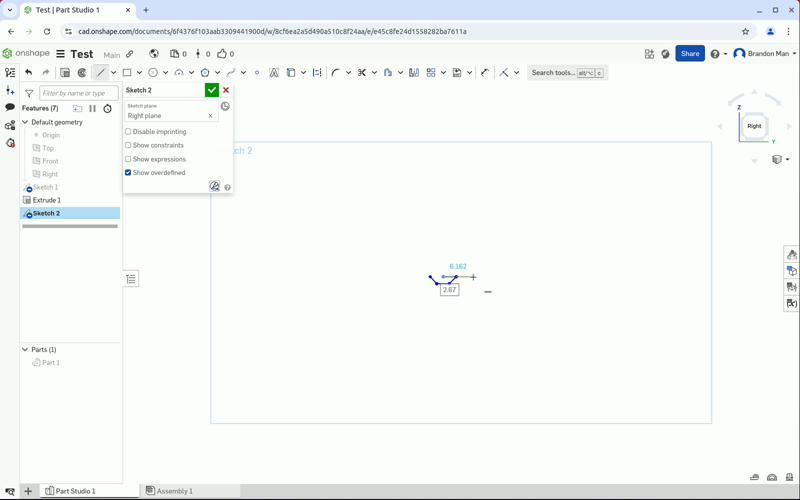
key_down(shift)
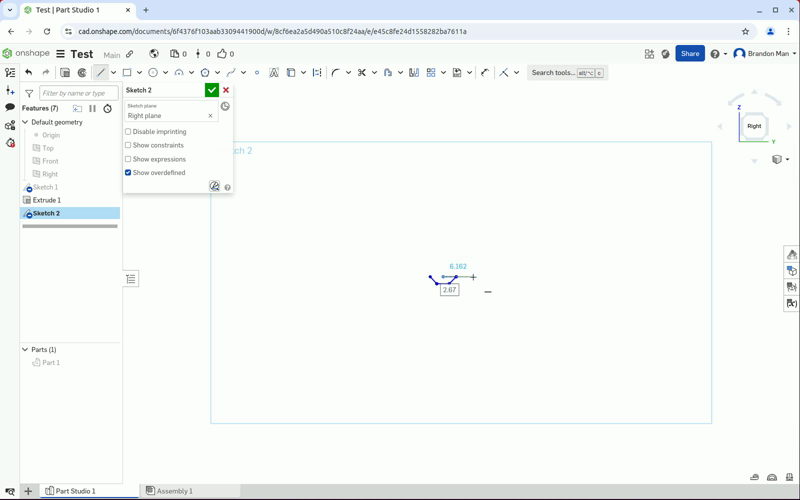
mouse_move(430, 276)
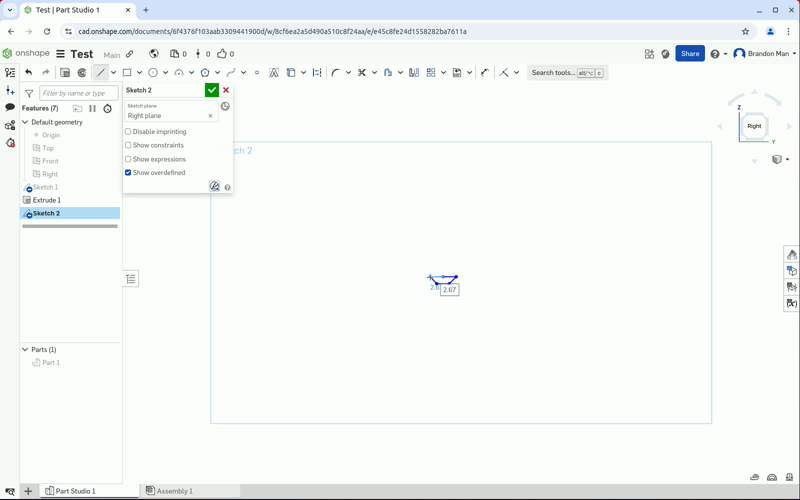
key_up(shift)
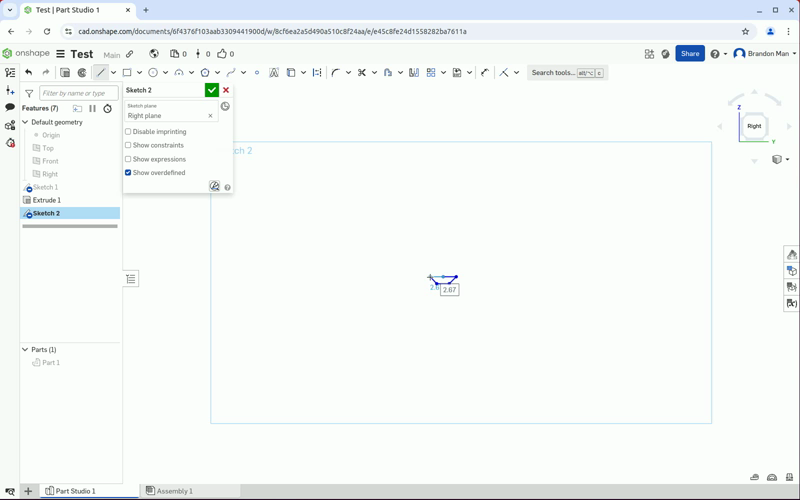
click(430, 276)
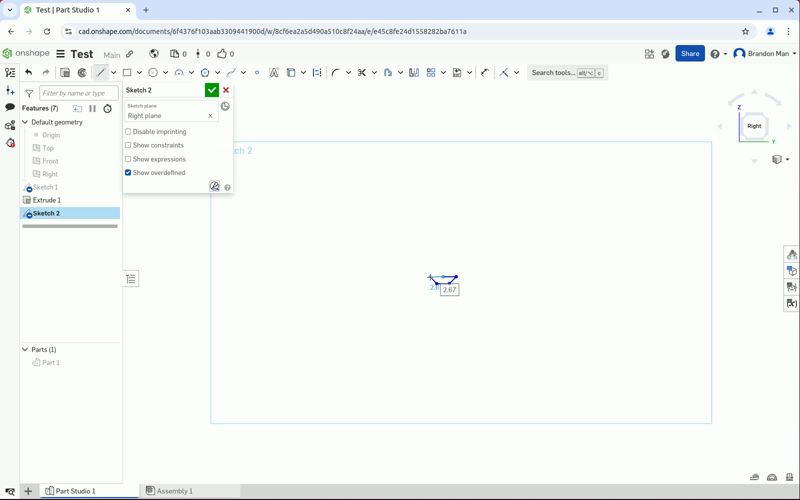
key(esc)
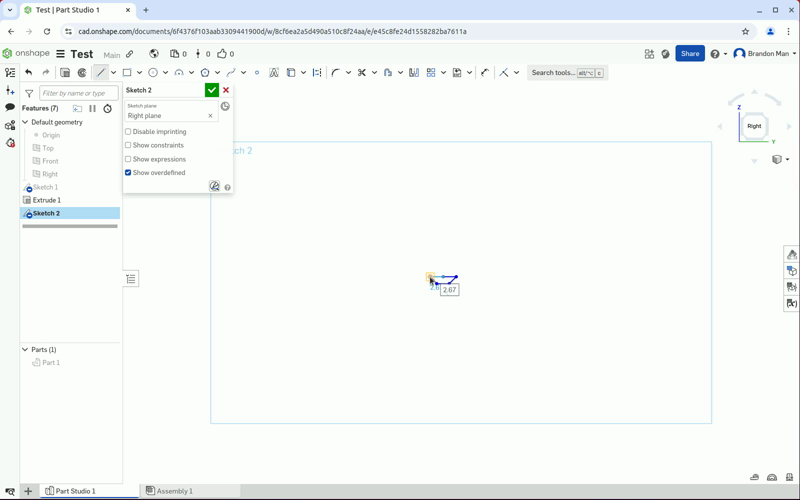
mouse_move(449, 281)
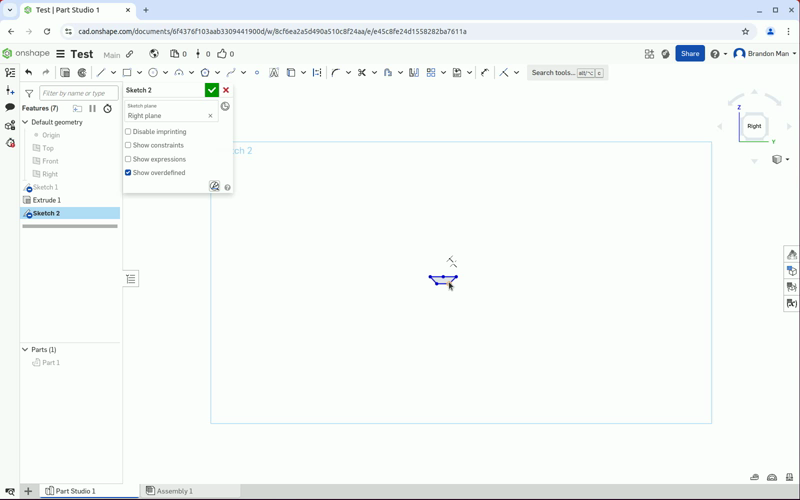
scroll(6)
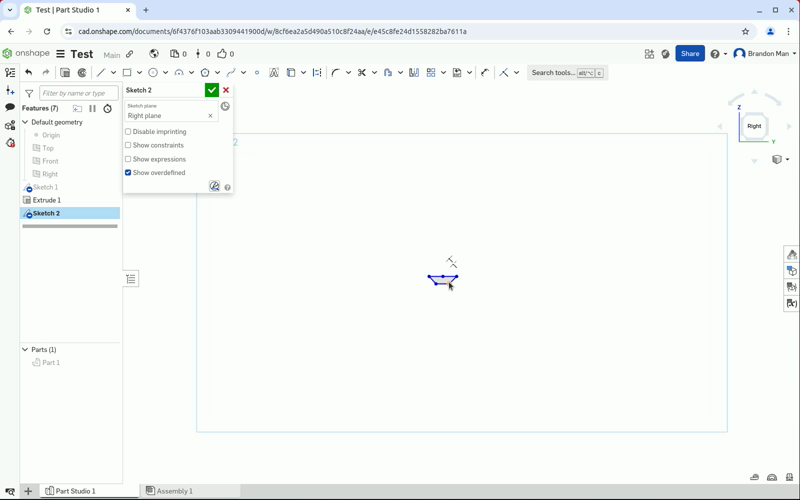
scroll(6)
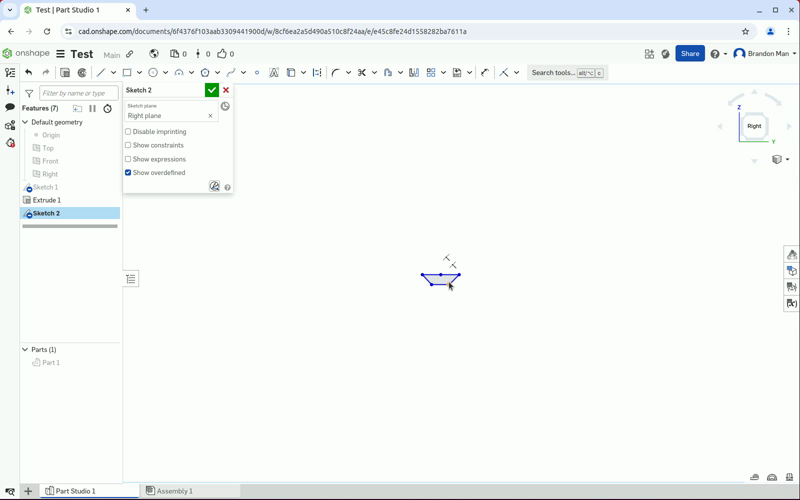
scroll(6)
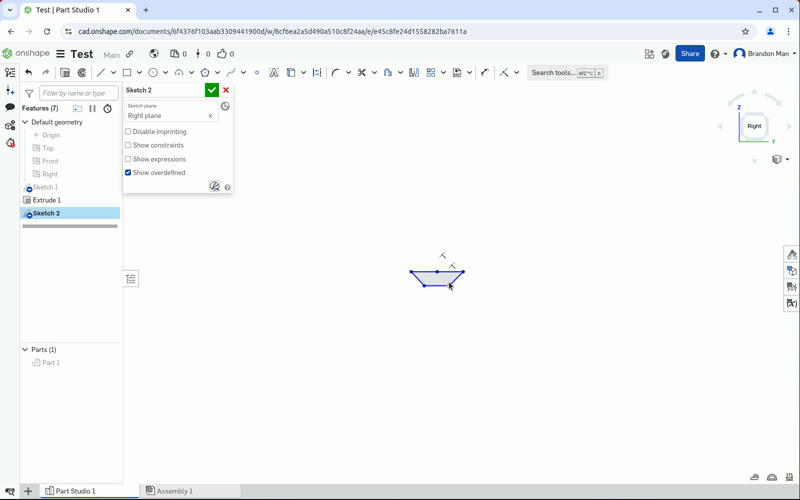
scroll(6)
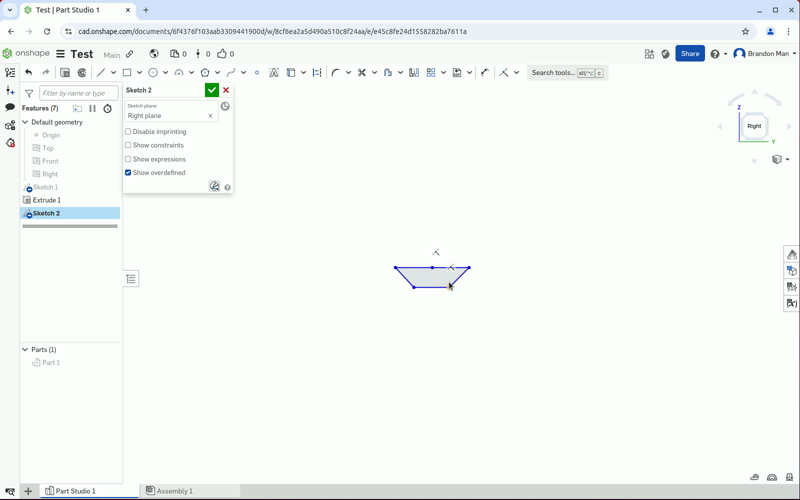
scroll(6)
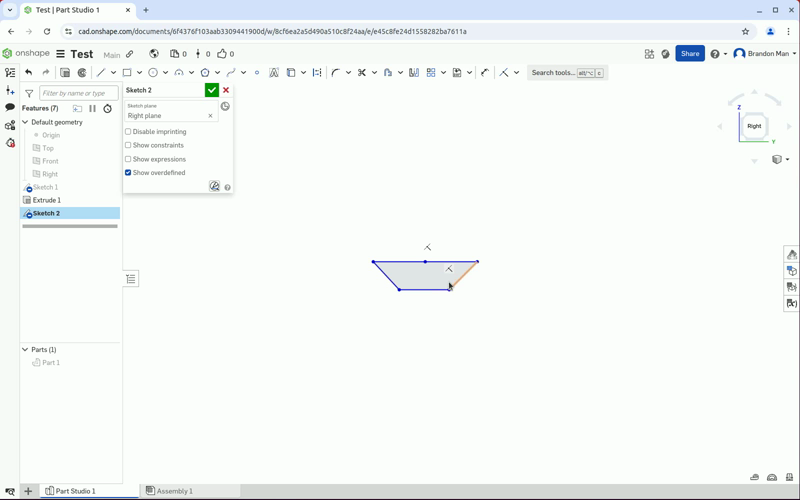
scroll(6)
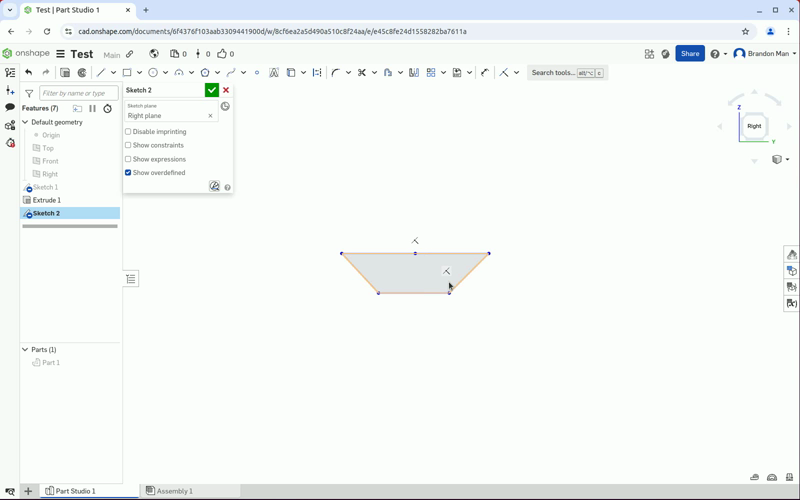
scroll(6)
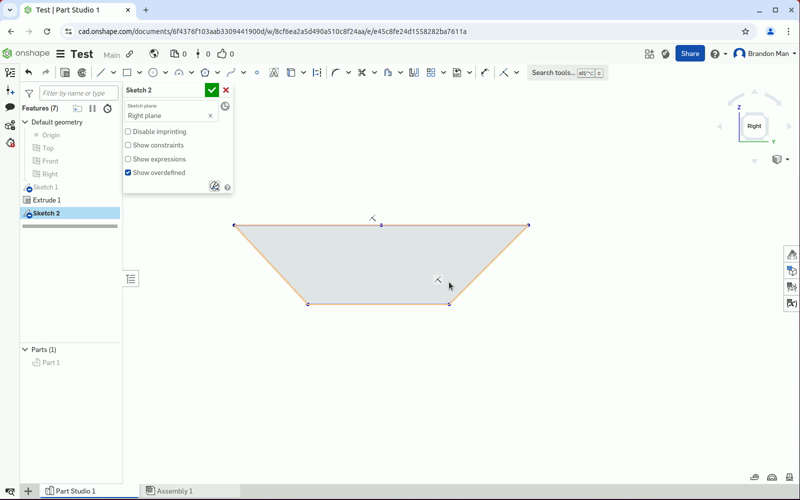
click(449, 281)
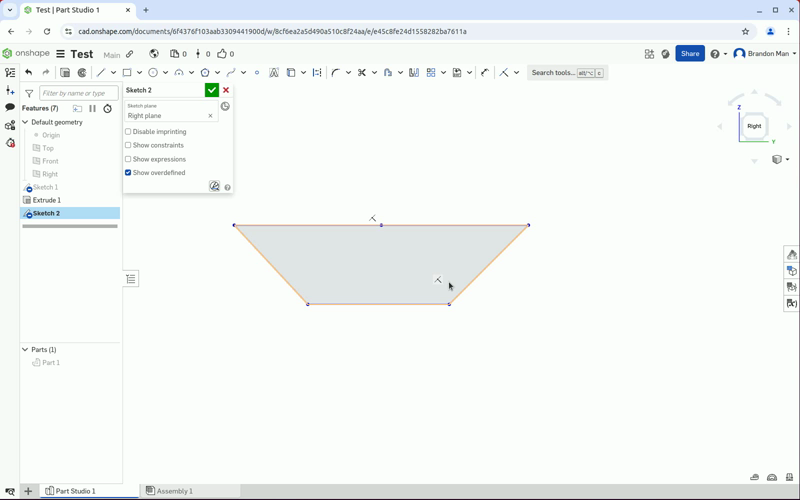
scroll(-6)
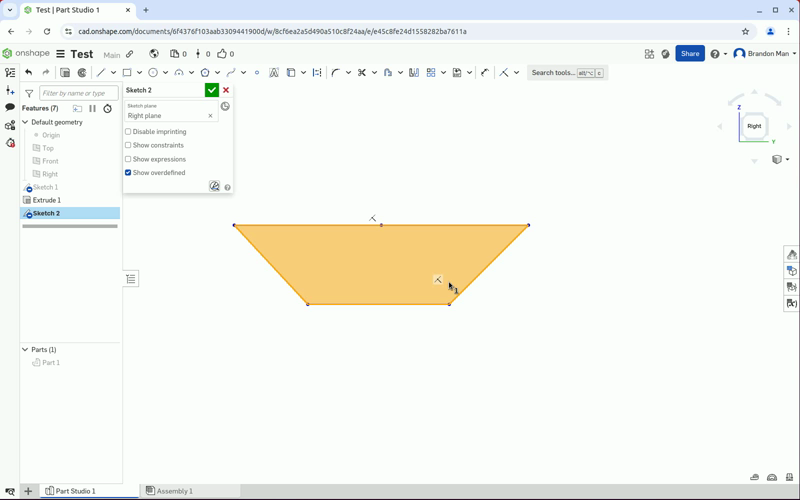
scroll(-6)
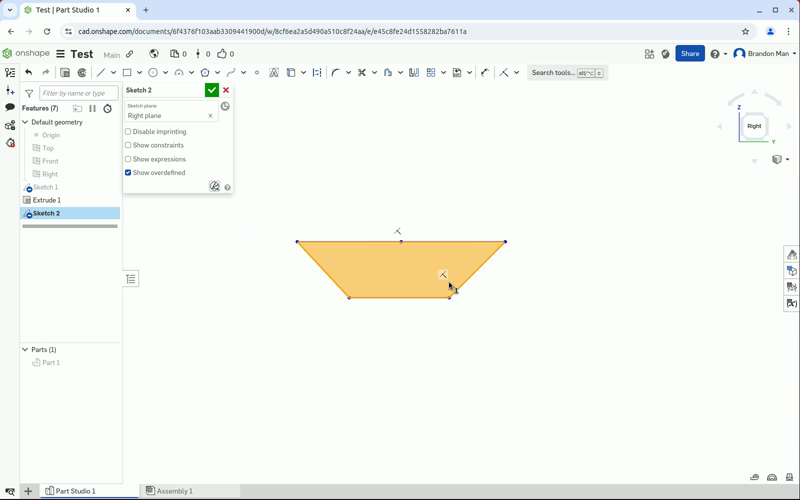
scroll(-6)
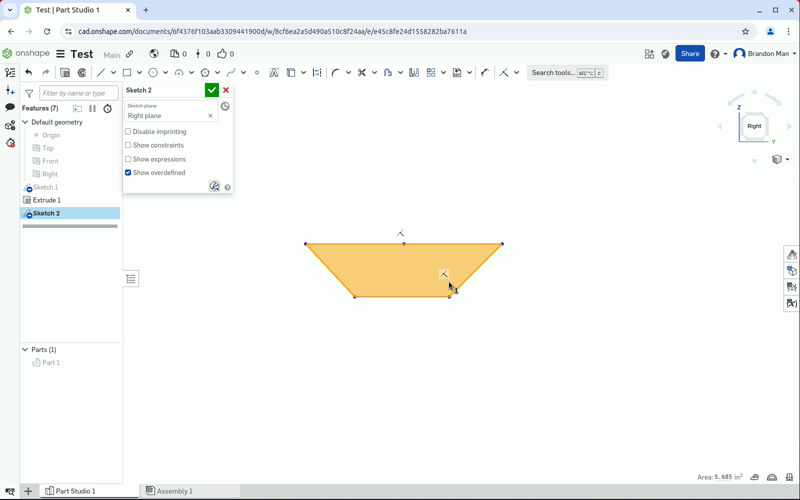
scroll(-6)
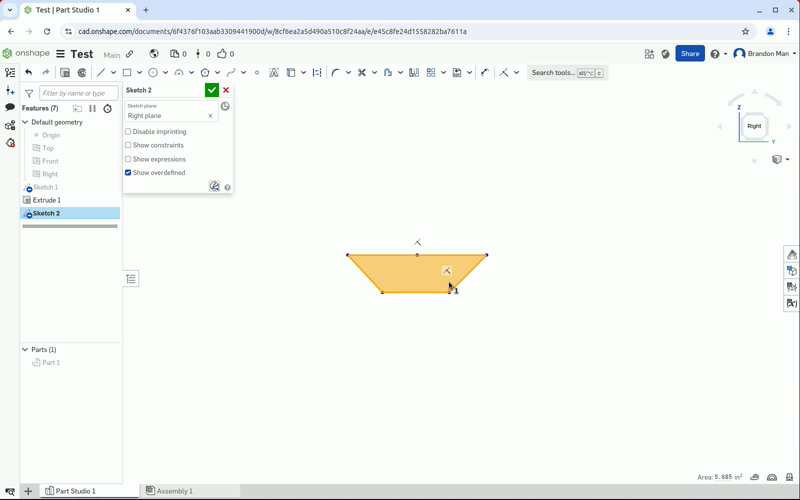
scroll(-6)
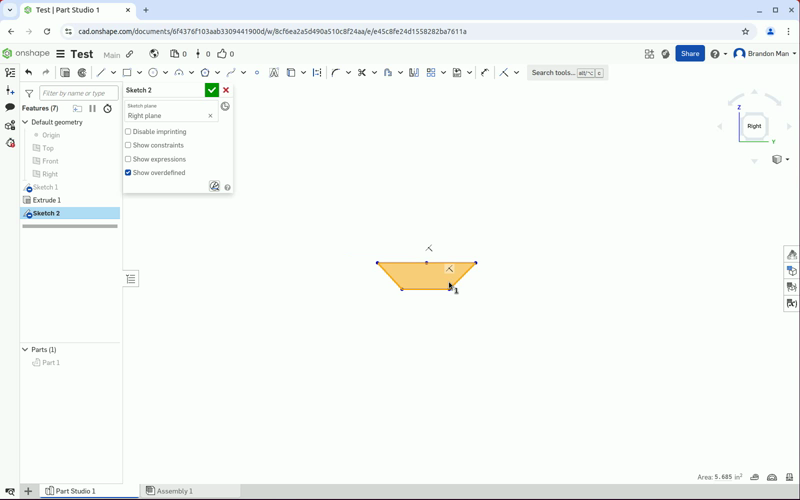
scroll(-6)
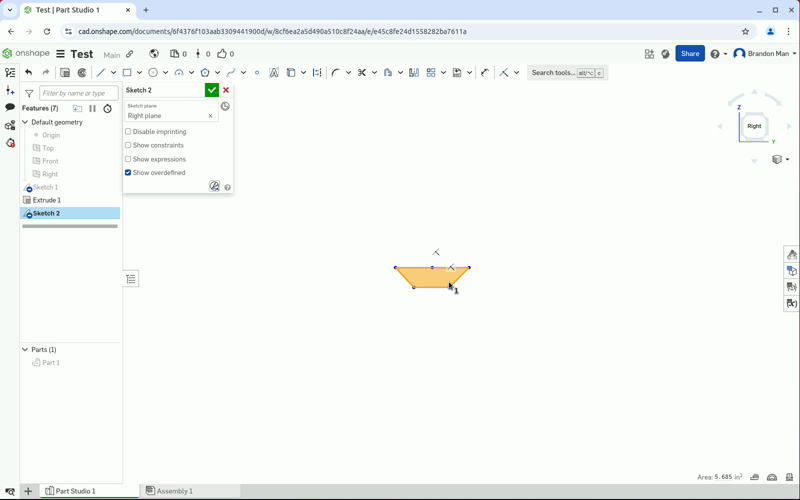
scroll(-6)
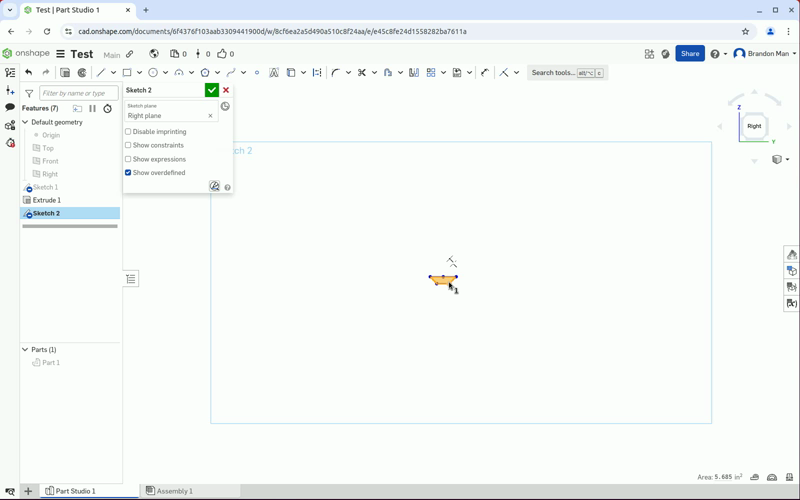
mouse_move(73, 352)
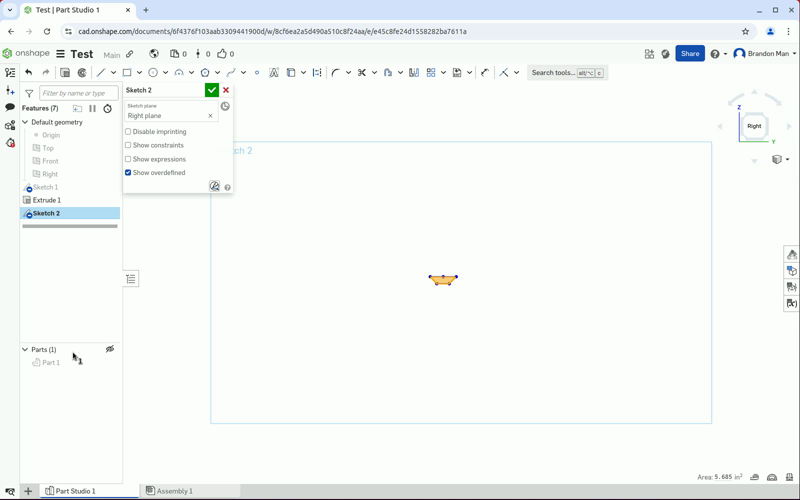
key(shift+y)
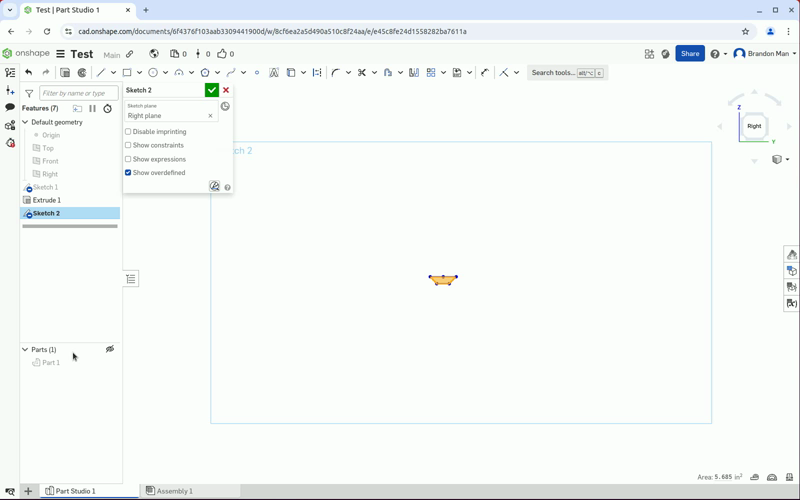
key(shift+e)
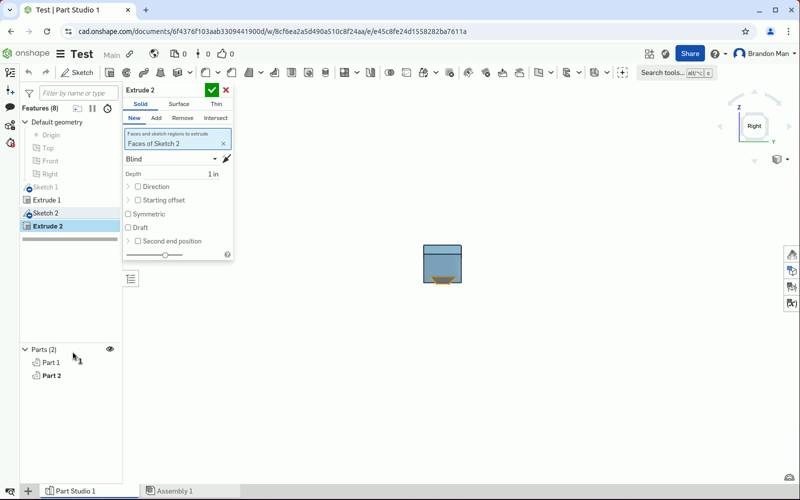
mouse_move(143, 106)
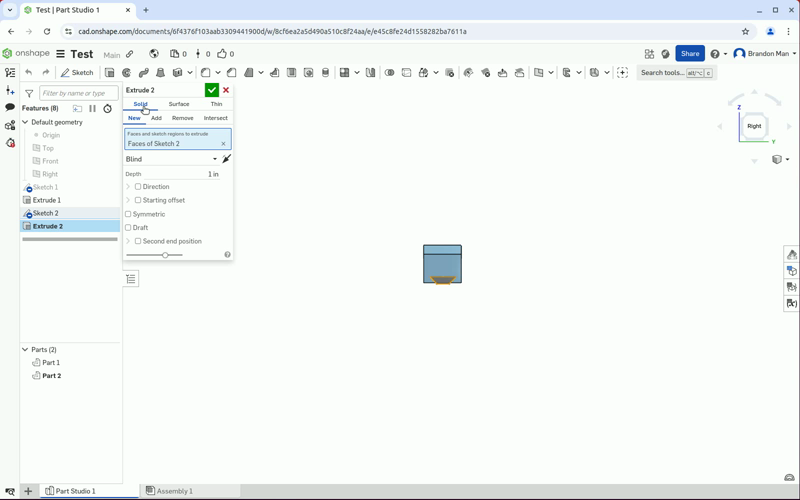
click(143, 106)
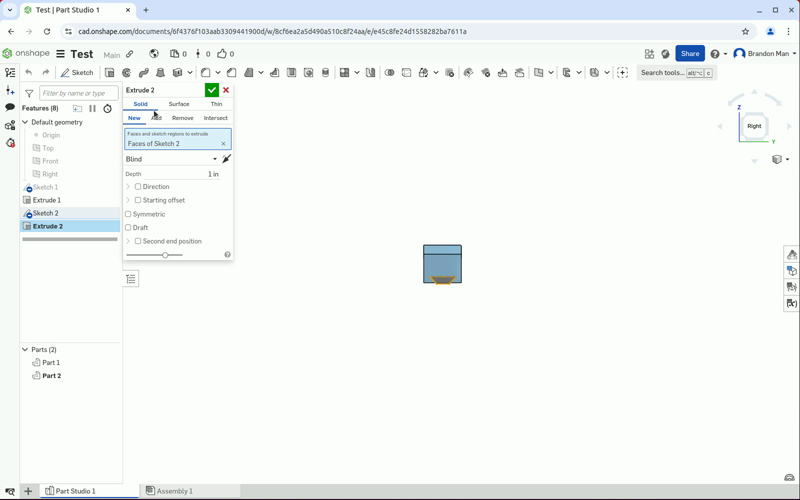
mouse_move(186, 120)
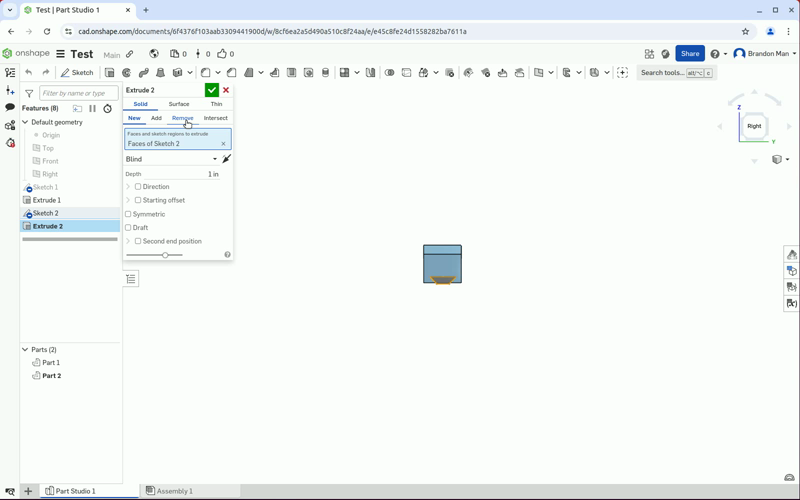
click(186, 120)
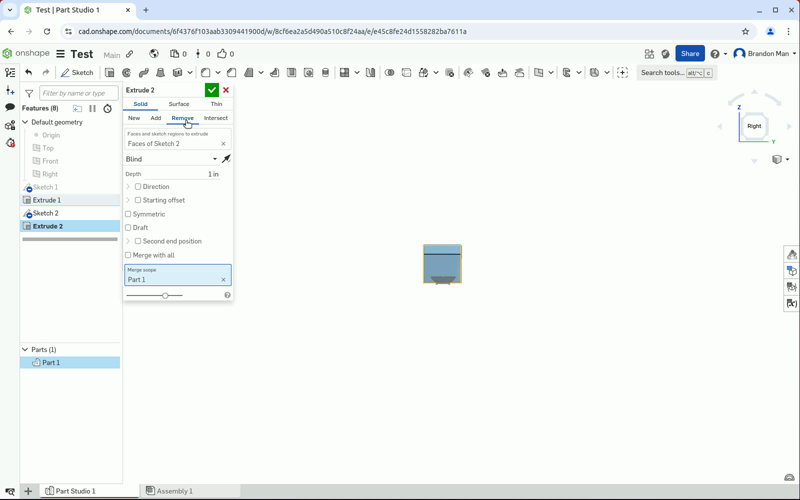
key(tab, 4)
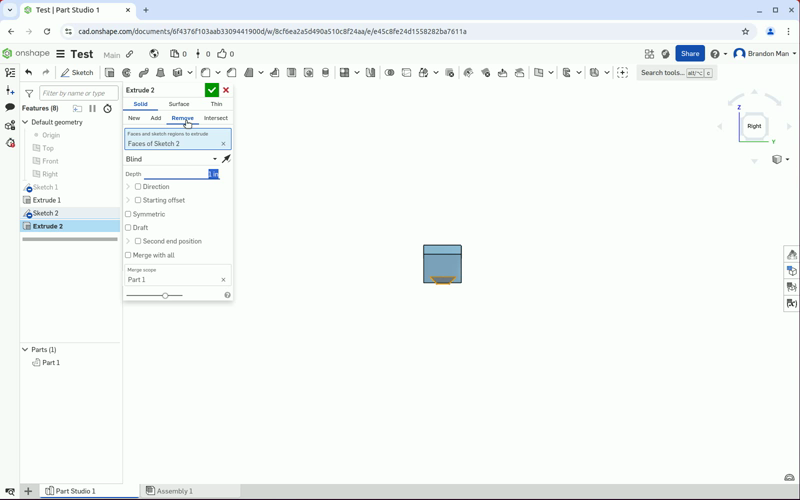
text(15.165)
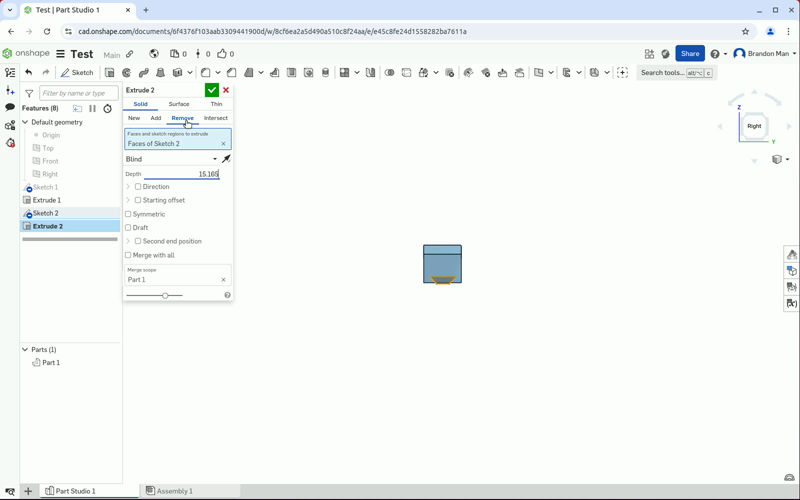
key(tab, 6)
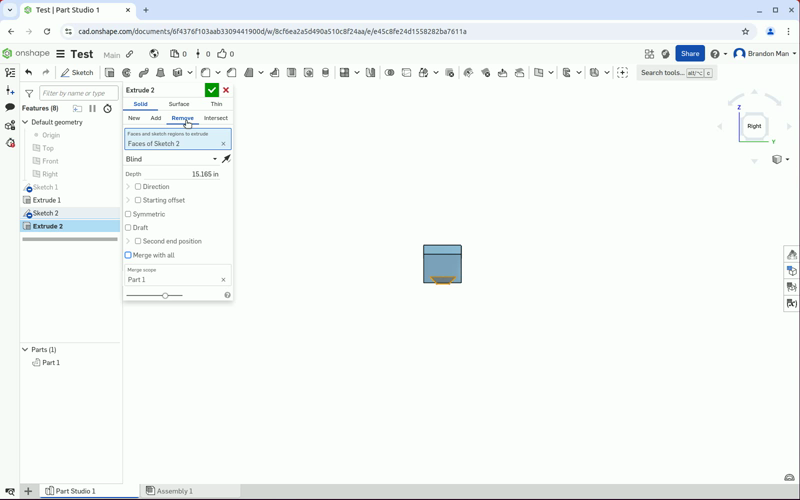
key(space)
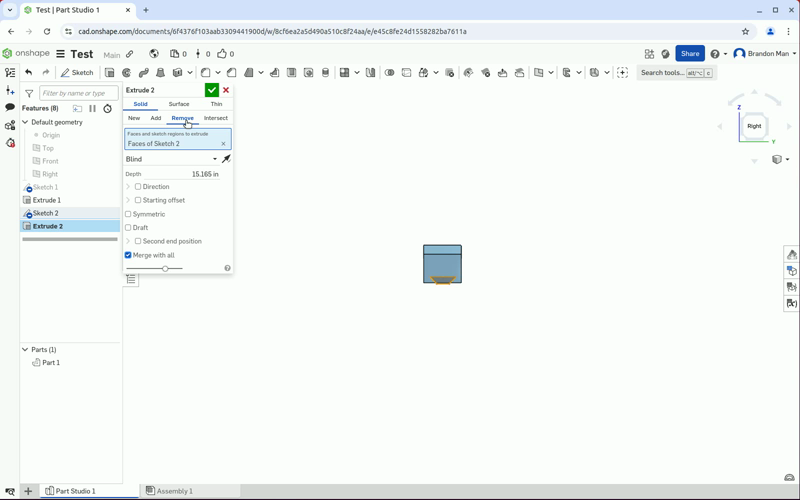
key(enter)
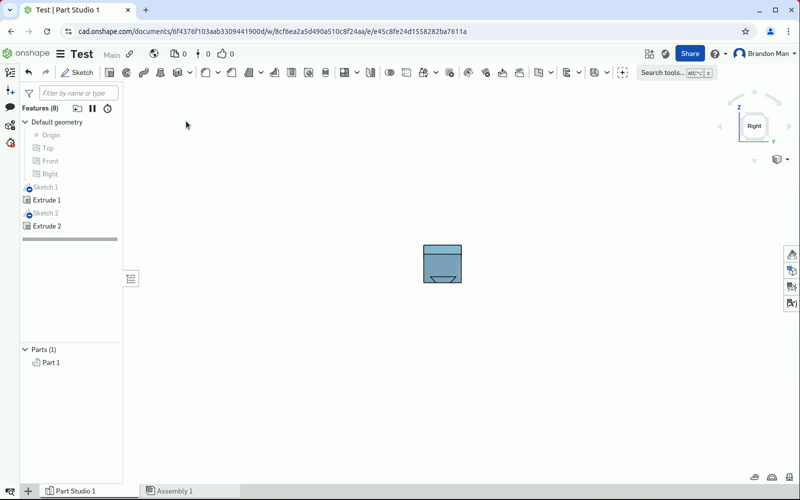
key(shift+h)
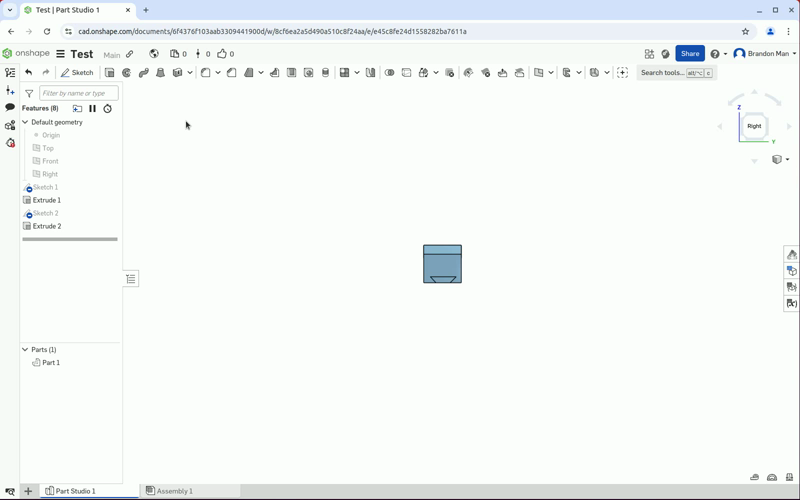
key(shift+h)
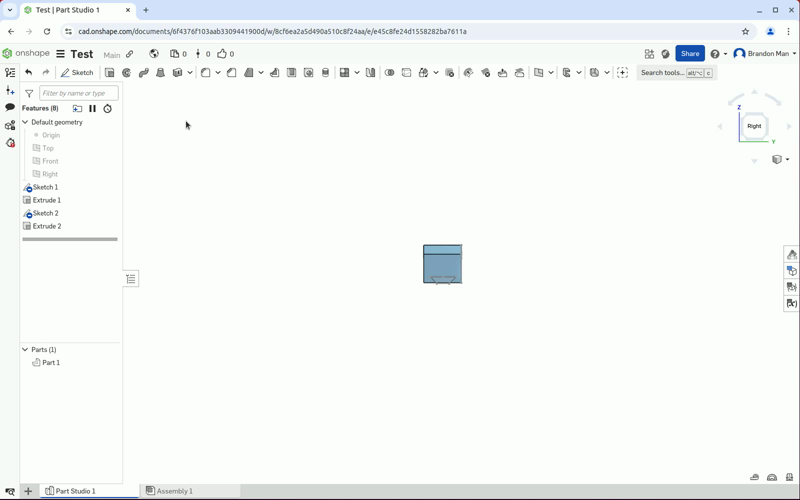
key(shift+7)
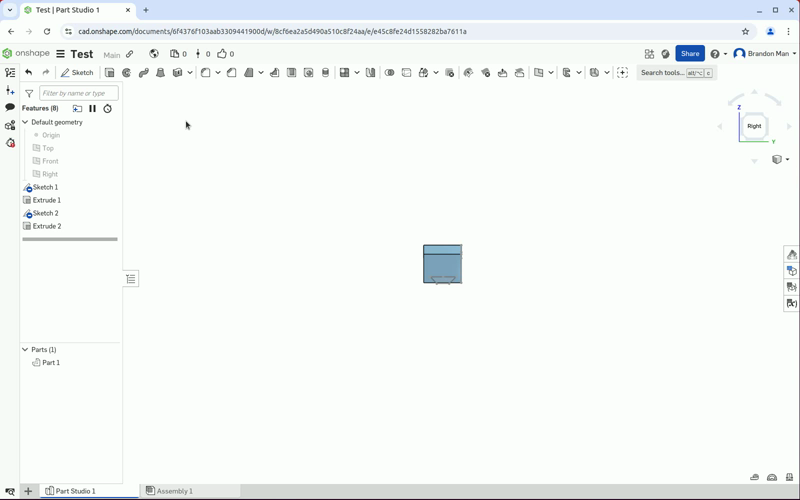
key(right, 2)
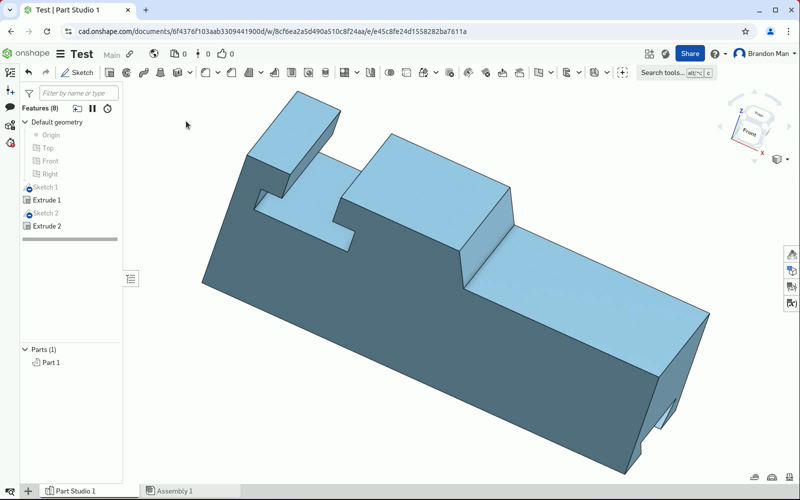
key(down, 2)
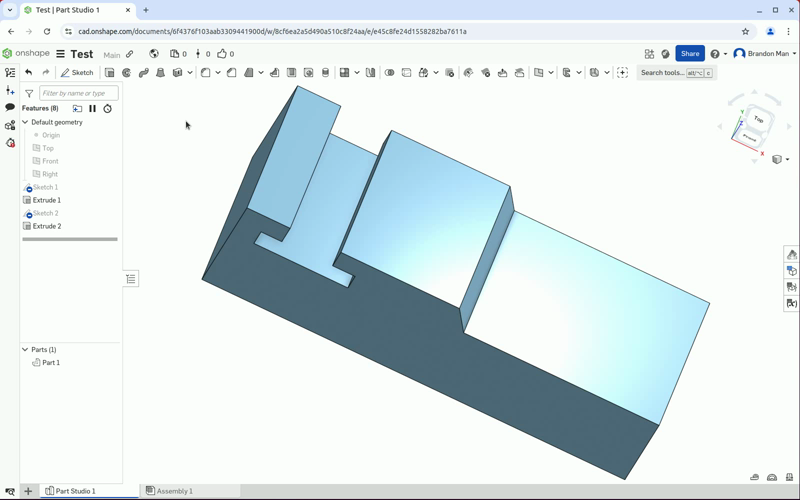
key(up, 2)
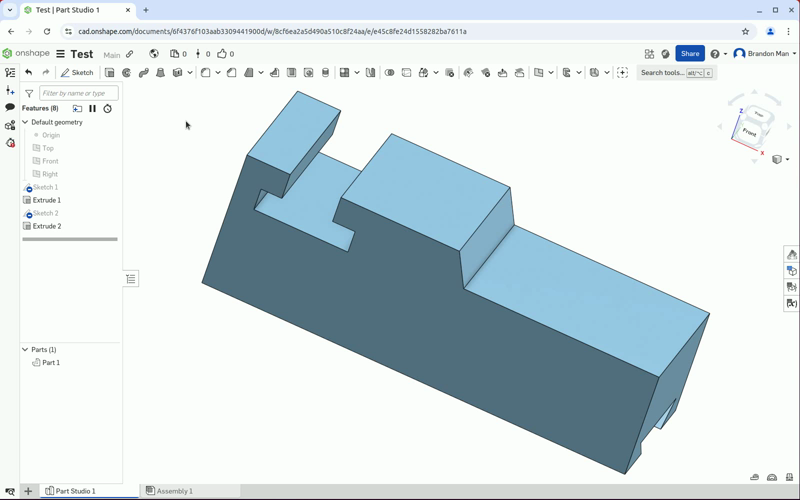
key(left, 2)
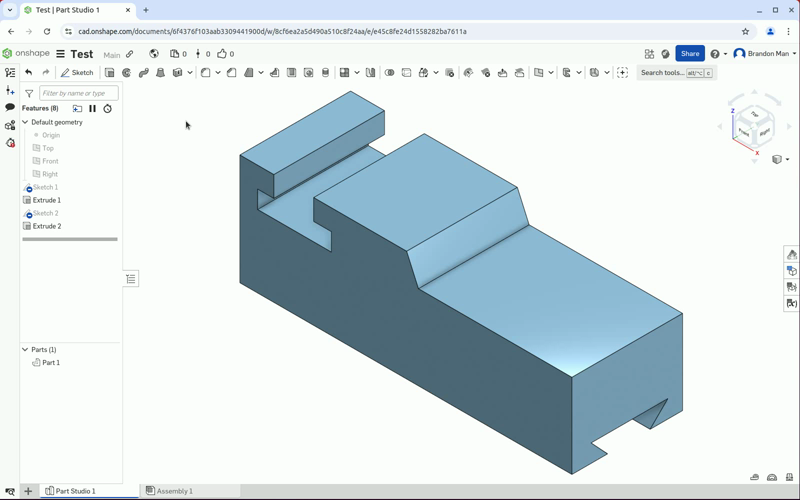
mouse_move(73, 189)
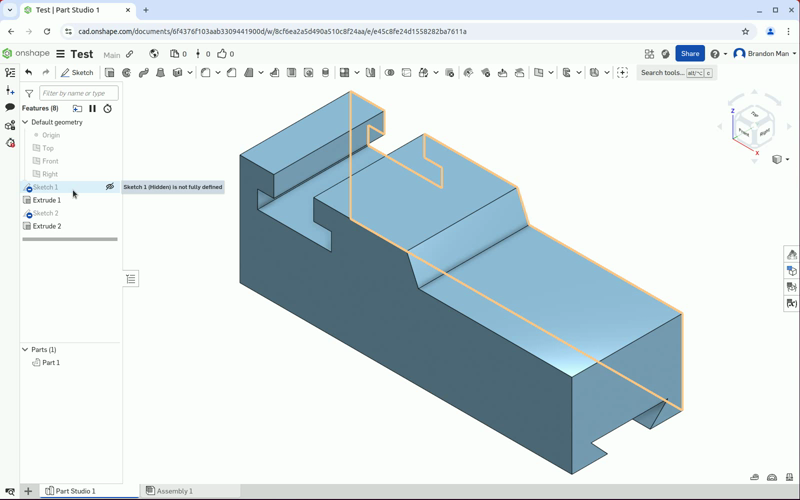
click(73, 189)